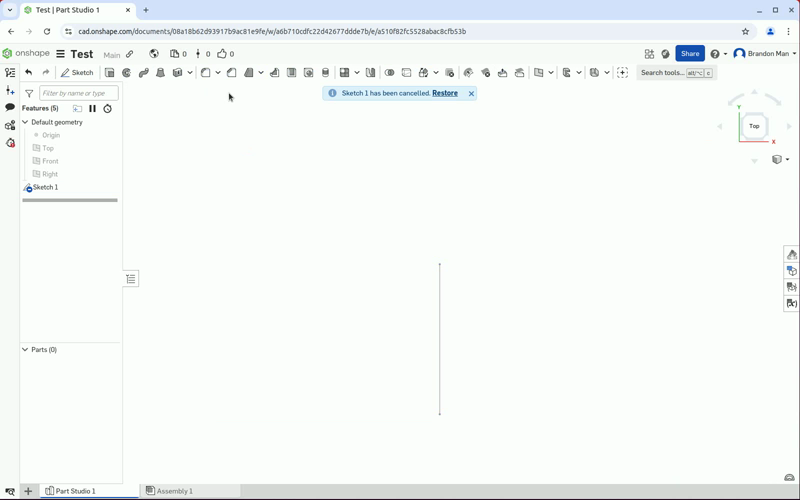
key(shift+h)
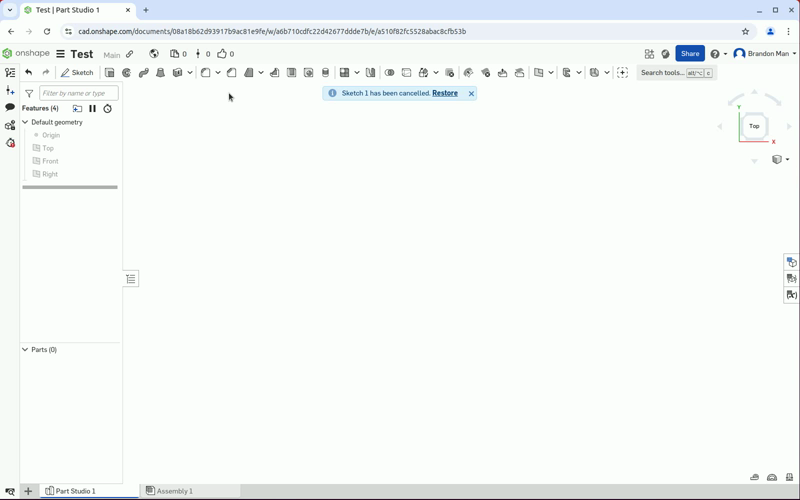
mouse_move(73, 352)
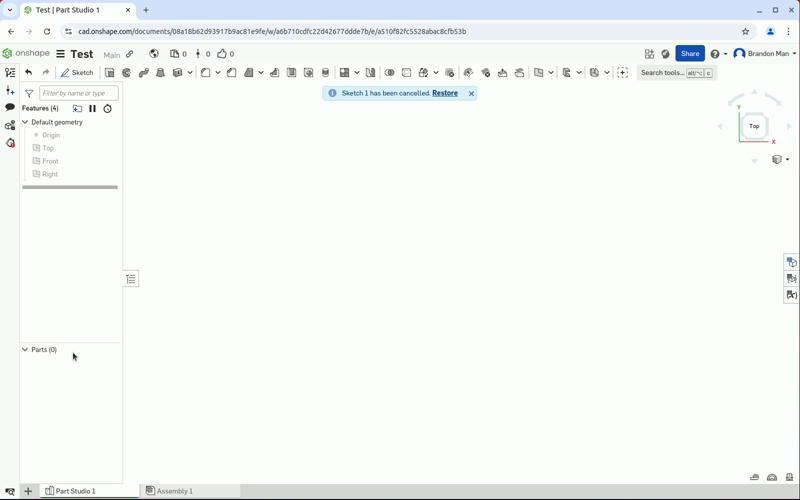
key(y)
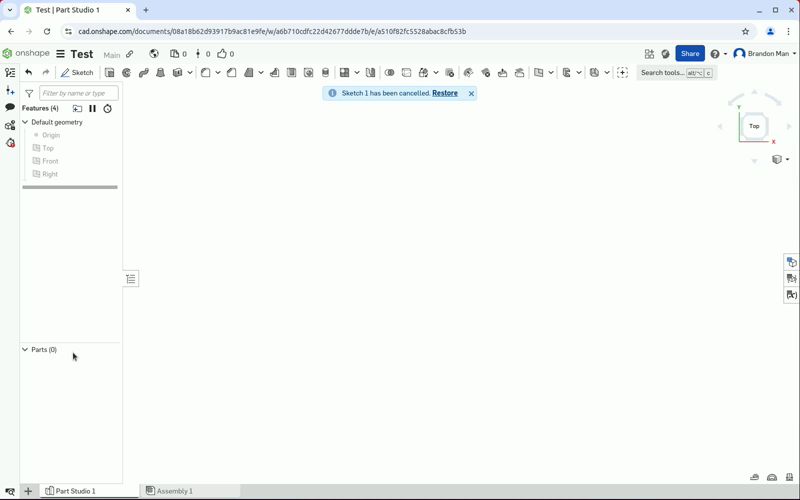
key(shift+p)
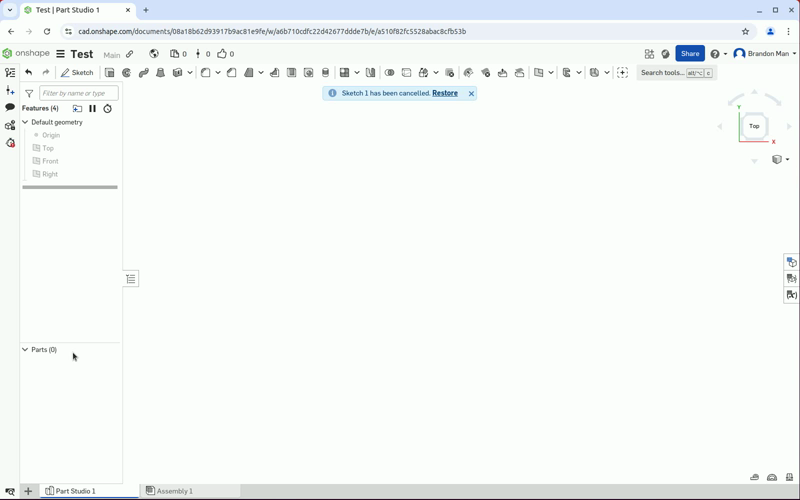
key(space)
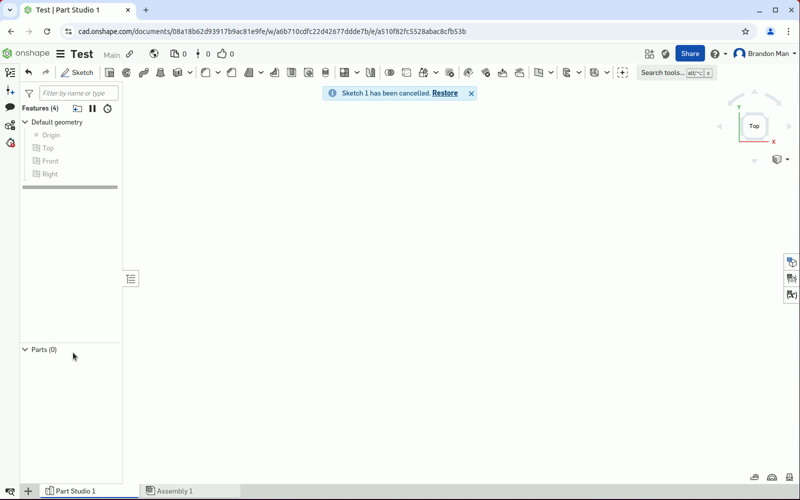
key_down(shift)
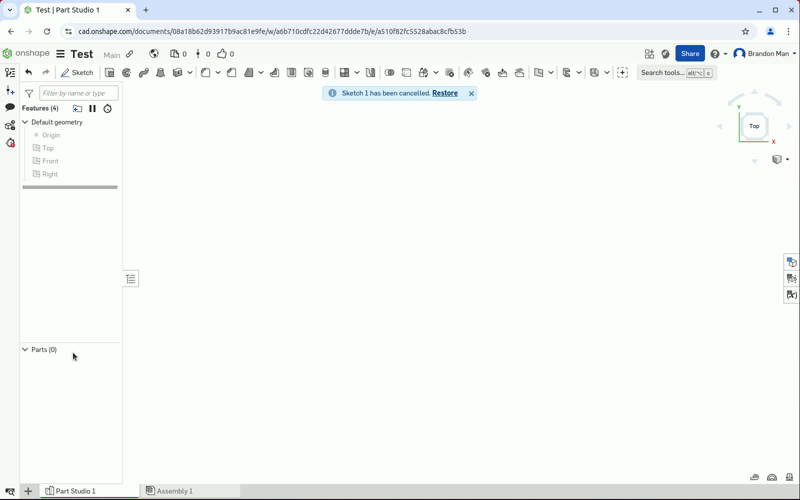
key(up)
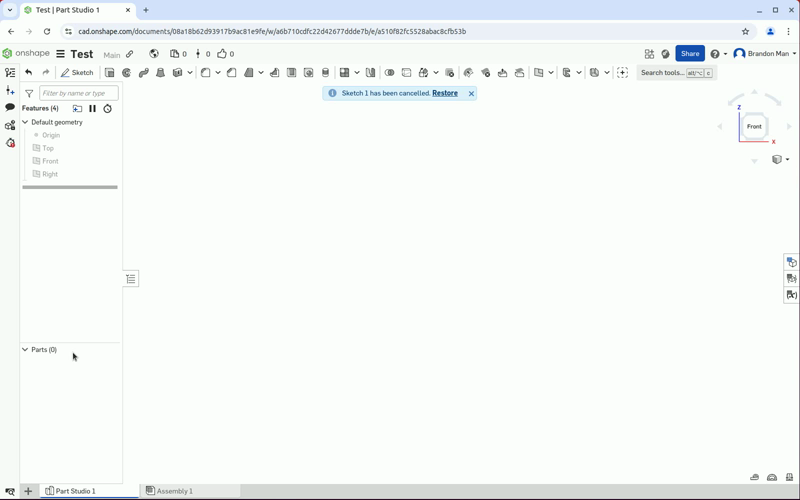
key_up(shift)
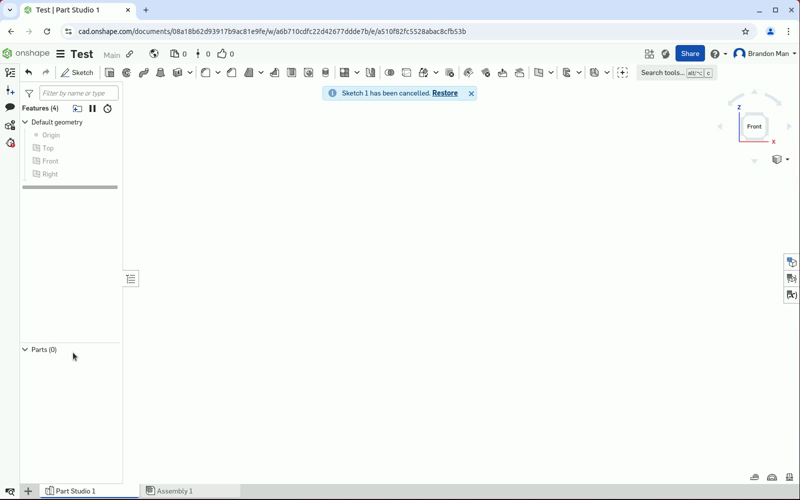
mouse_move(73, 352)
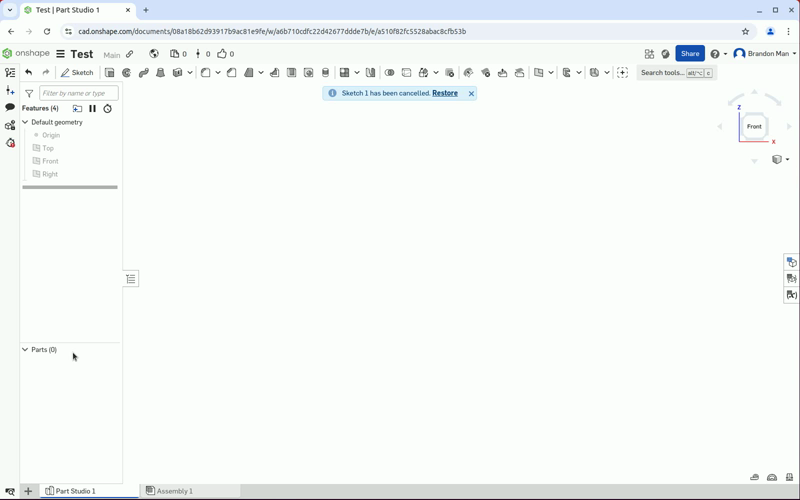
key(shift+y)
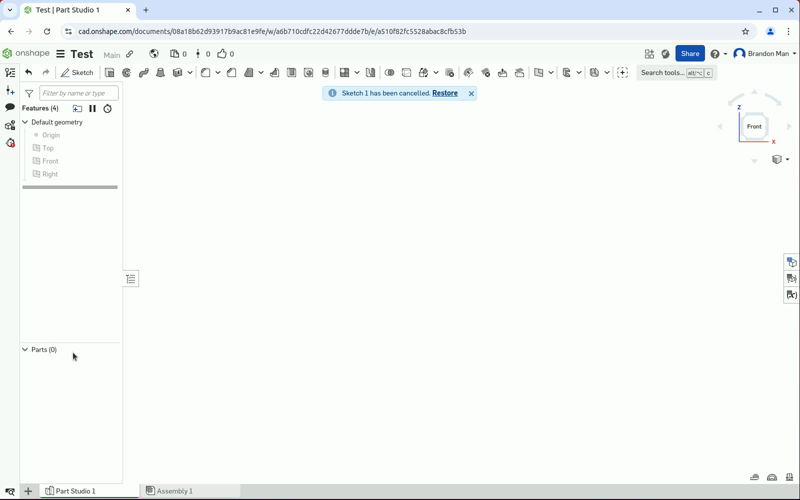
key(shift+s)
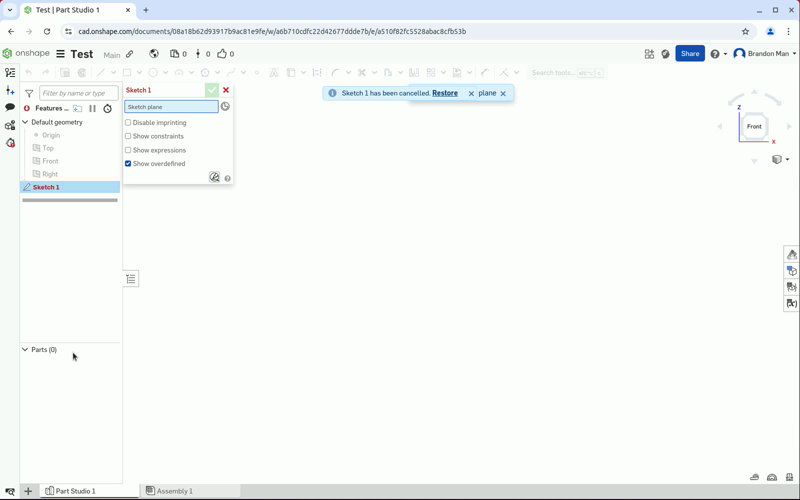
mouse_move(73, 163)
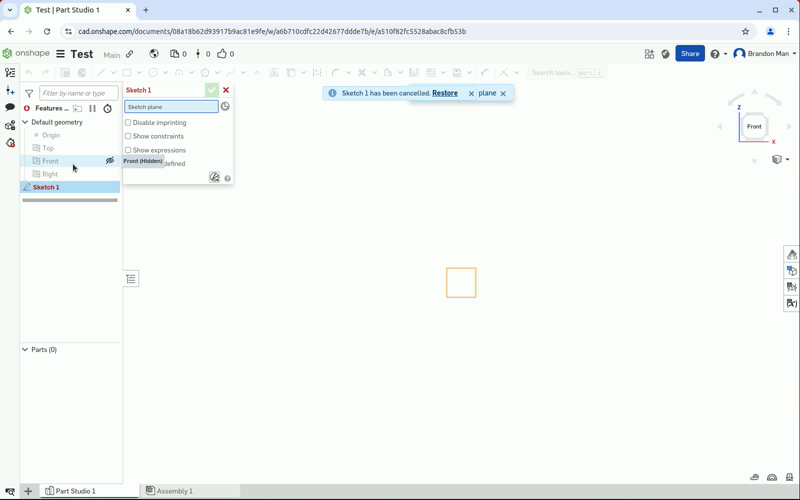
click(73, 163)
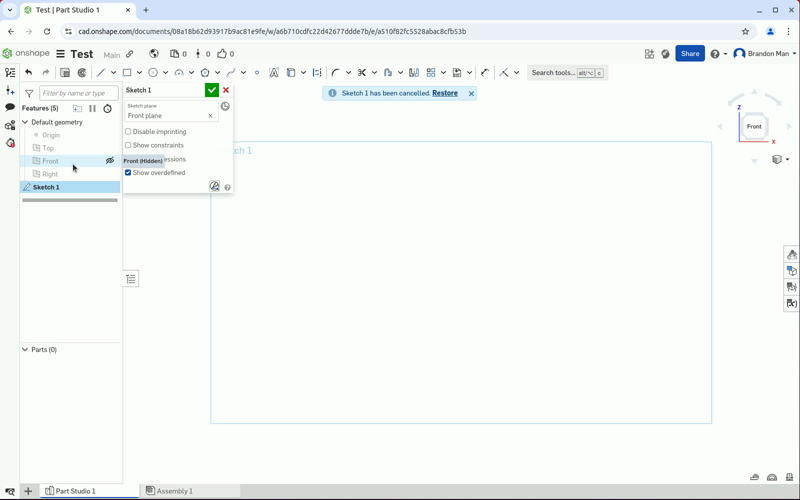
mouse_move(73, 352)
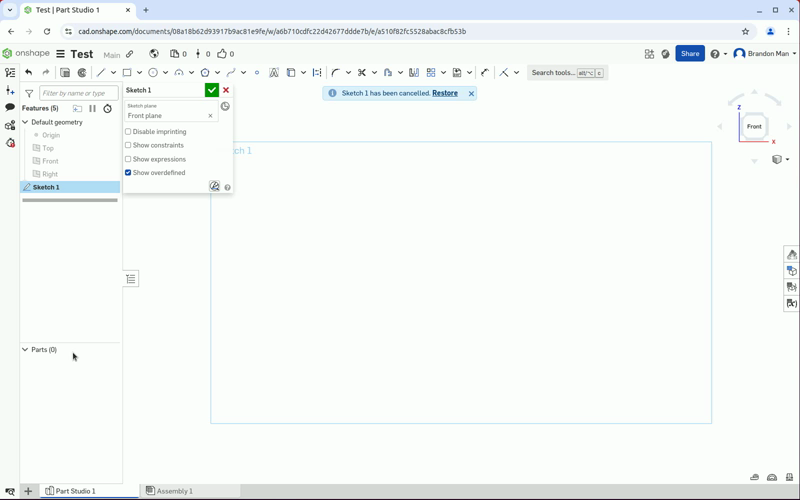
key(y)
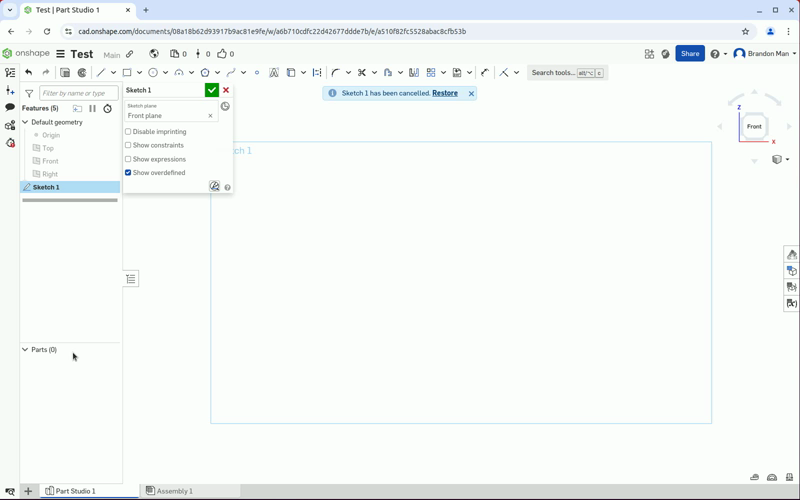
key(l)
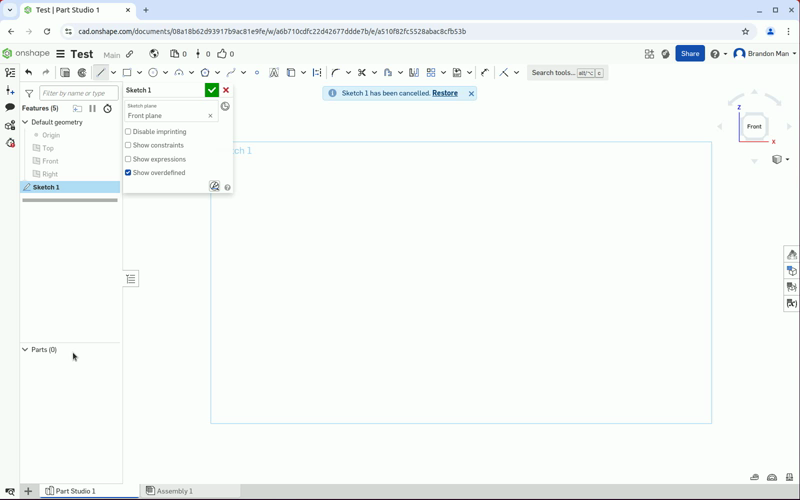
key_down(shift)
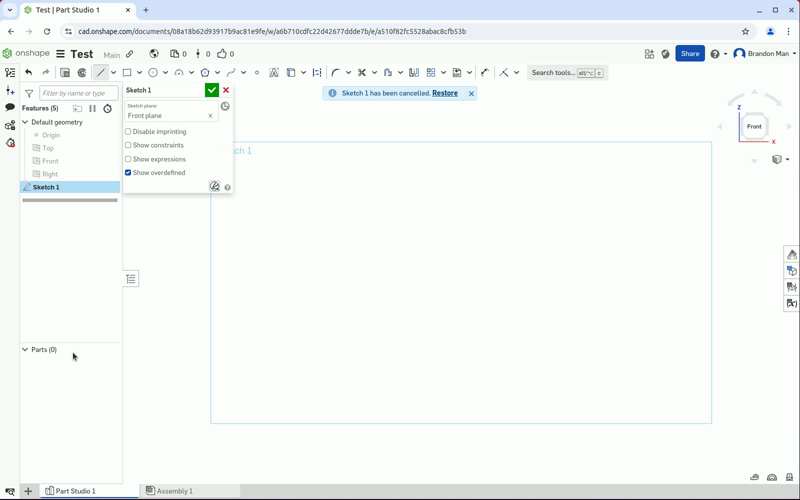
mouse_move(460, 290)
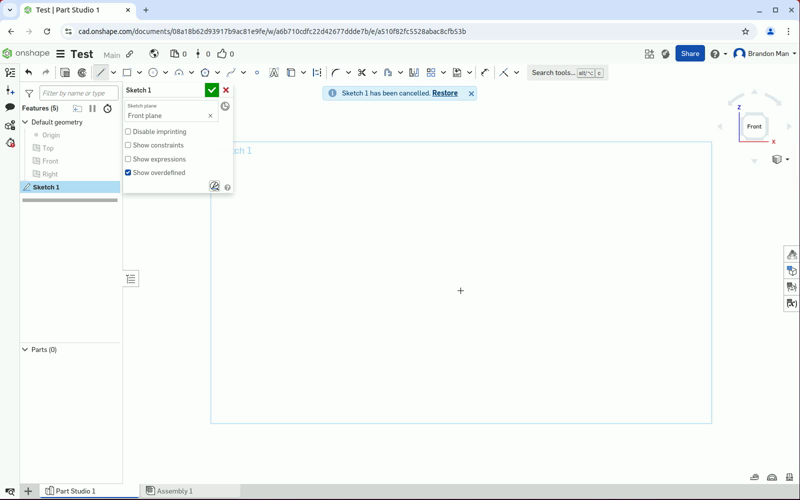
click(460, 290)
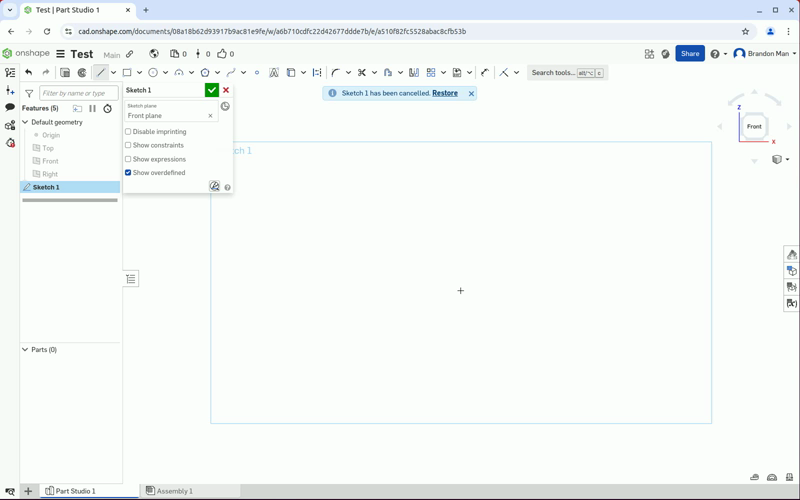
key_up(shift)
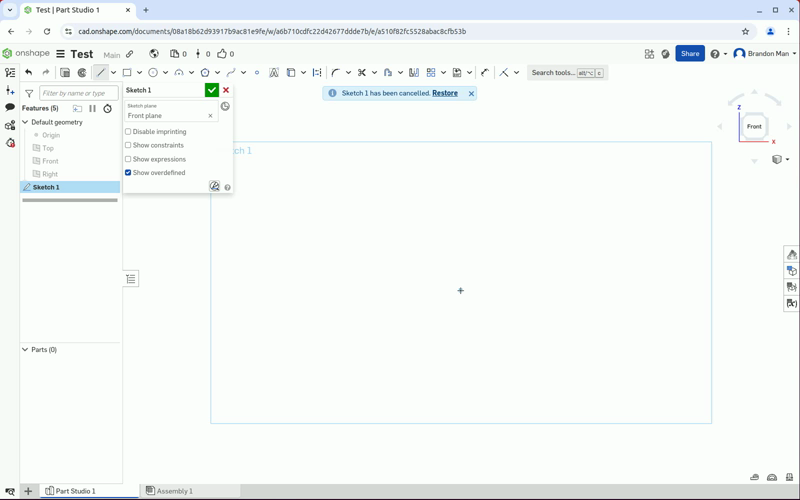
key_down(shift)
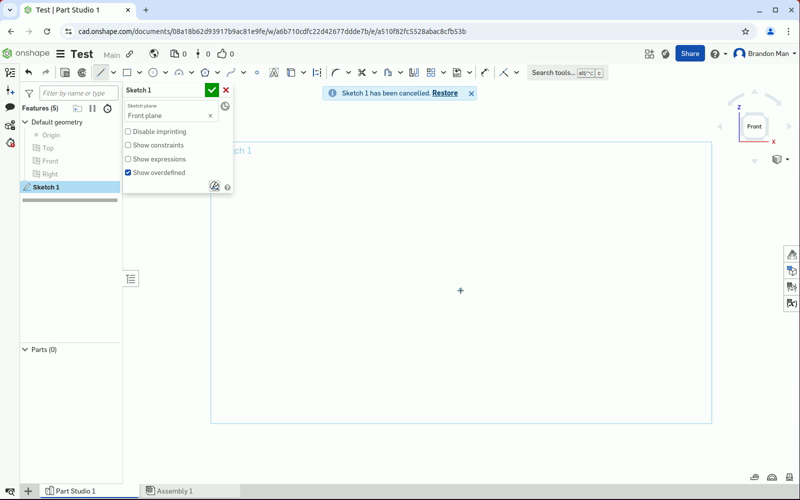
mouse_move(566, 290)
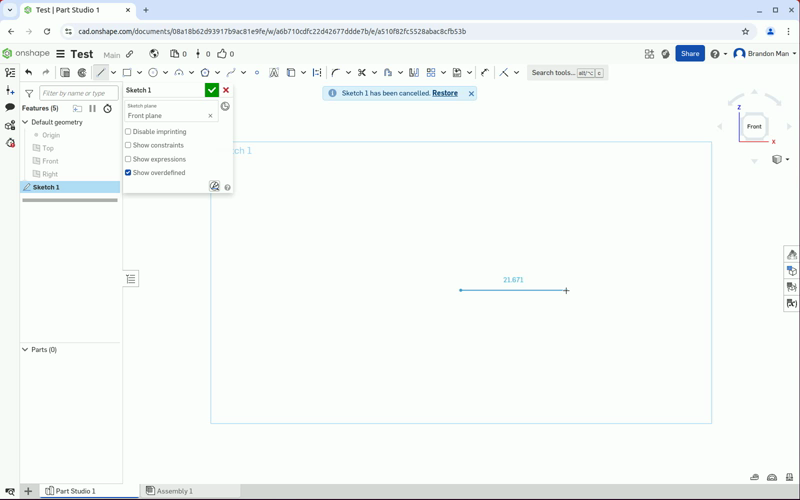
click(566, 290)
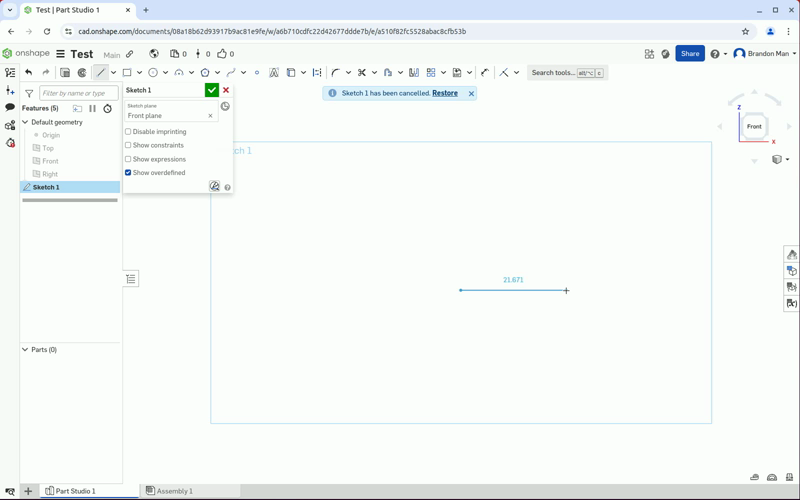
key_up(shift)
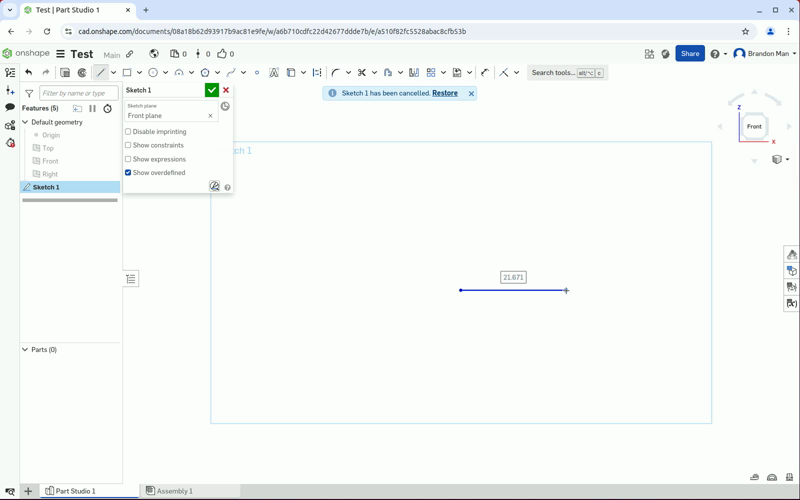
key(esc)
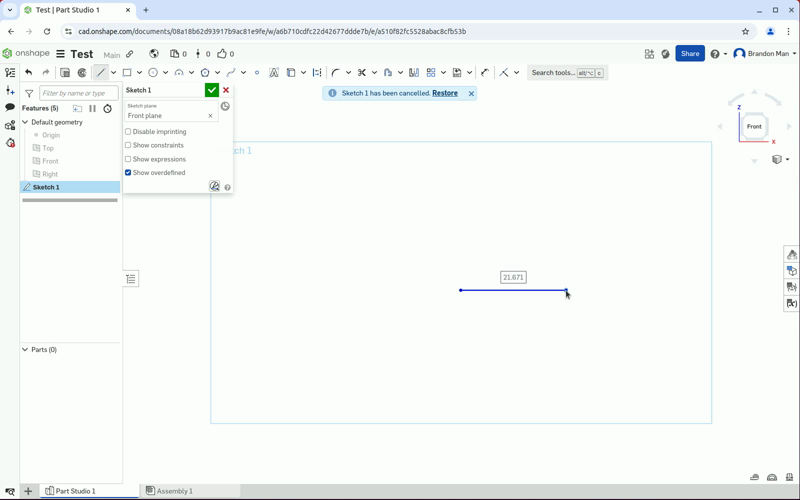
key(a)
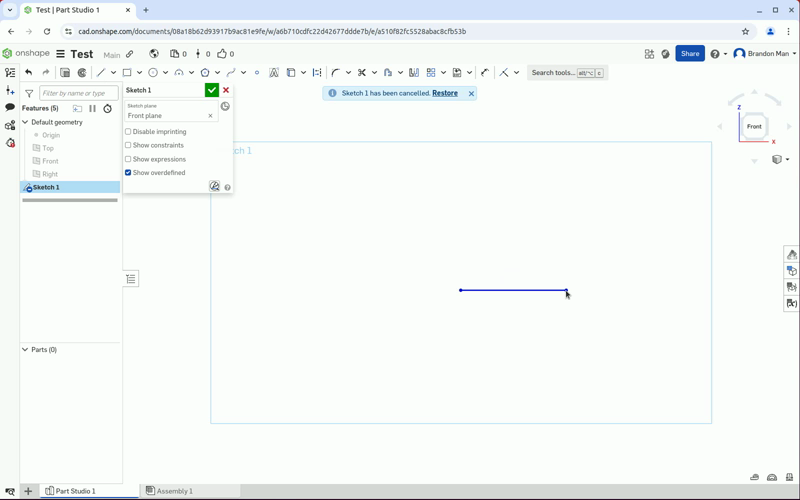
mouse_move(566, 290)
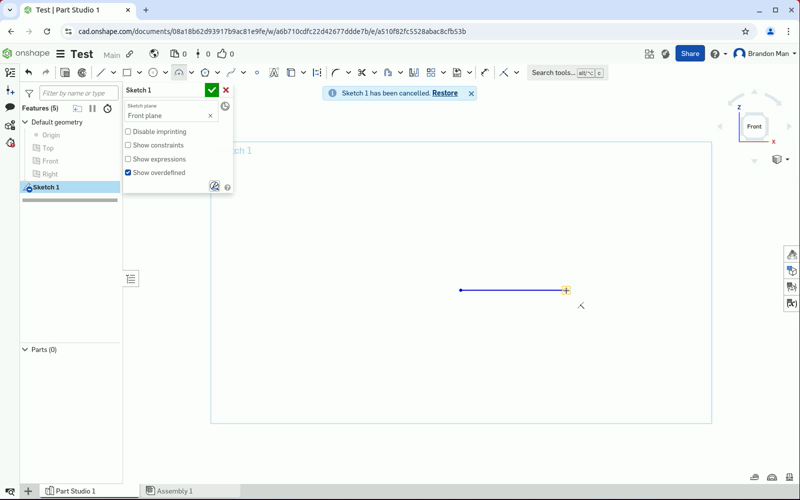
click(566, 290)
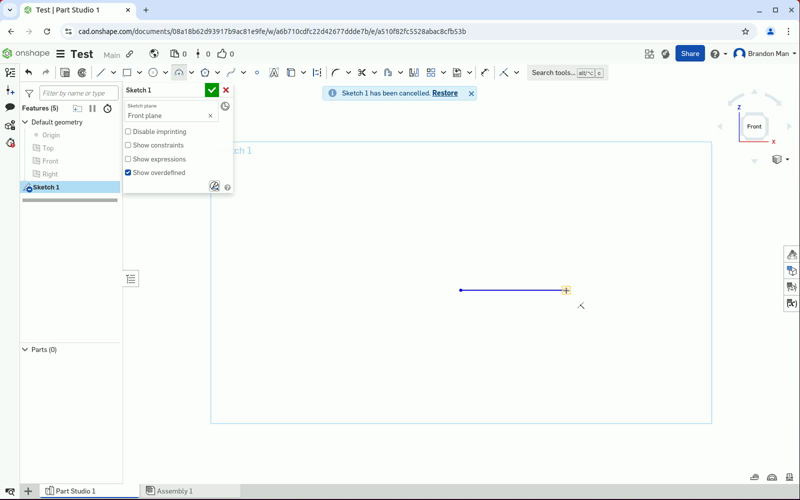
key_down(shift)
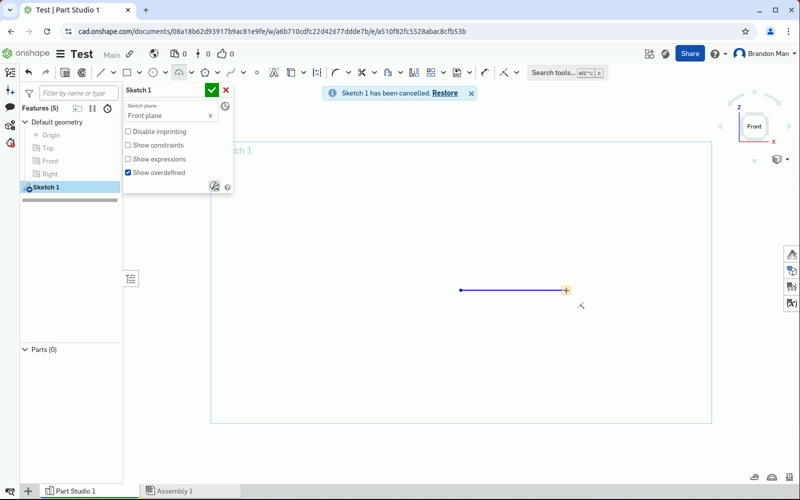
mouse_move(566, 275)
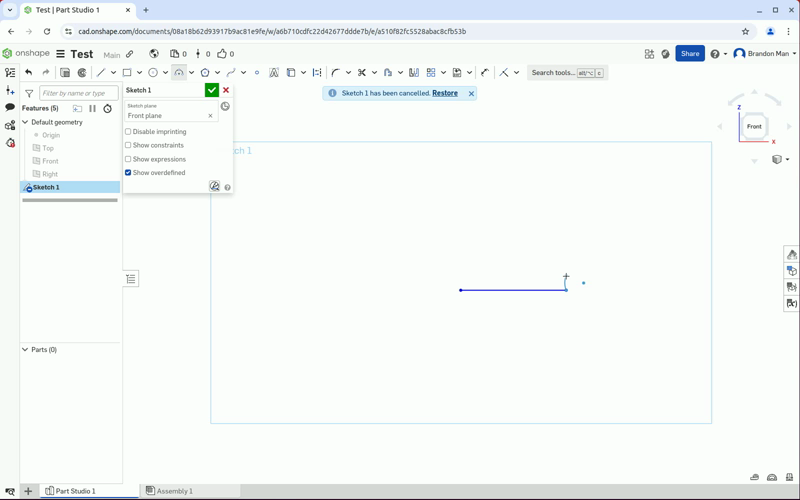
click(566, 275)
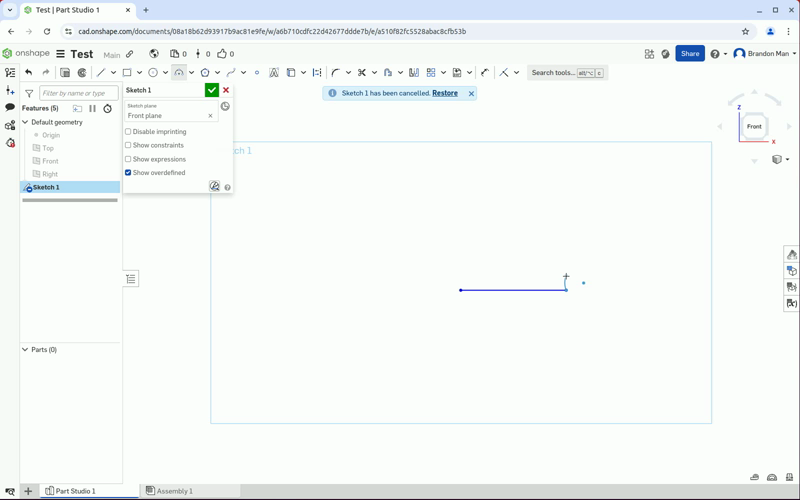
mouse_move(573, 282)
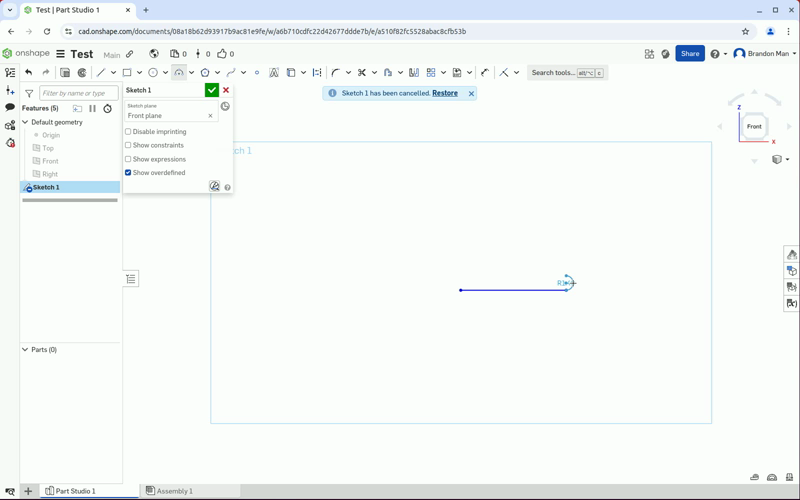
click(573, 282)
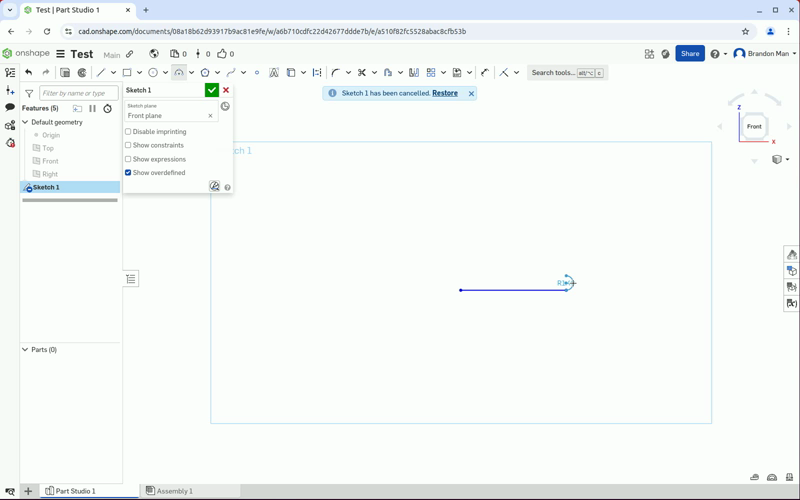
key_up(shift)
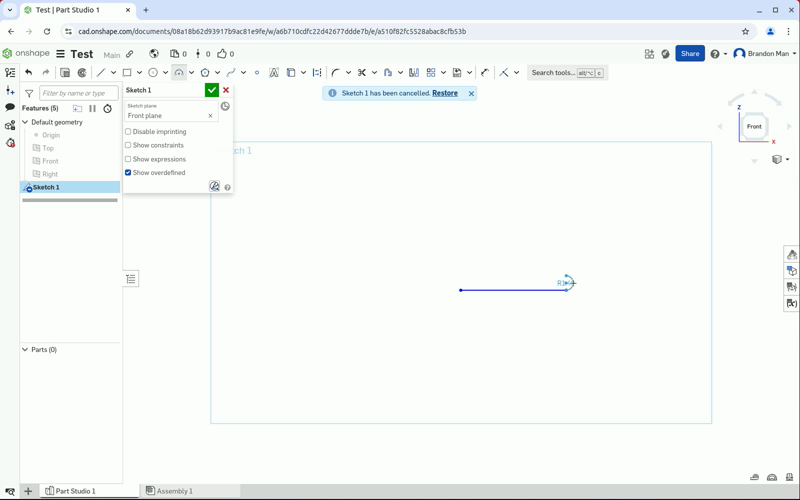
key(esc)
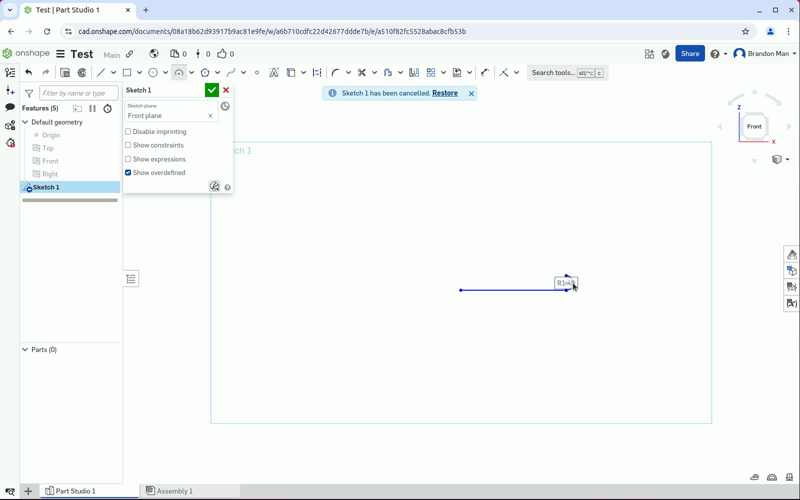
key(l)
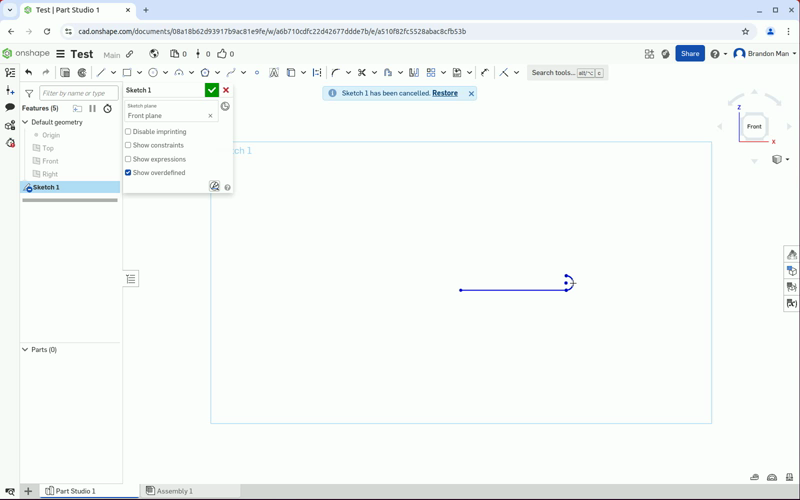
mouse_move(566, 275)
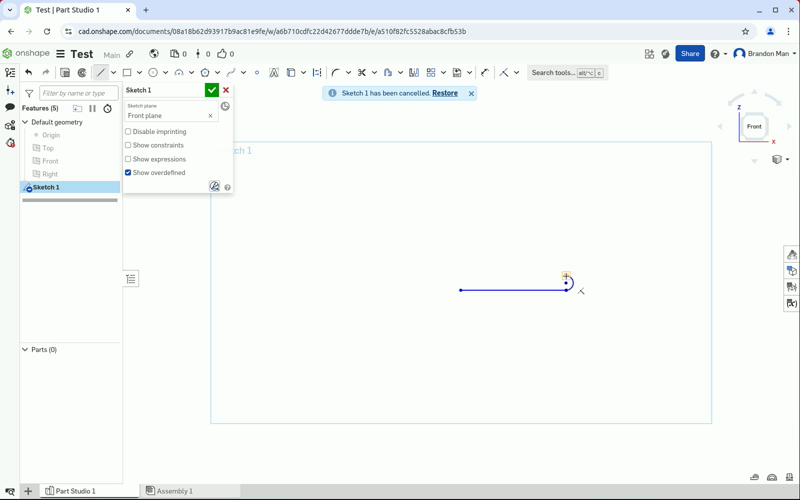
click(566, 275)
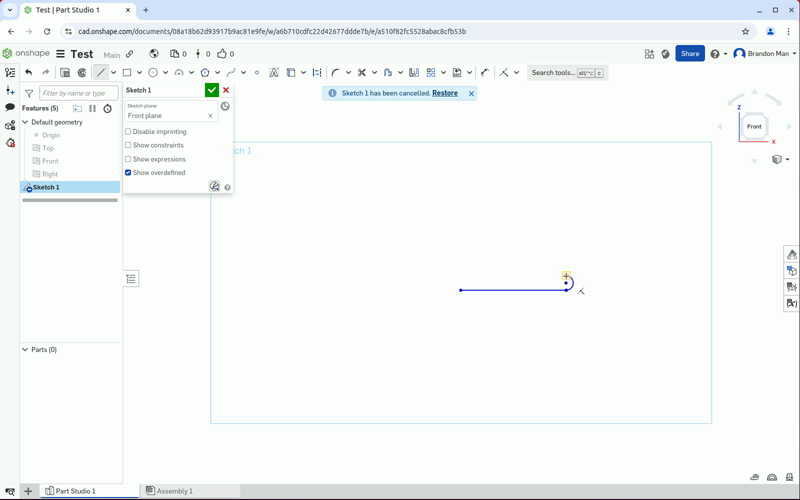
key_down(shift)
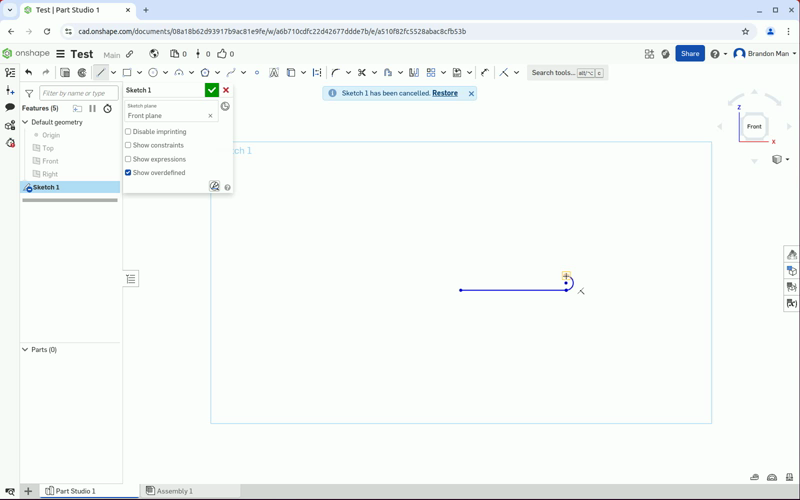
mouse_move(460, 275)
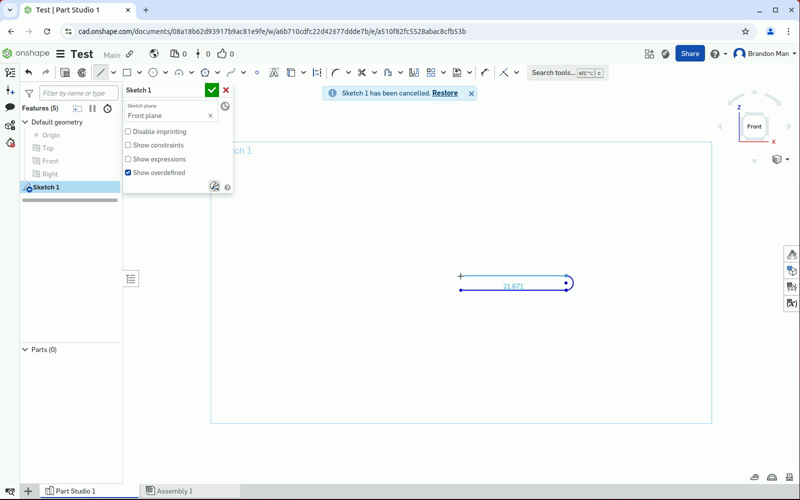
click(460, 275)
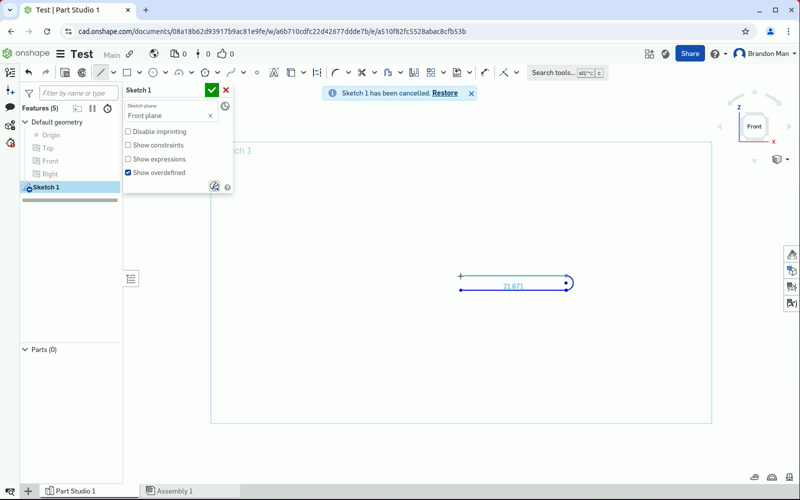
key_up(shift)
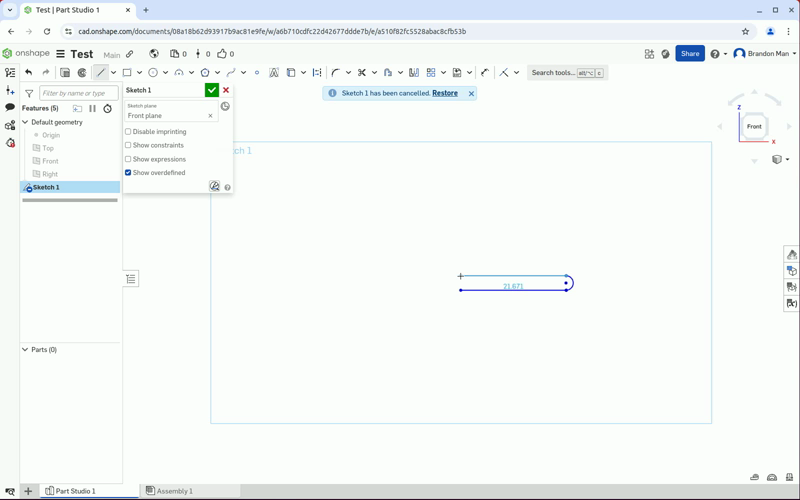
key(esc)
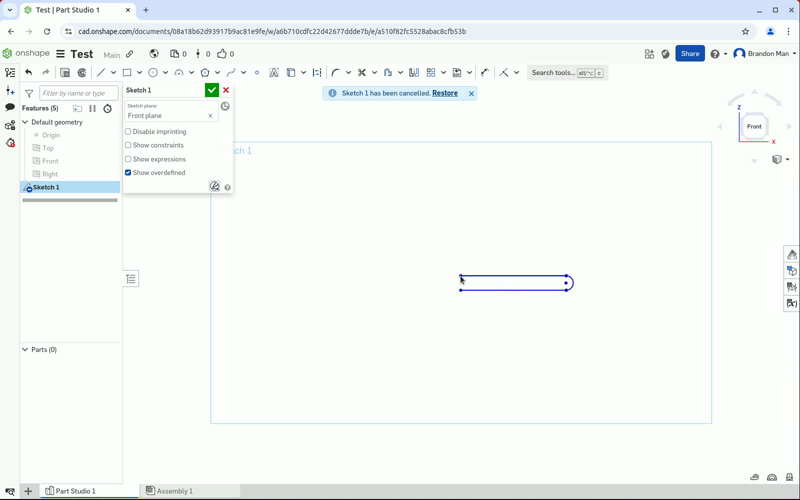
key(a)
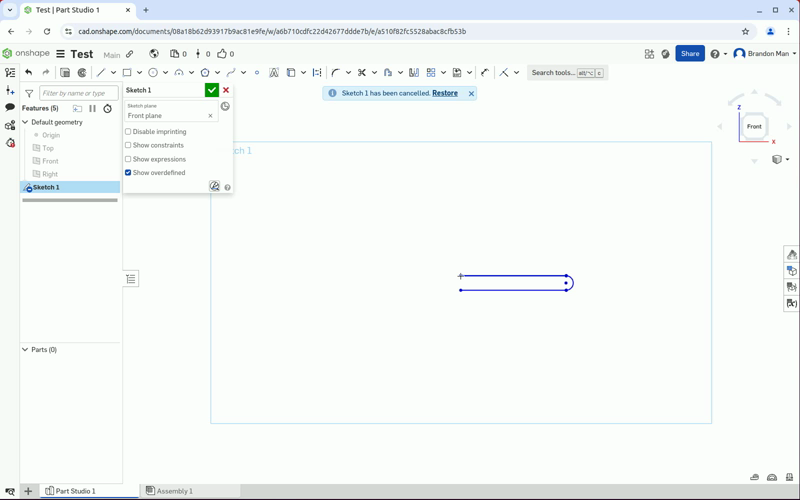
mouse_move(460, 275)
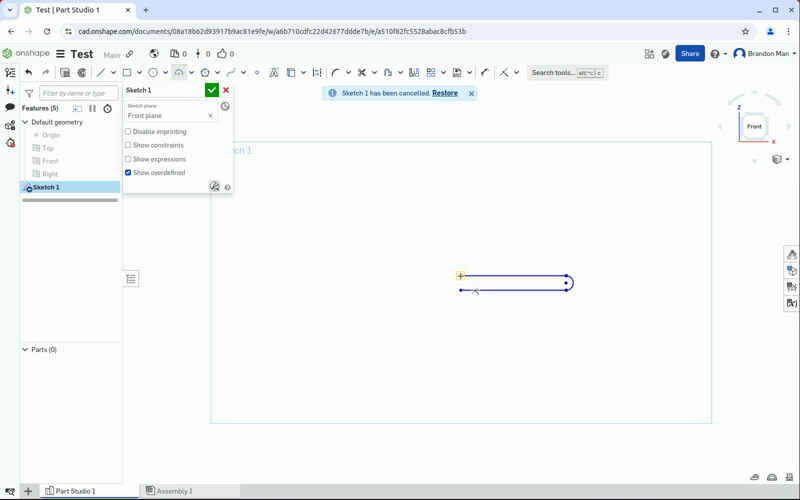
click(460, 275)
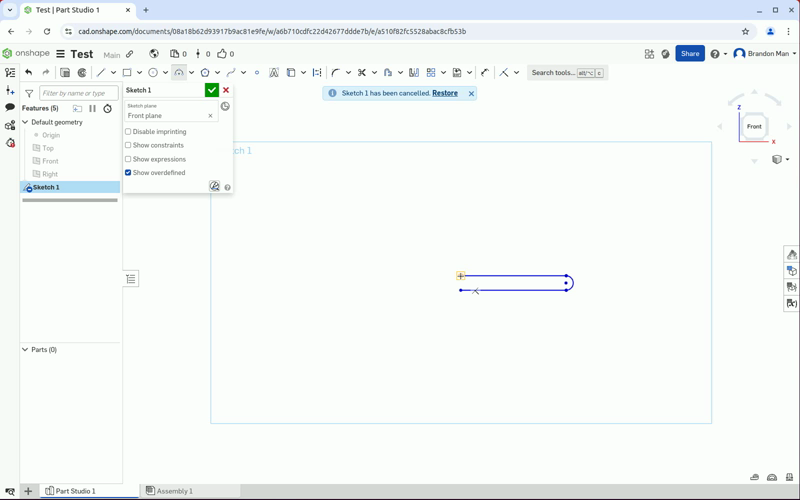
mouse_move(460, 290)
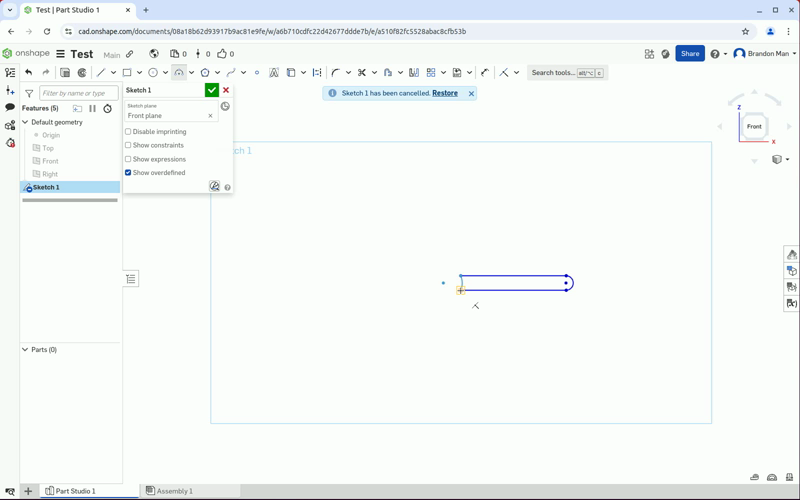
click(460, 290)
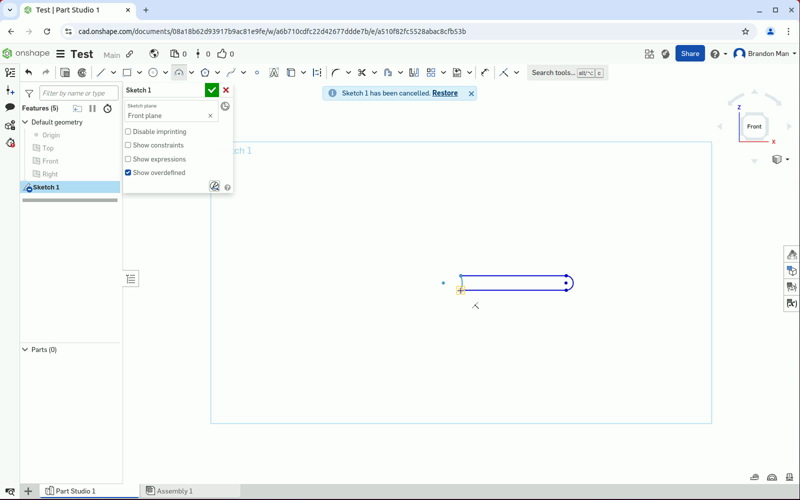
key_down(shift)
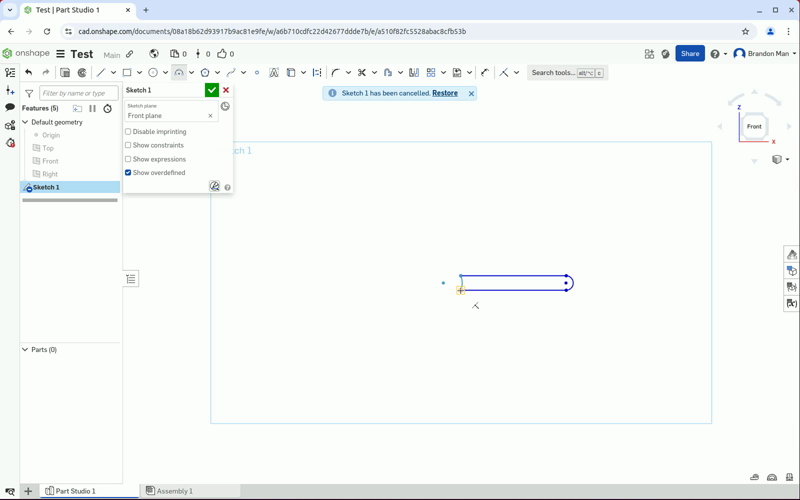
mouse_move(453, 282)
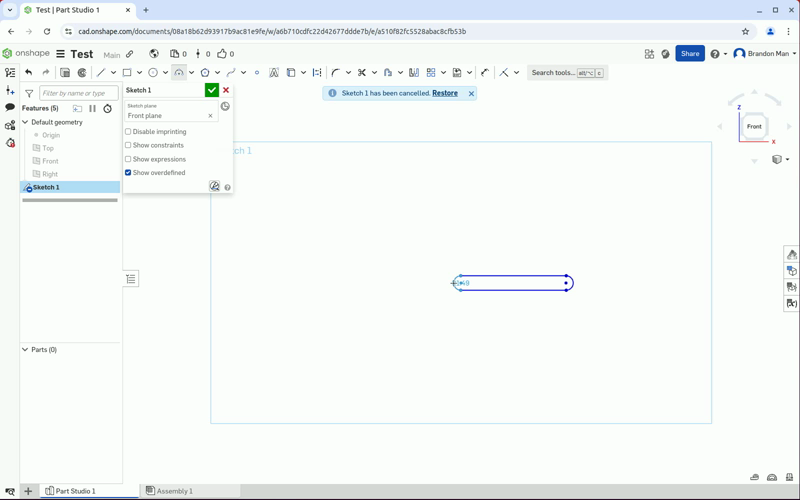
click(453, 282)
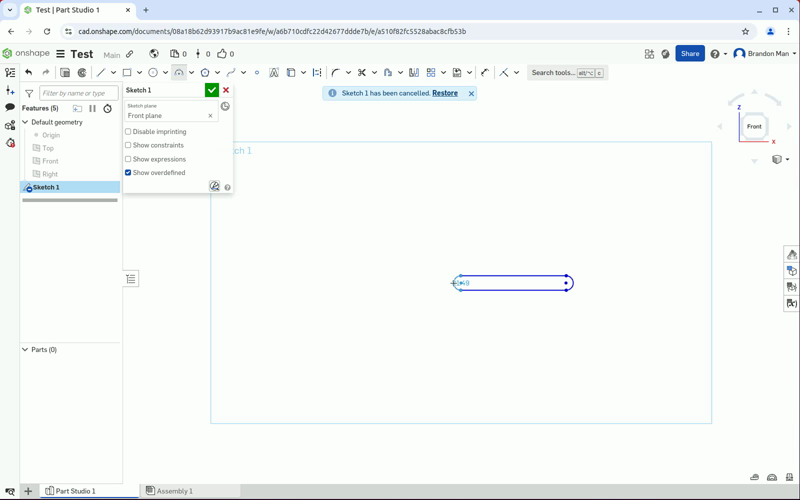
key_up(shift)
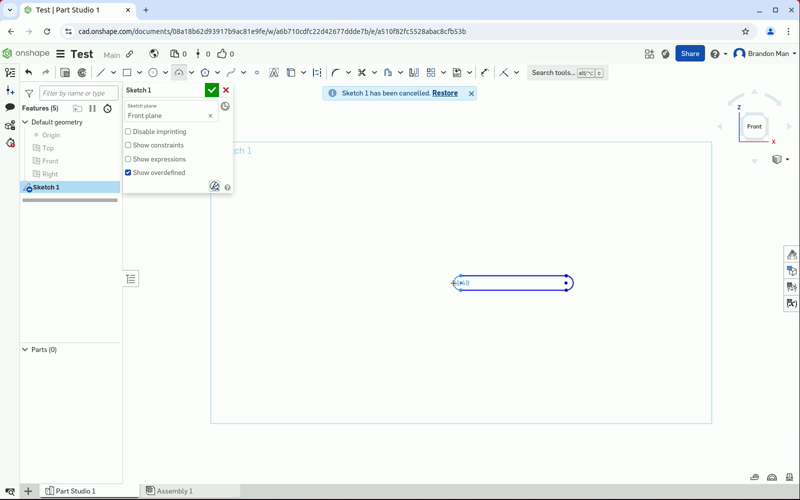
key(esc)
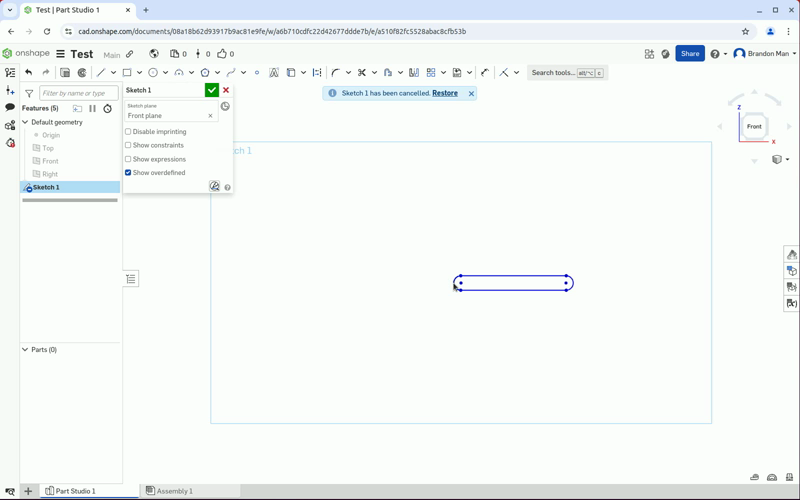
key(c)
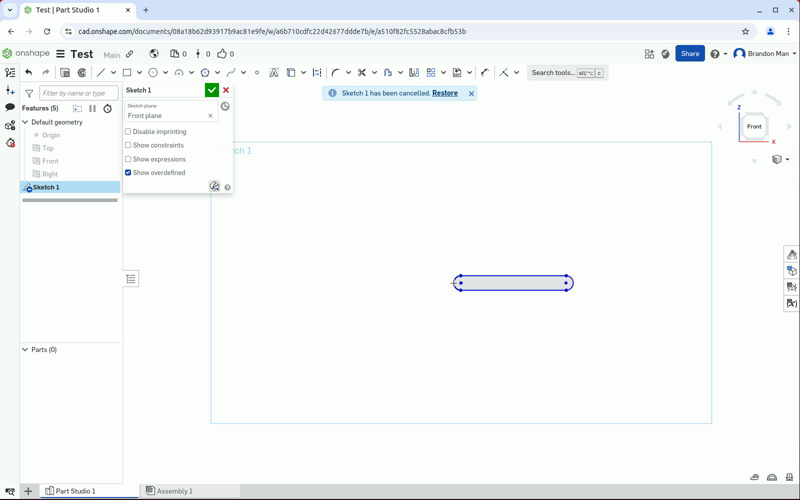
key_down(shift)
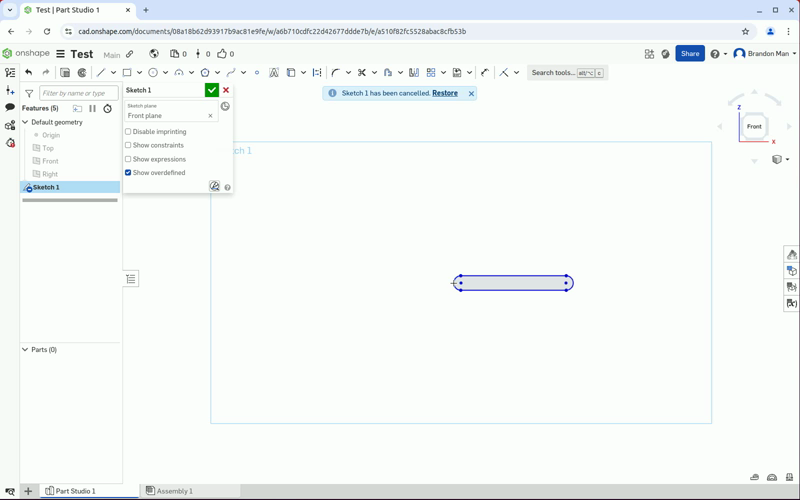
mouse_move(460, 282)
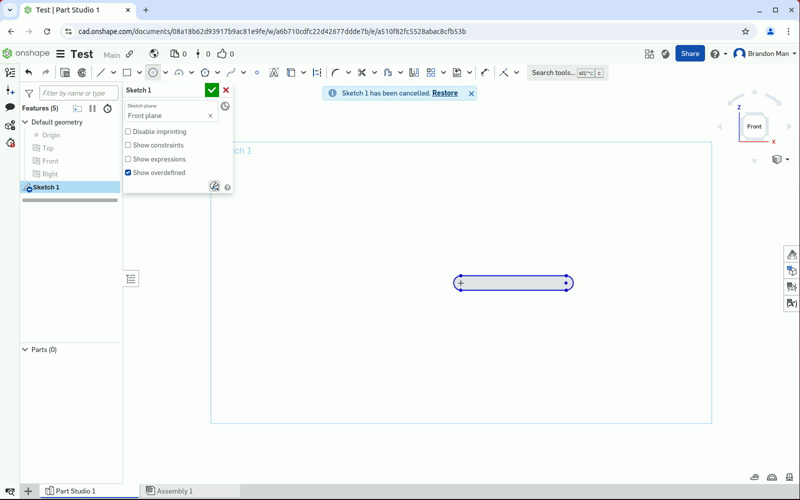
click(460, 282)
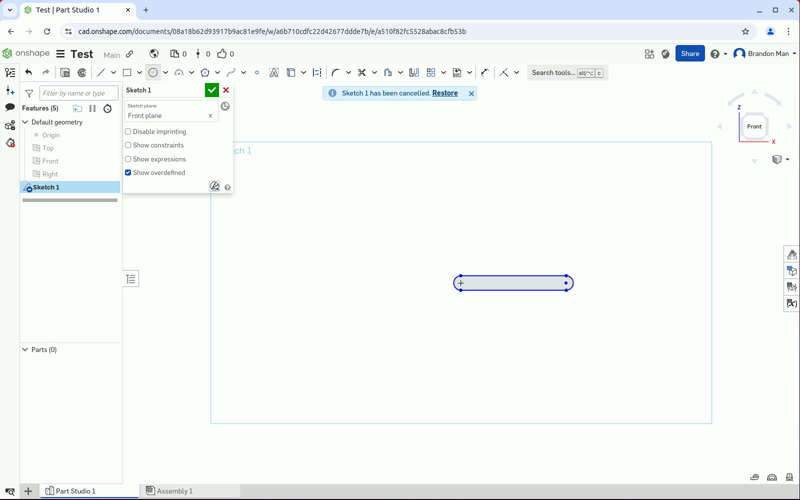
key_up(shift)
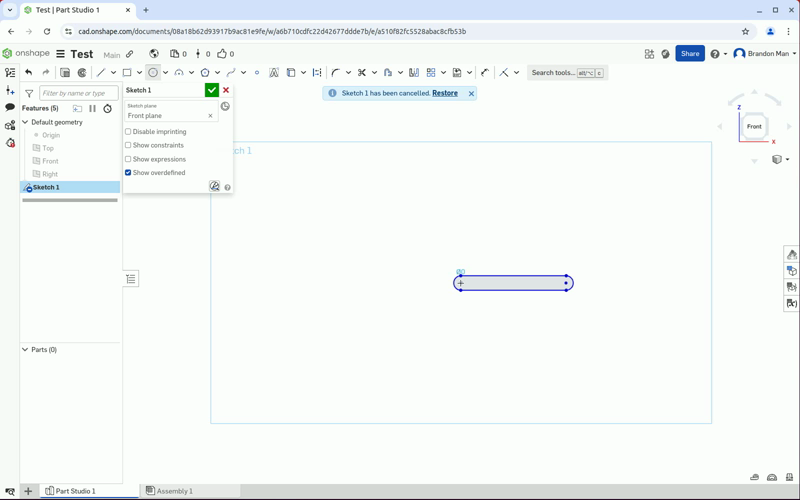
mouse_move(465, 282)
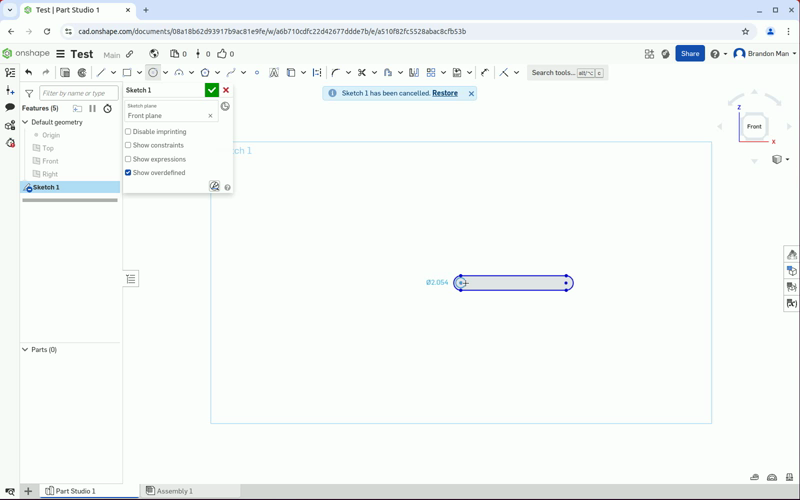
click(465, 282)
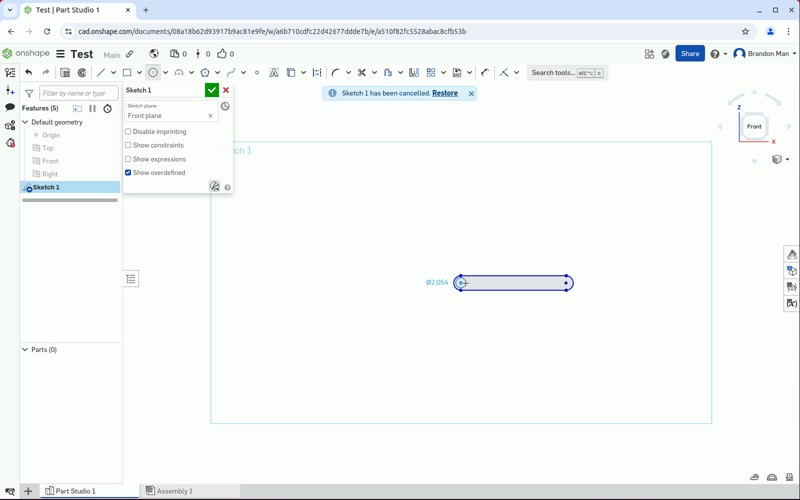
key(esc)
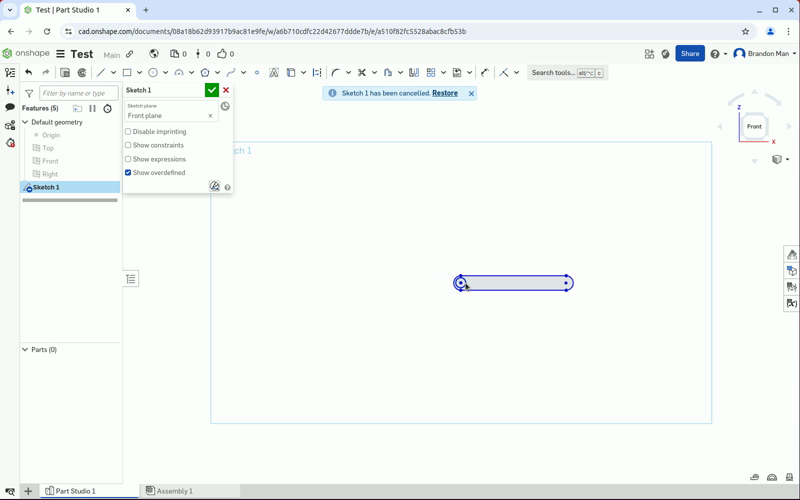
key(c)
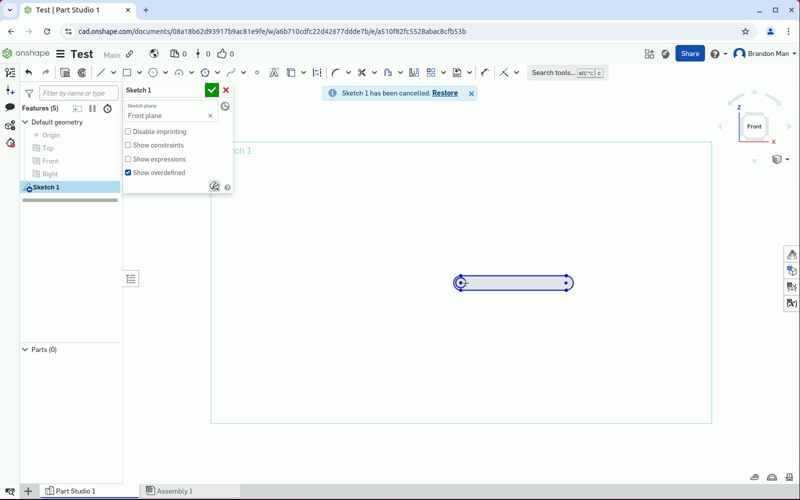
key_down(shift)
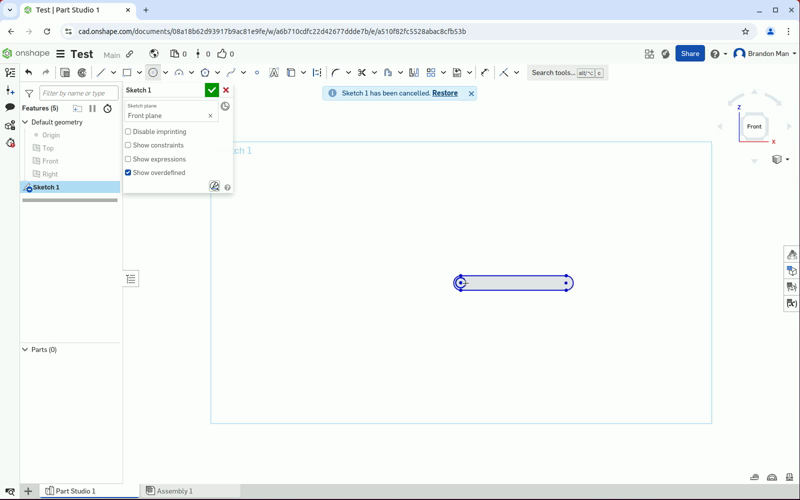
mouse_move(566, 282)
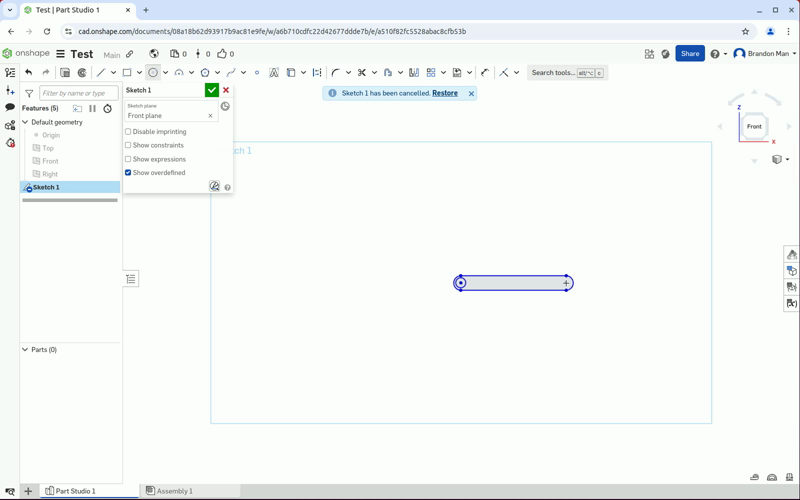
click(566, 282)
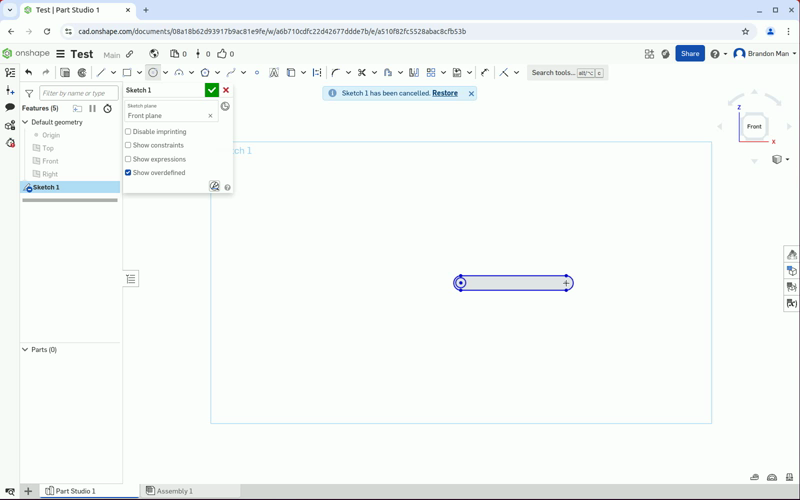
key_up(shift)
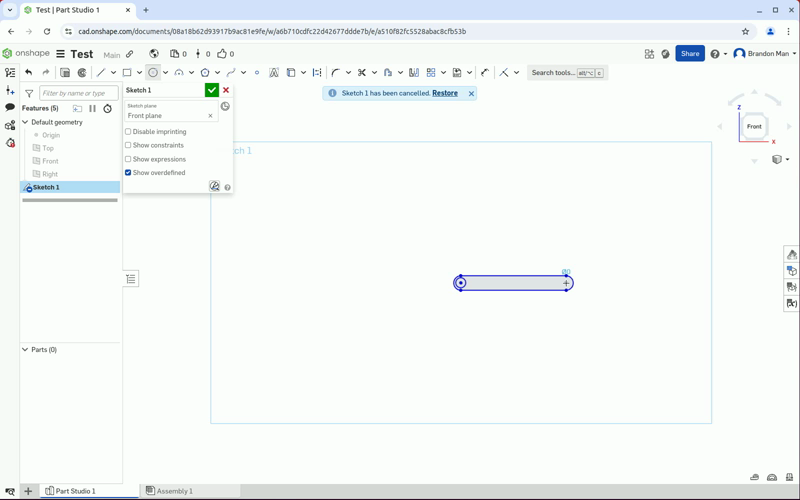
mouse_move(570, 282)
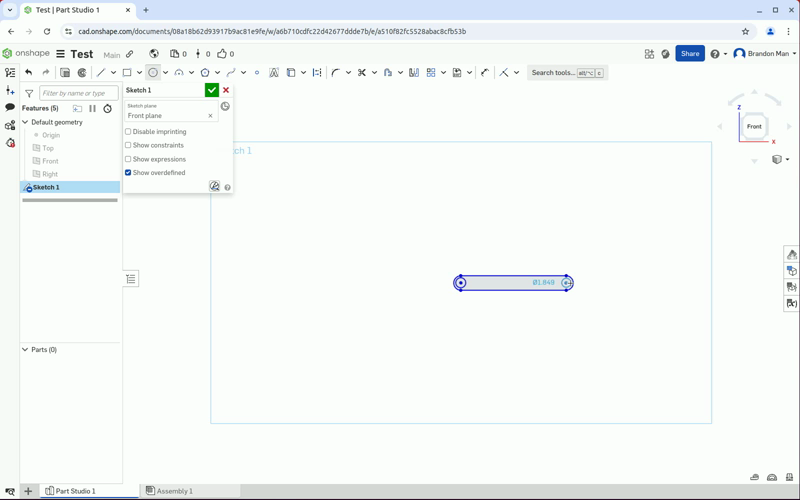
scroll(6)
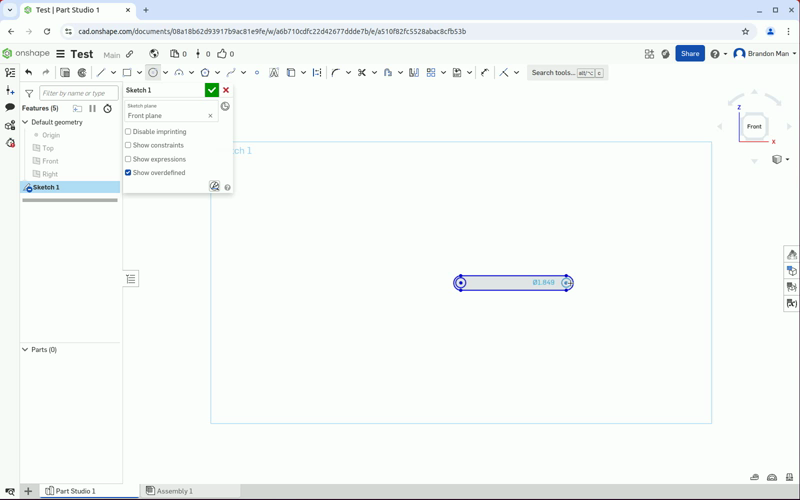
scroll(6)
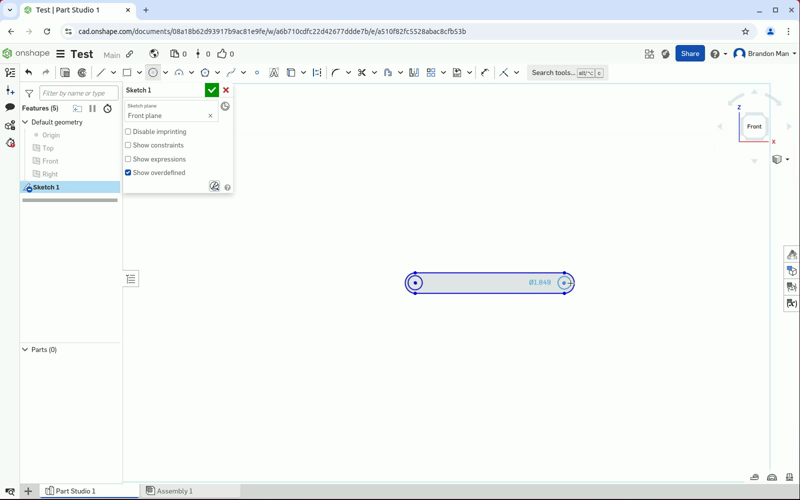
scroll(6)
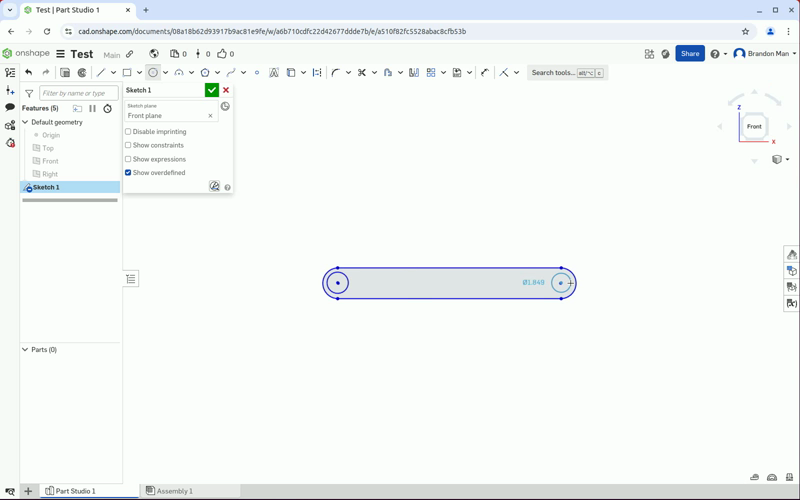
scroll(6)
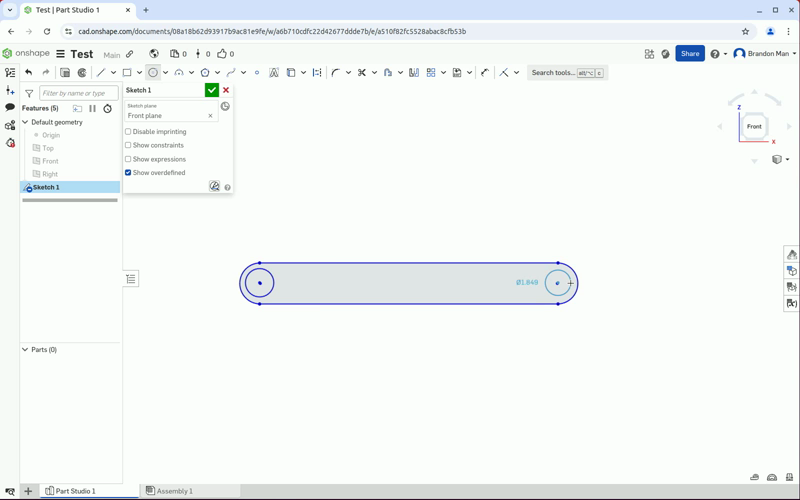
scroll(6)
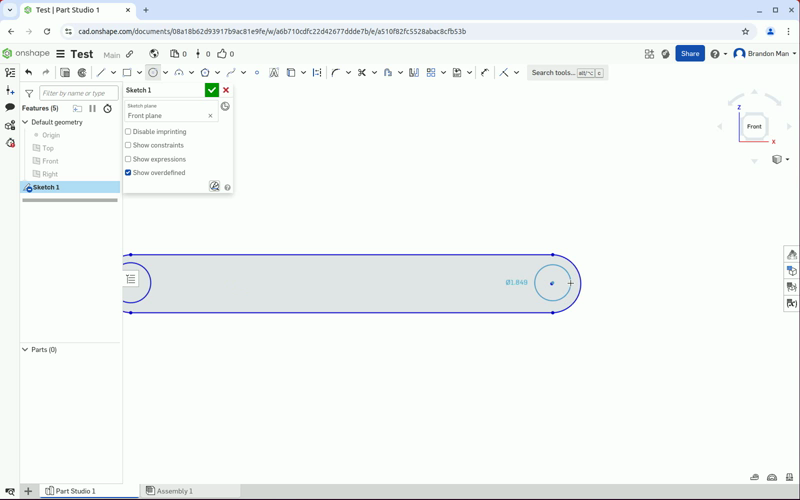
scroll(6)
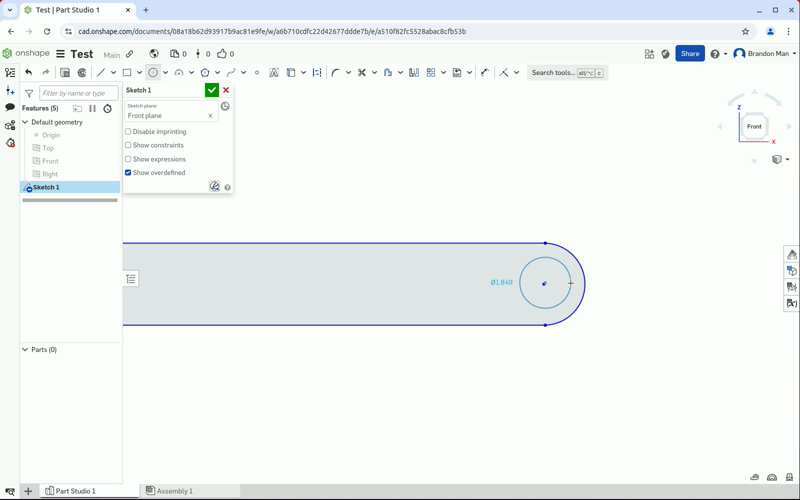
scroll(6)
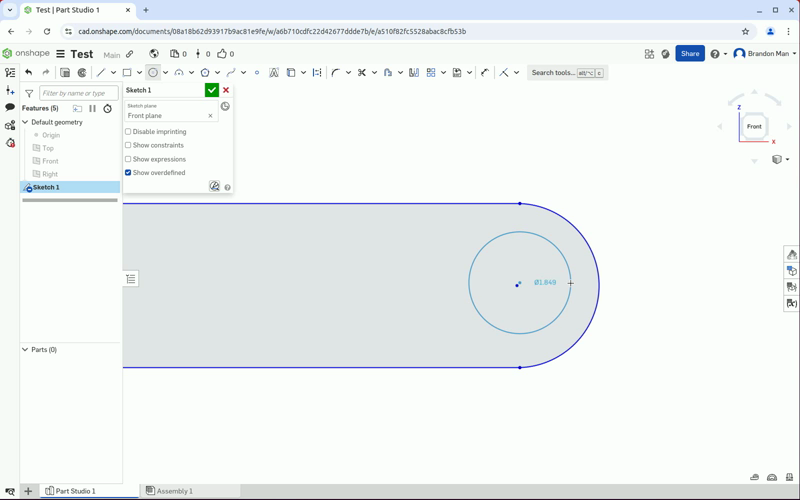
click(570, 282)
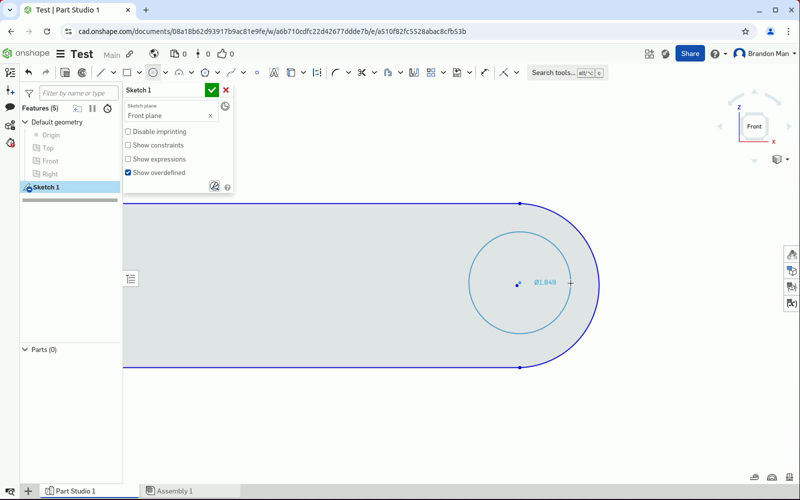
scroll(-6)
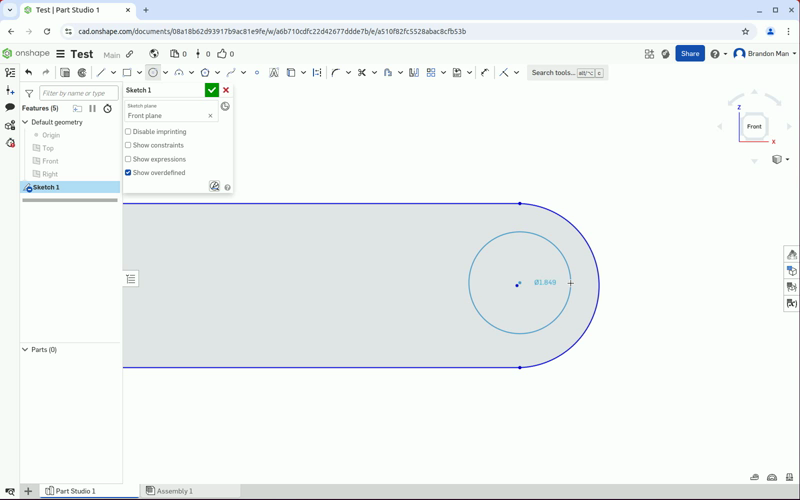
scroll(-6)
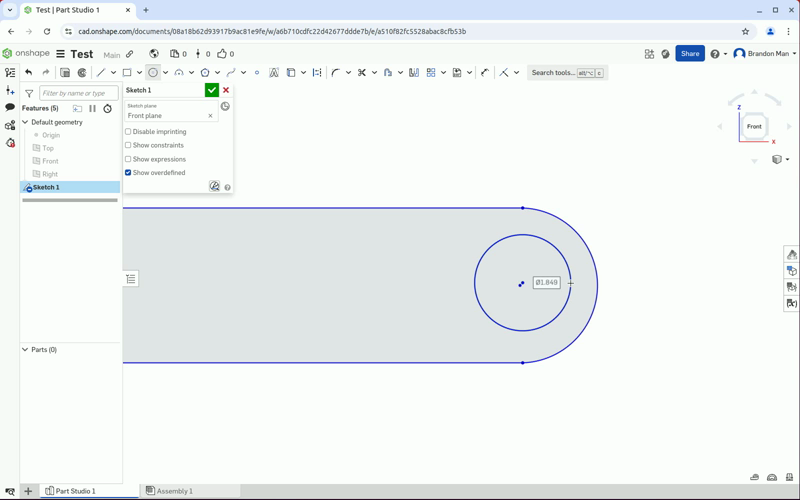
scroll(-6)
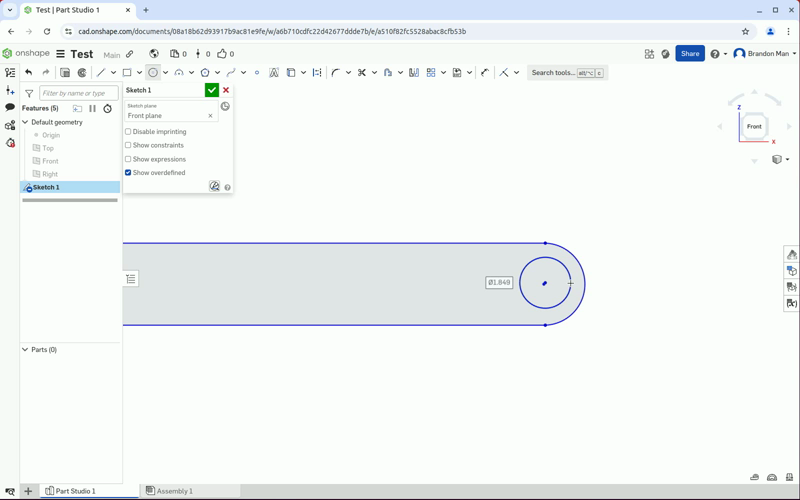
scroll(-6)
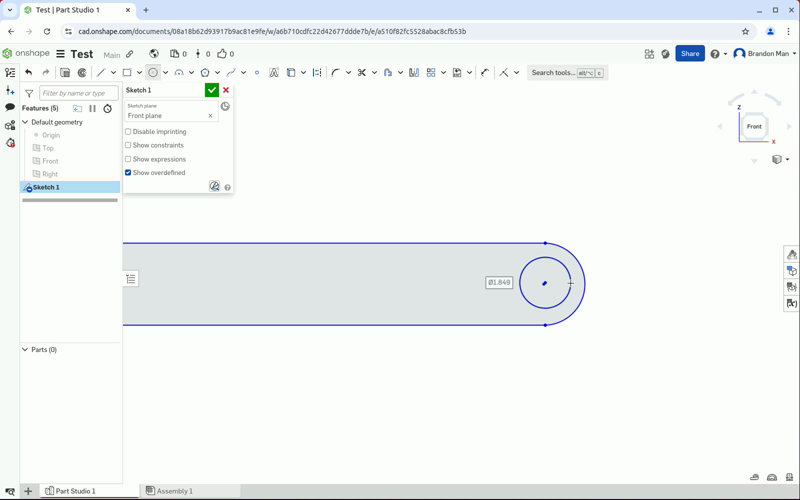
scroll(-6)
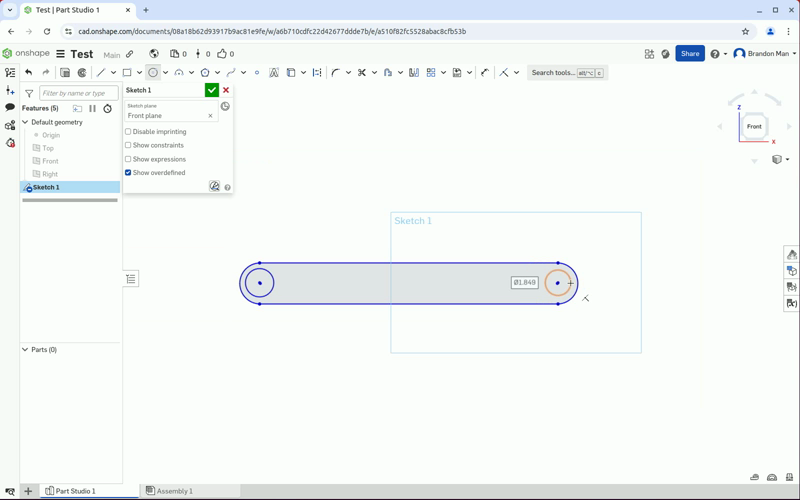
scroll(-6)
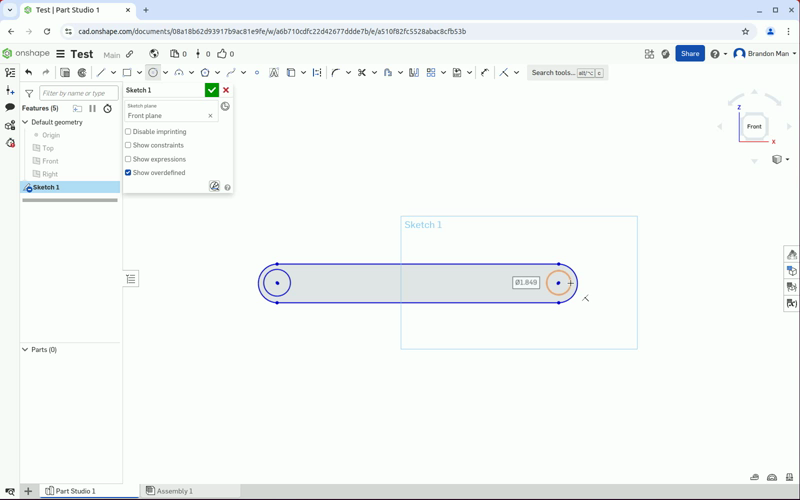
scroll(-6)
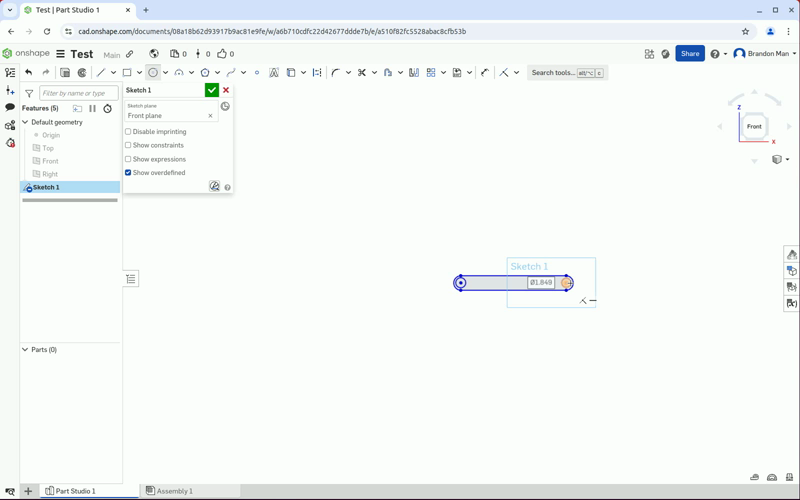
key(esc)
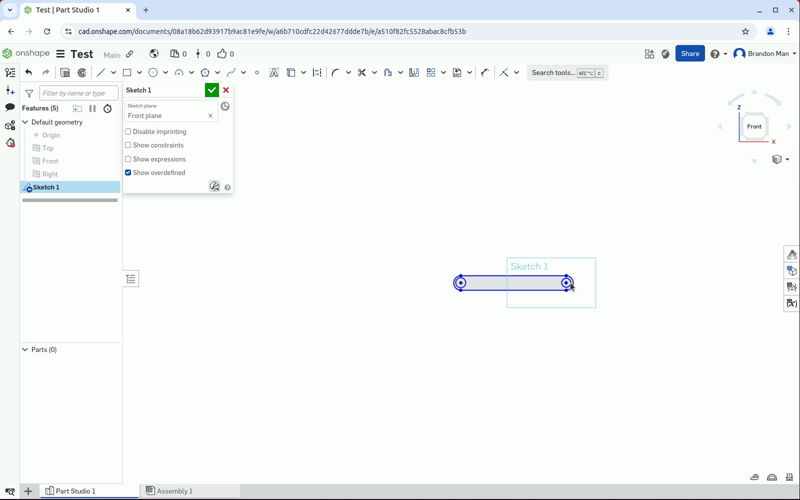
mouse_move(490, 284)
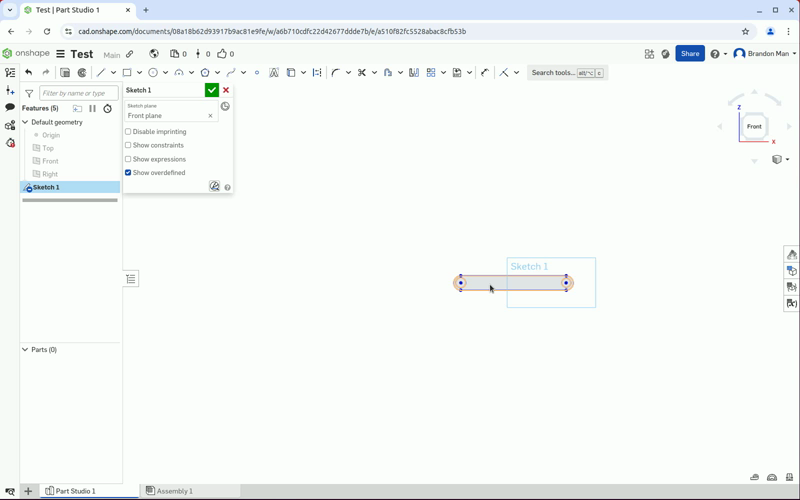
scroll(6)
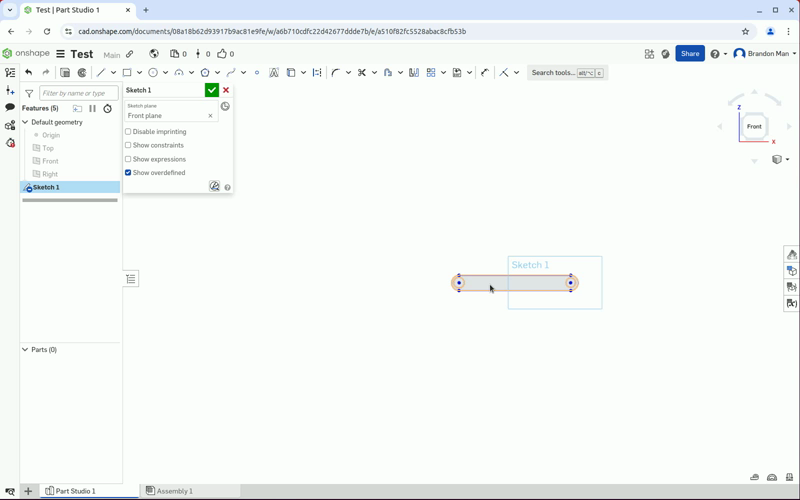
scroll(6)
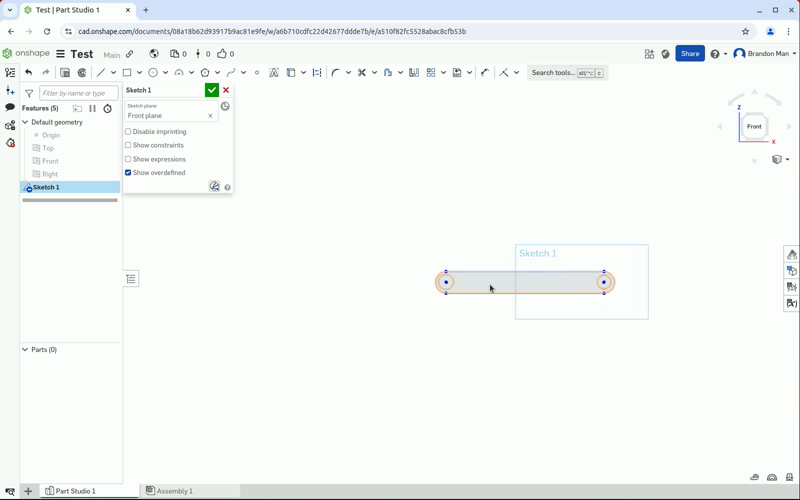
scroll(6)
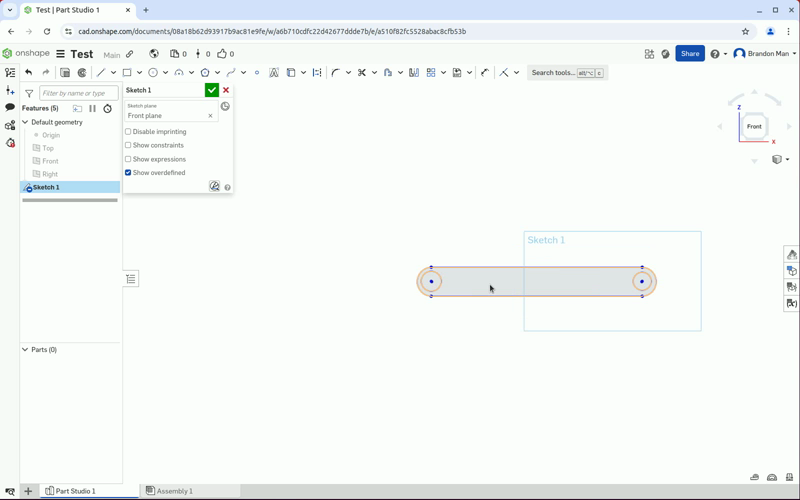
scroll(6)
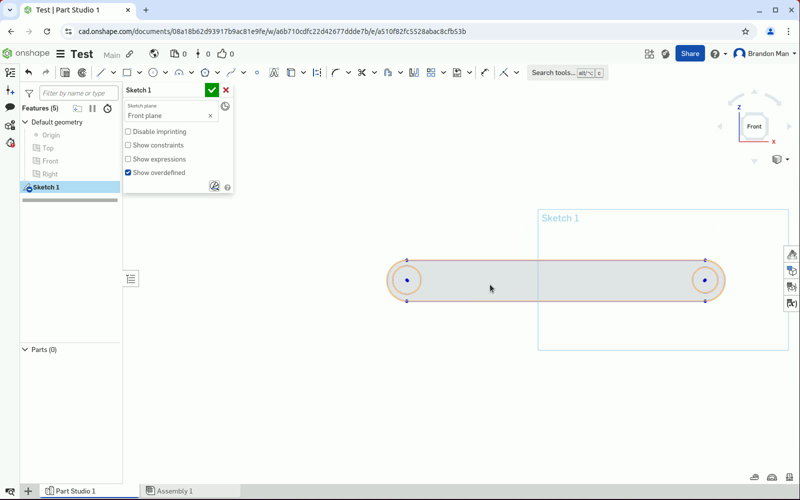
scroll(6)
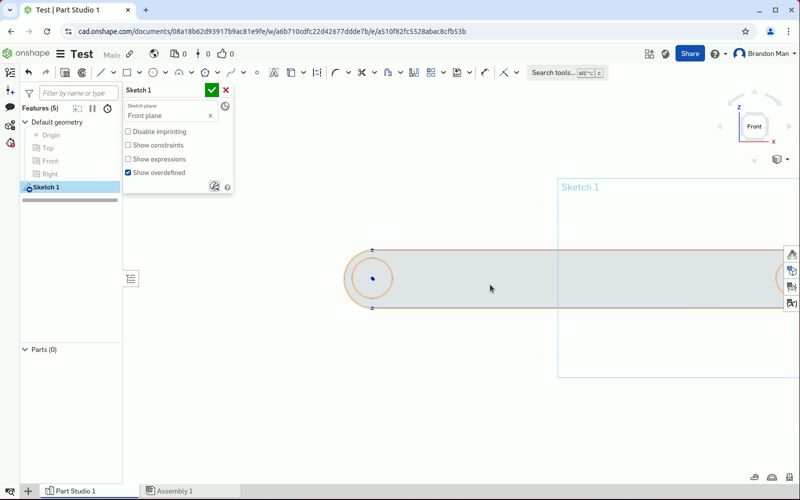
scroll(6)
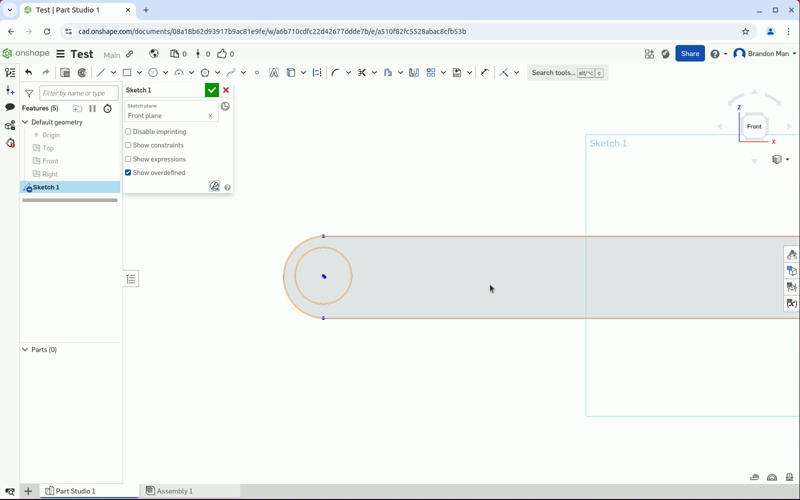
scroll(6)
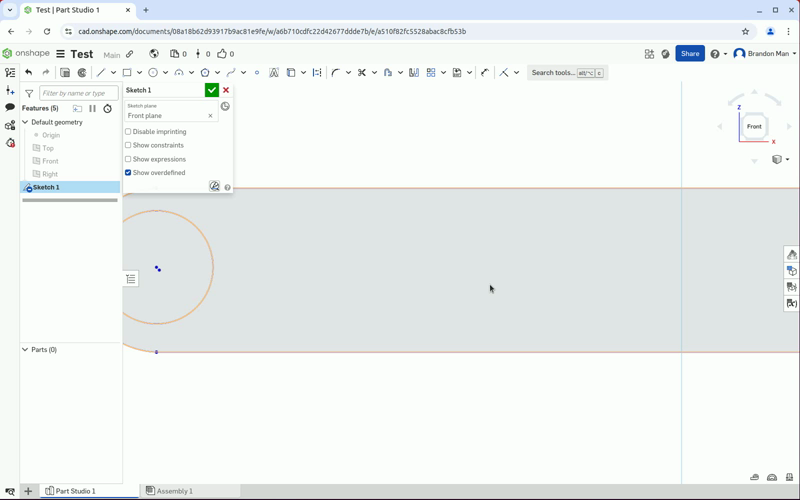
click(490, 284)
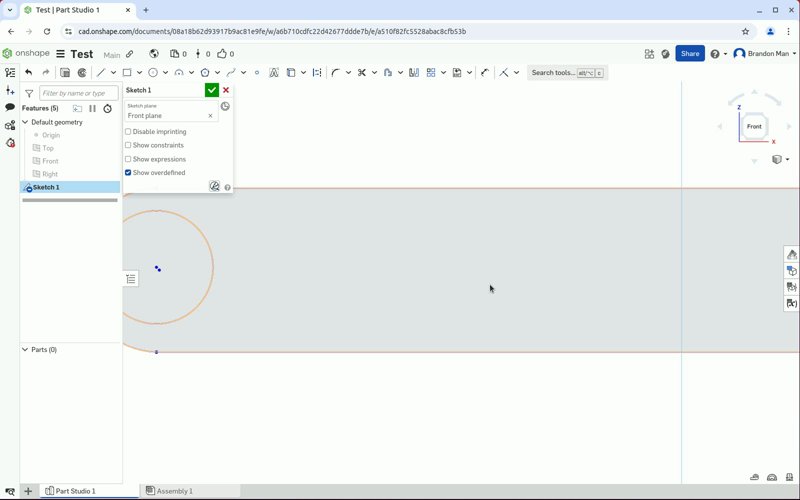
scroll(-6)
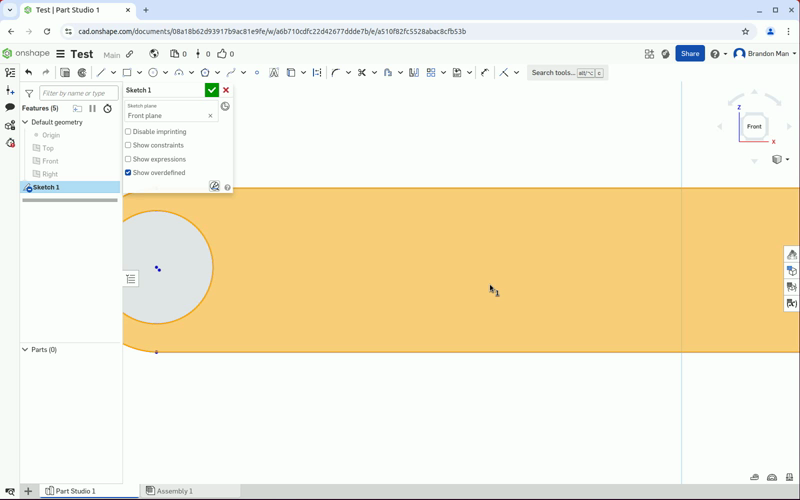
scroll(-6)
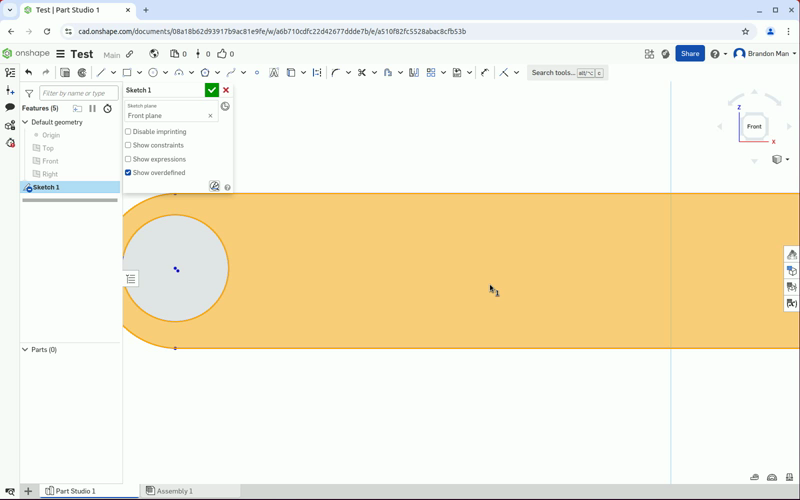
scroll(-6)
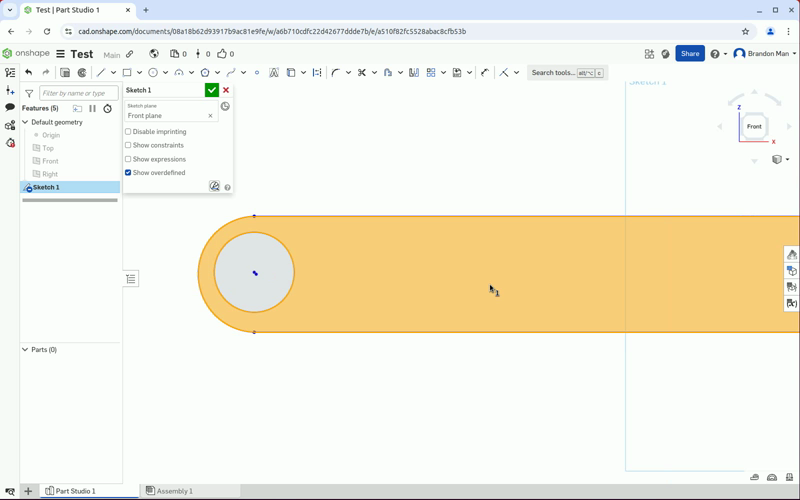
scroll(-6)
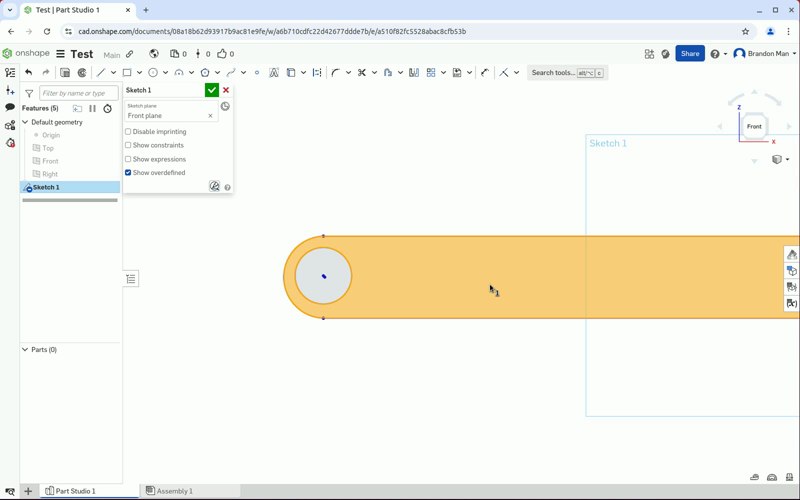
scroll(-6)
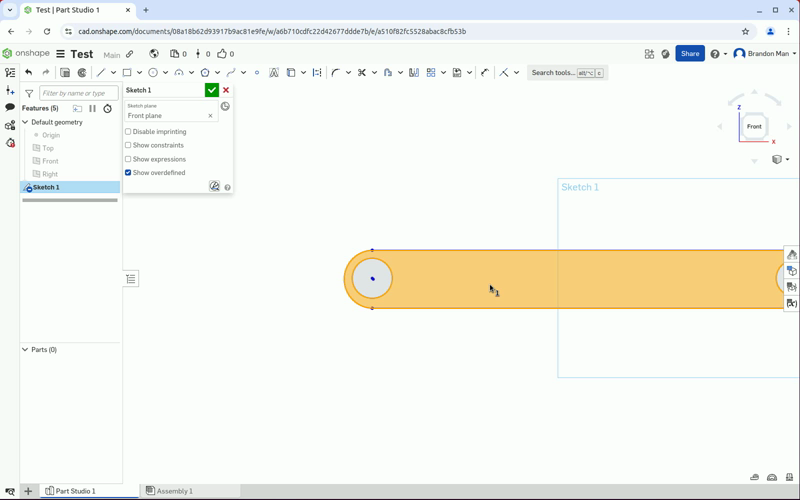
scroll(-6)
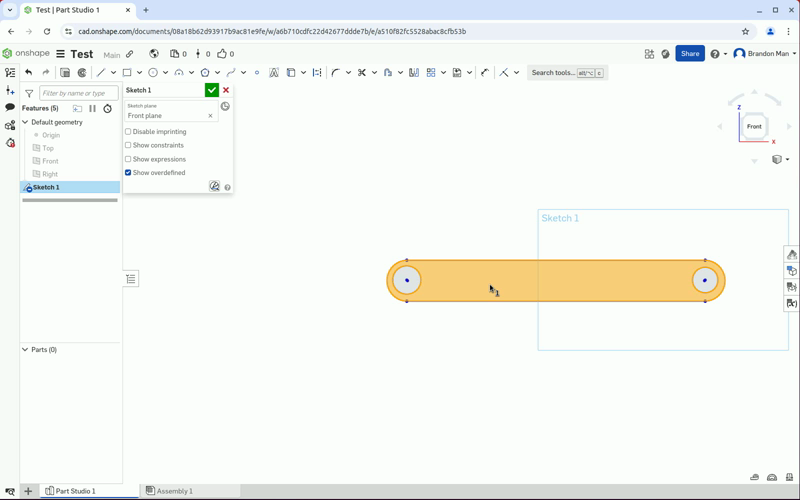
scroll(-6)
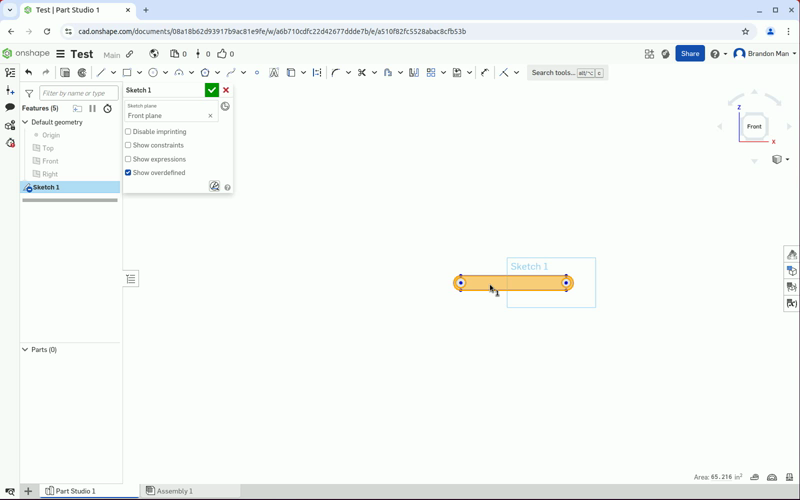
mouse_move(73, 352)
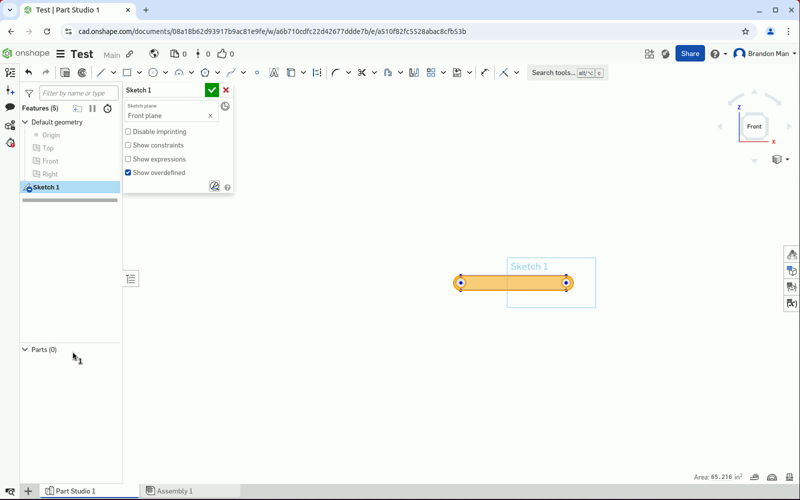
key(shift+y)
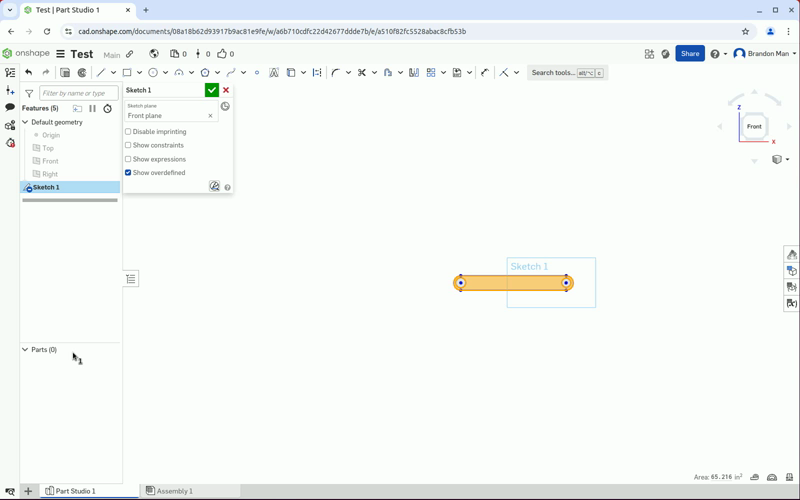
key(shift+e)
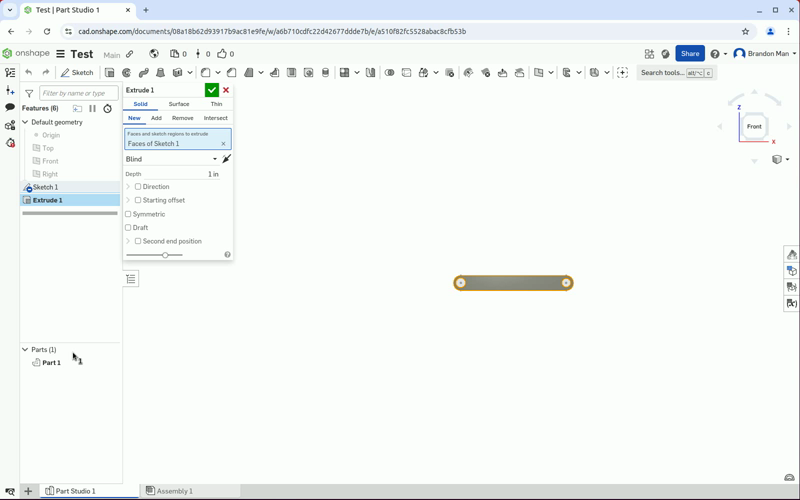
mouse_move(143, 106)
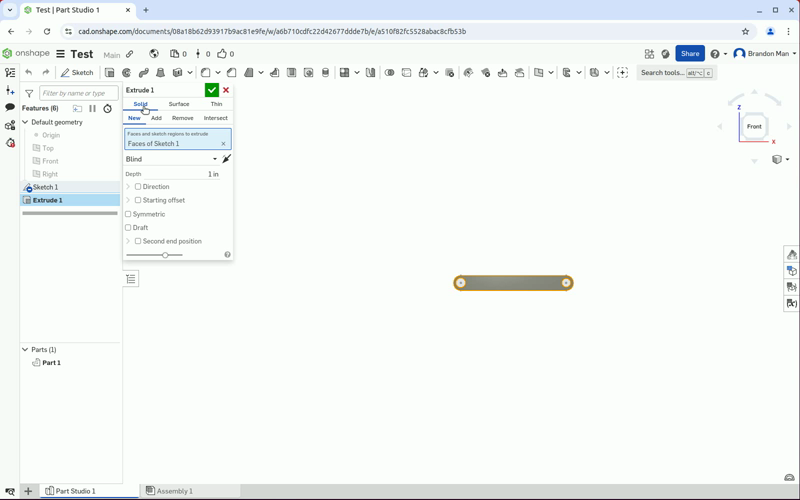
click(143, 106)
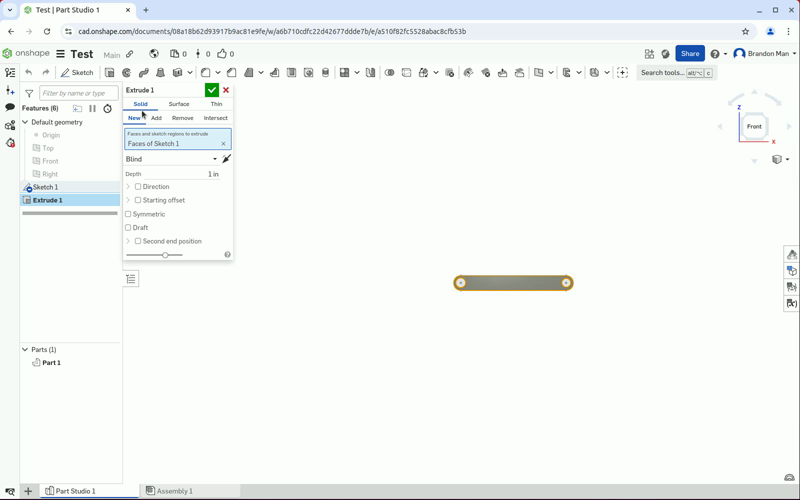
mouse_move(137, 120)
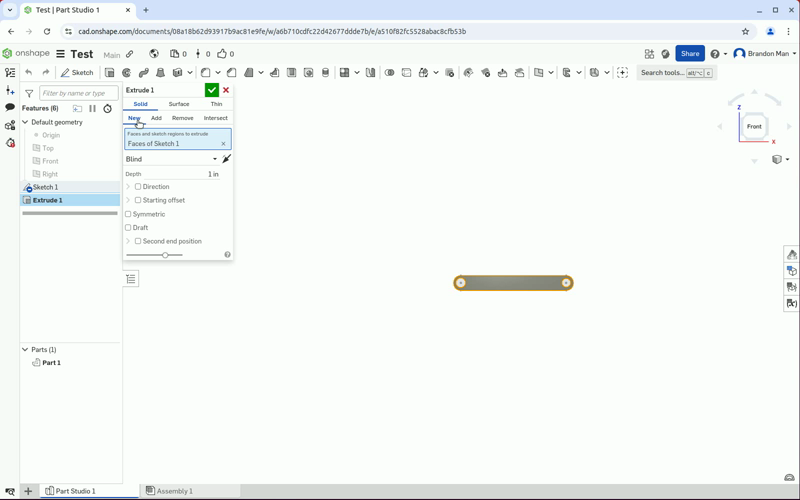
click(137, 120)
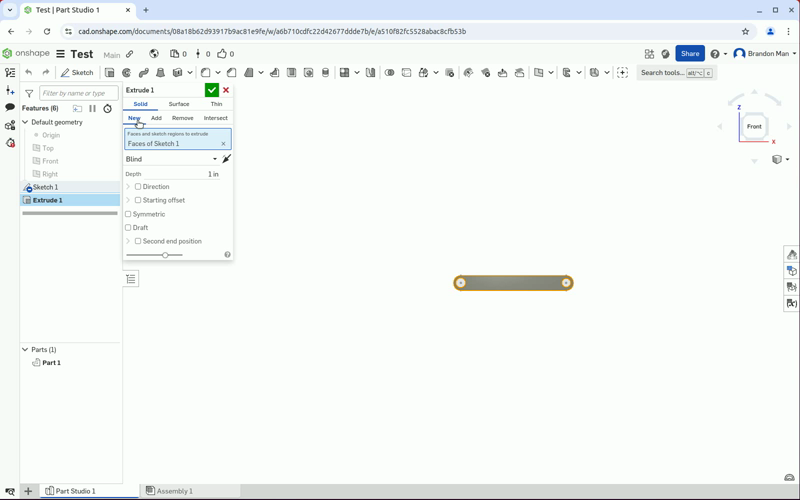
key(tab, 4)
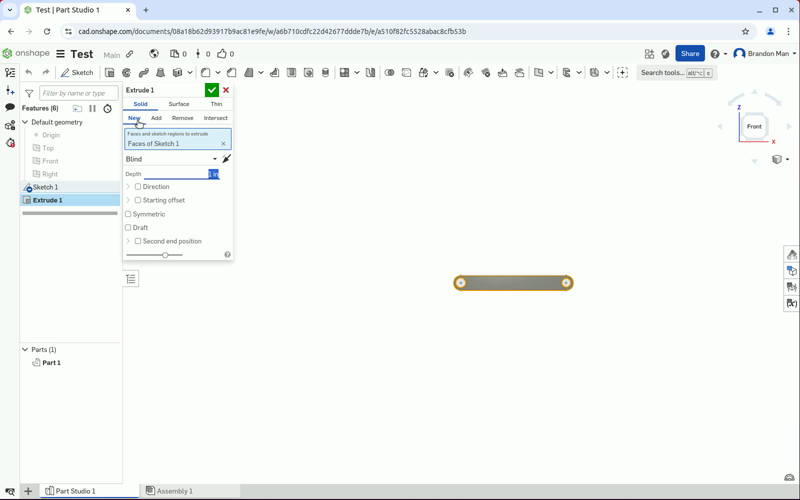
text(1.685)
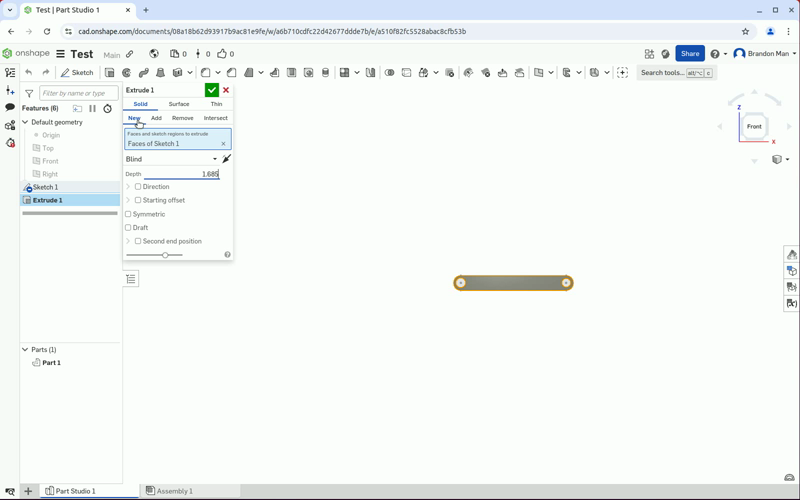
key(enter)
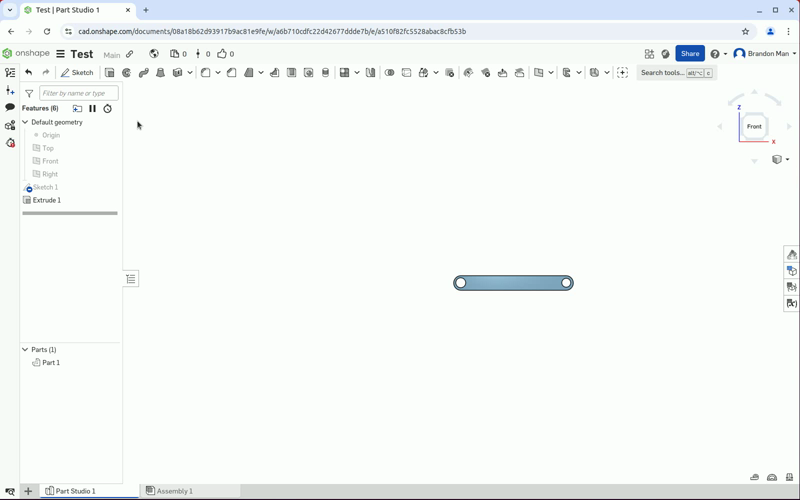
key(shift+h)
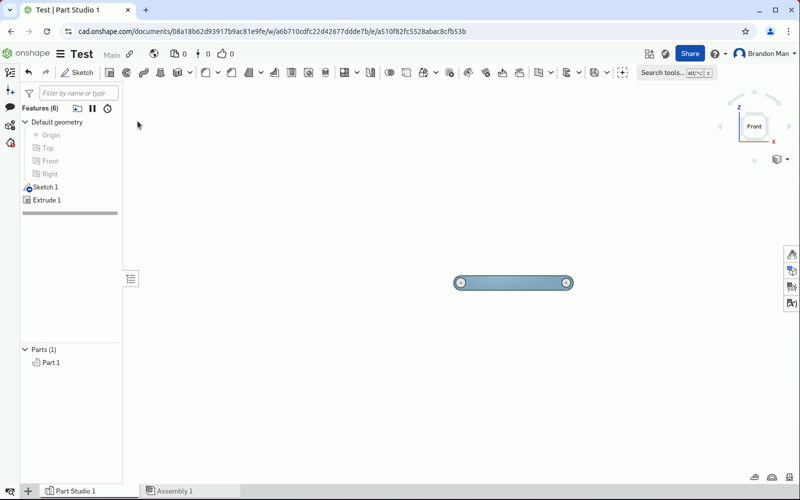
key(shift+h)
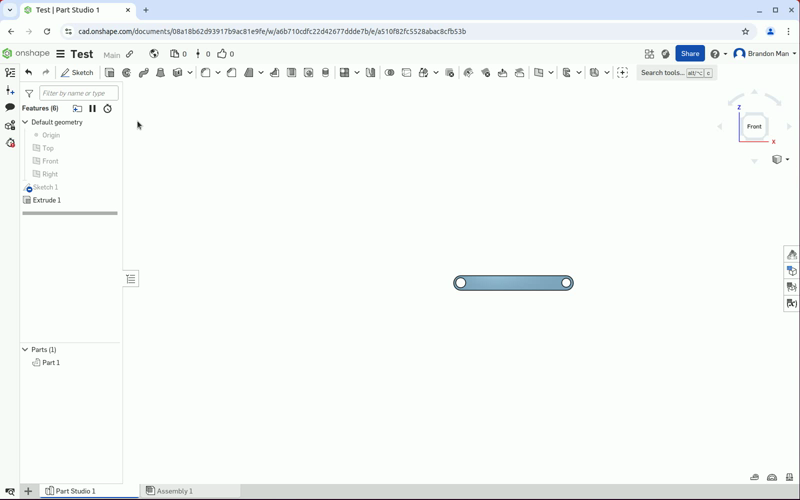
mouse_move(73, 189)
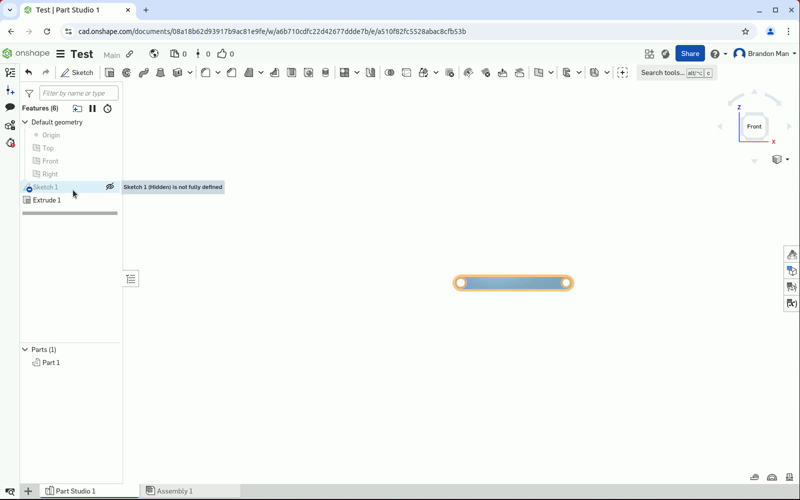
click(73, 189)
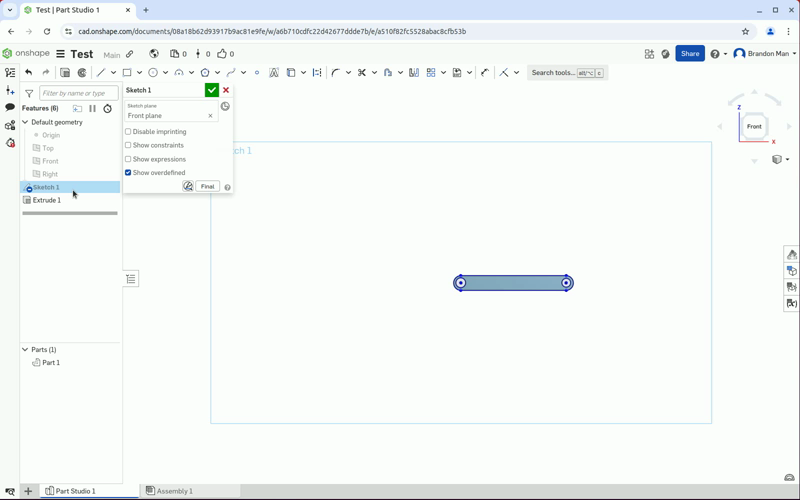
mouse_move(229, 92)
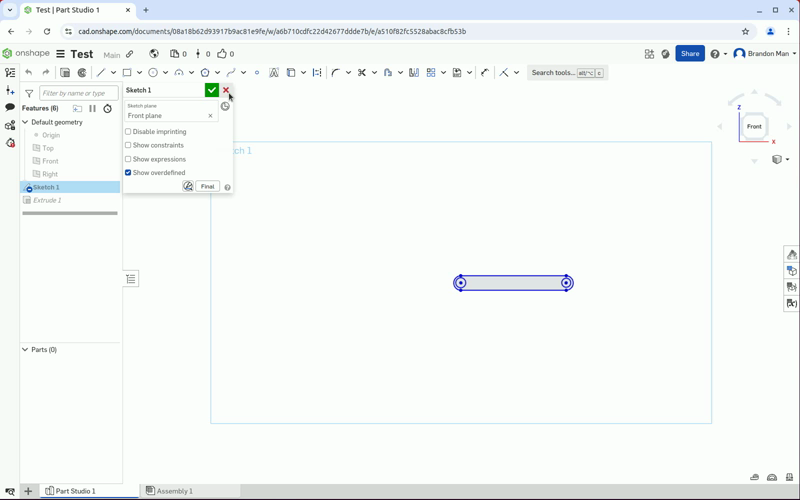
click(229, 92)
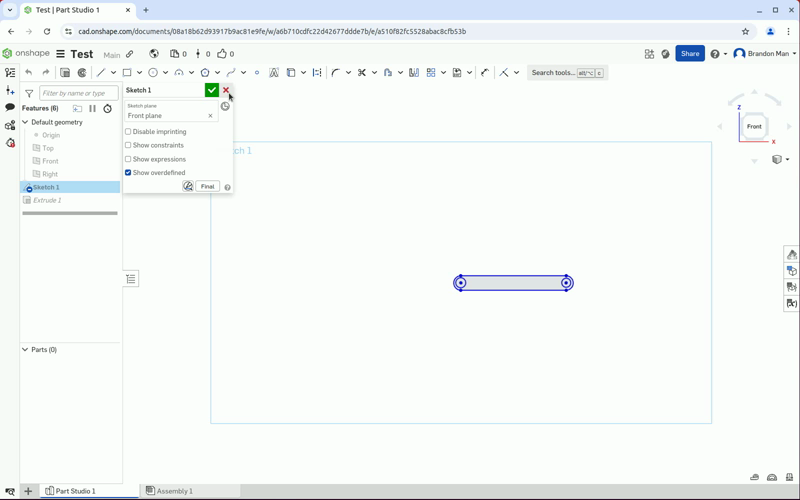
key(shift+s)
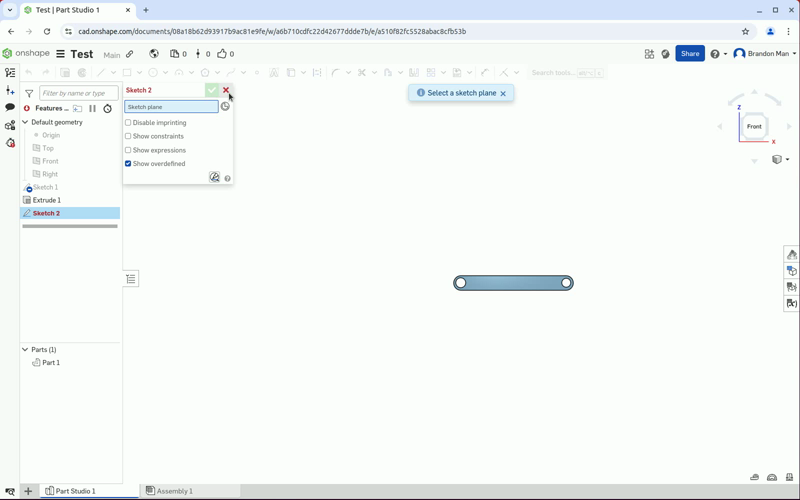
mouse_move(73, 163)
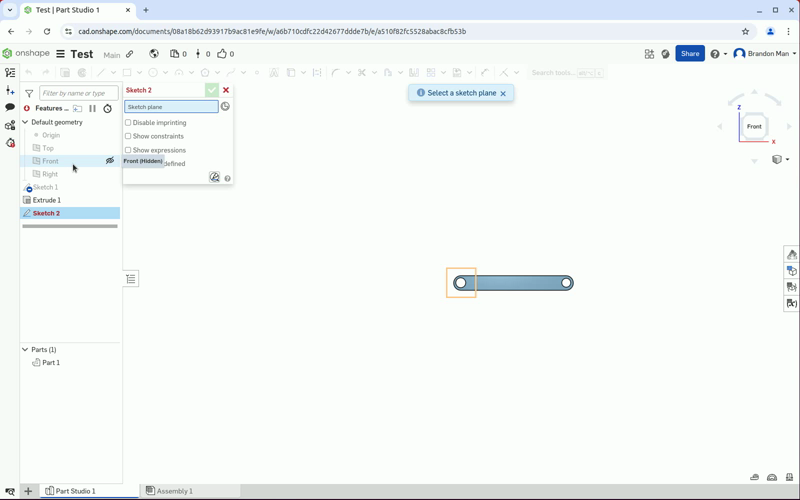
click(73, 163)
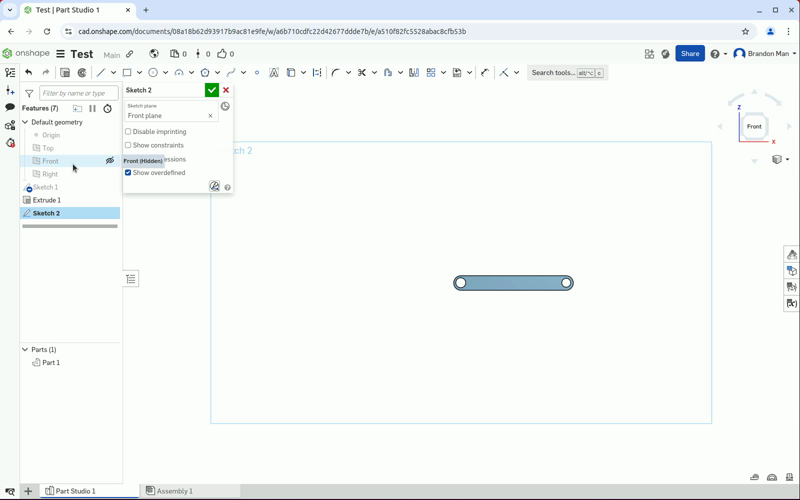
mouse_move(73, 352)
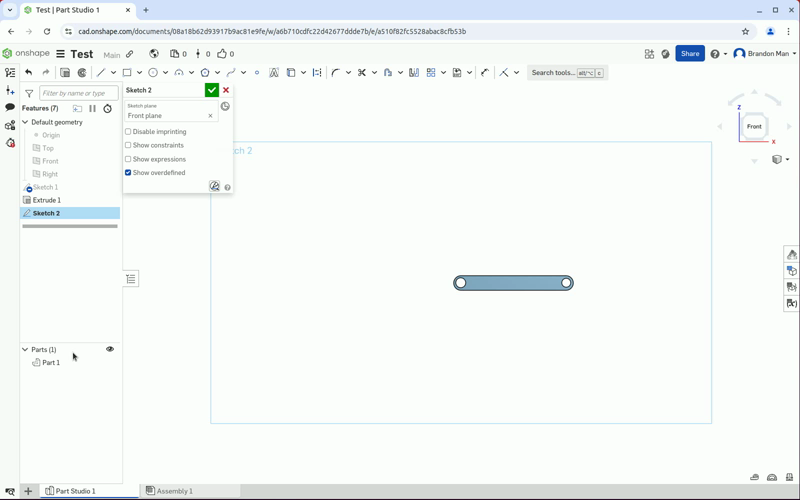
key(y)
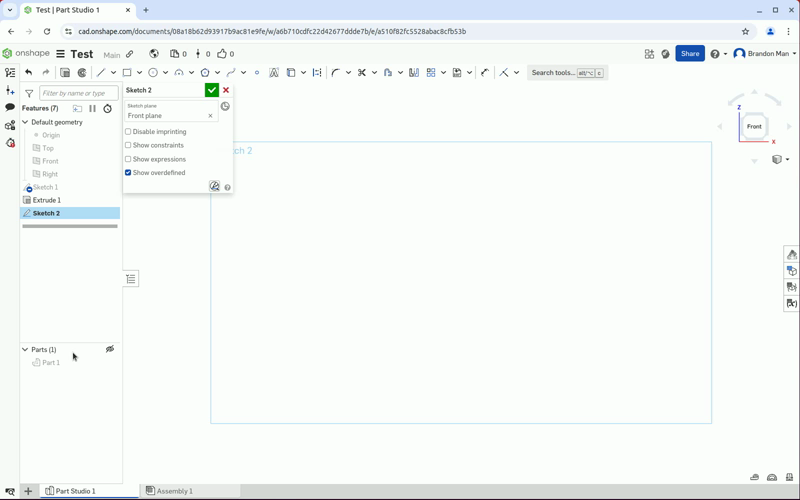
key(c)
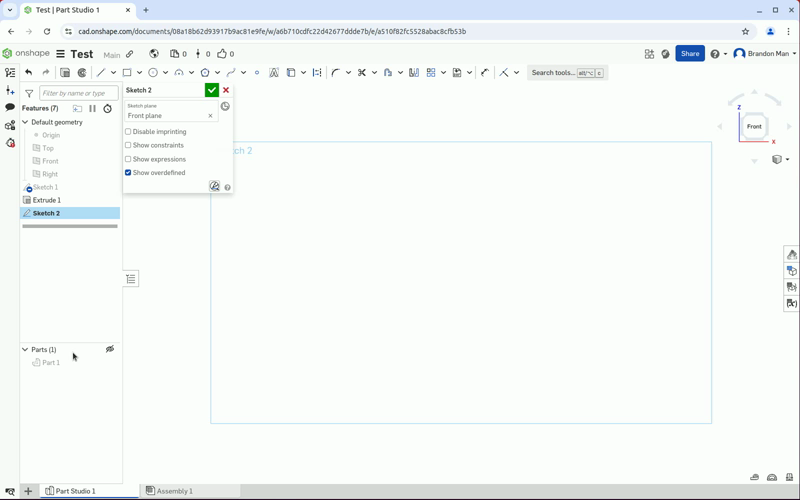
key_down(shift)
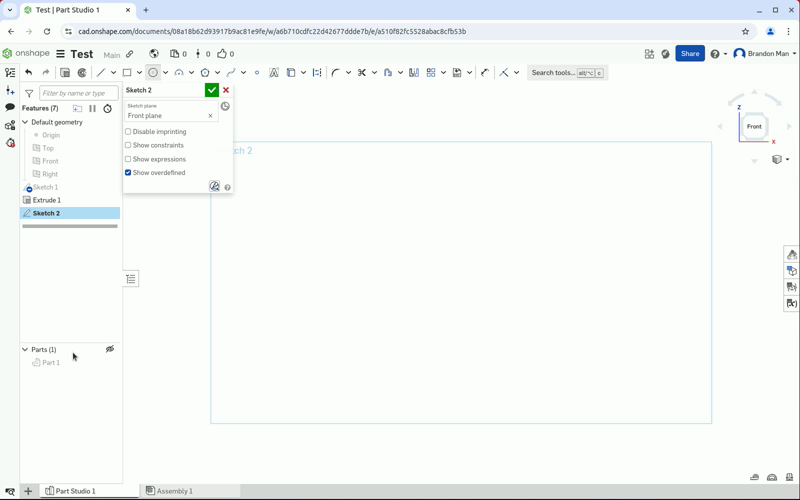
mouse_move(461, 282)
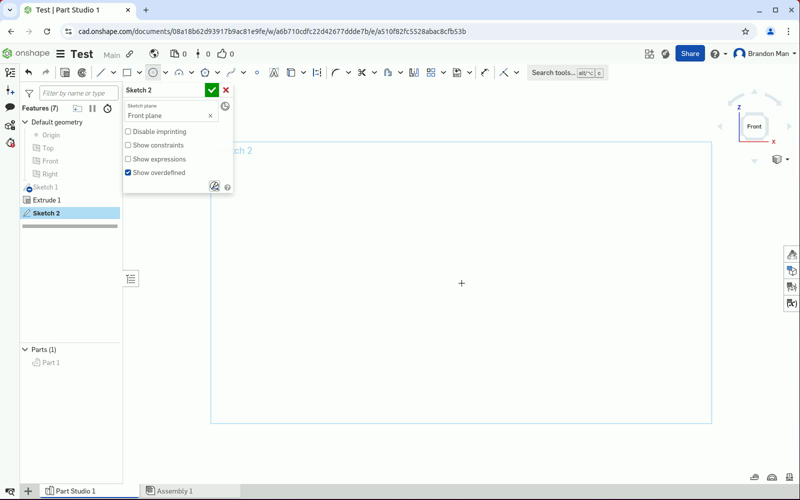
click(461, 282)
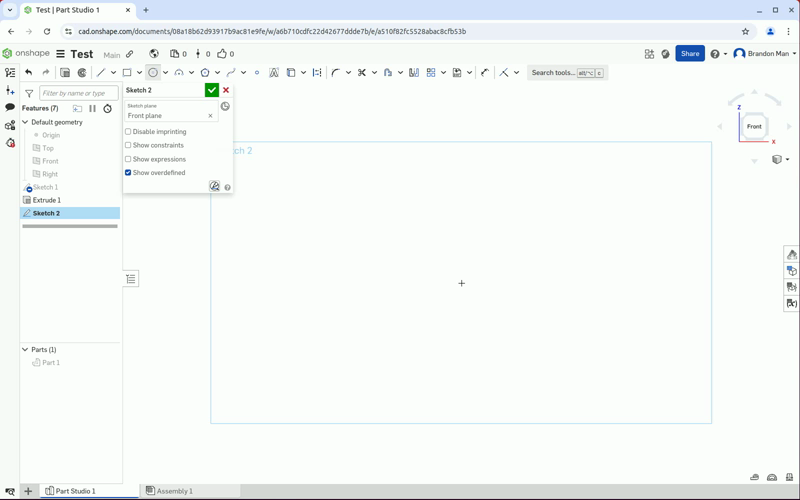
key_up(shift)
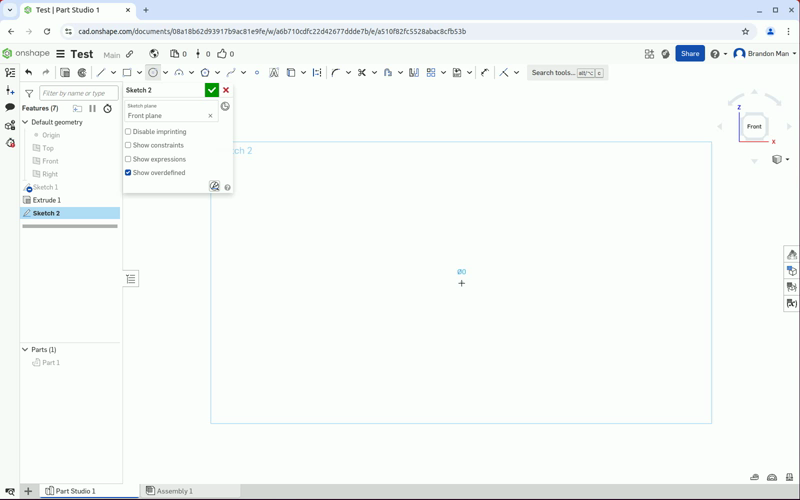
mouse_move(464, 282)
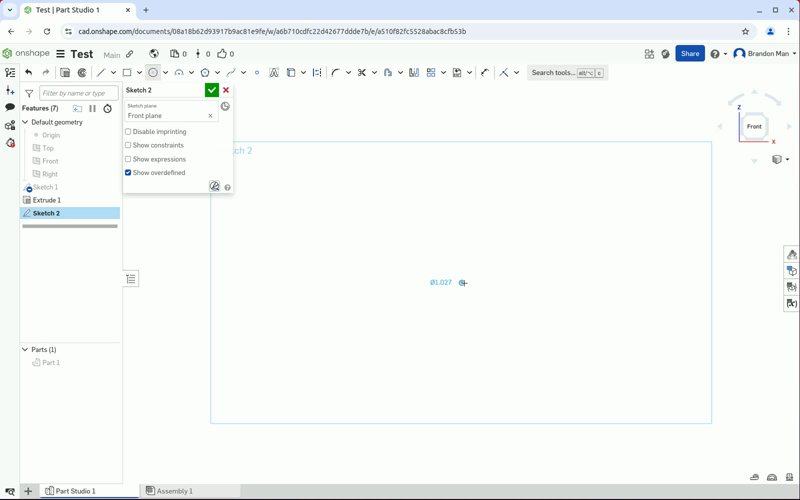
scroll(6)
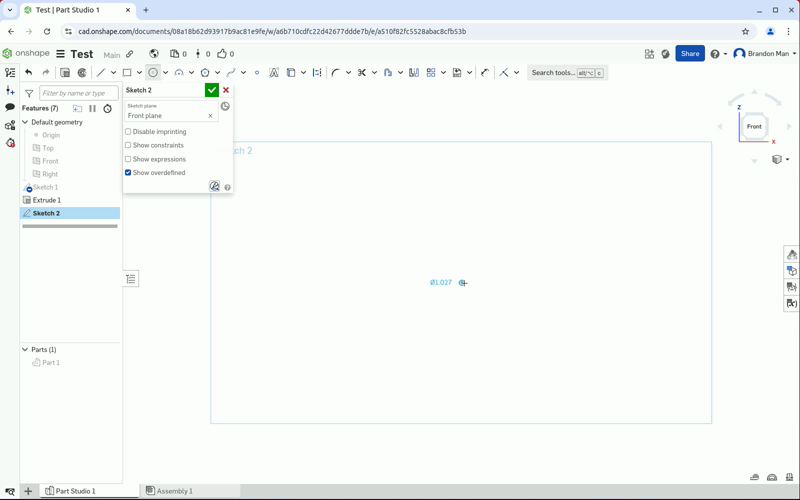
scroll(6)
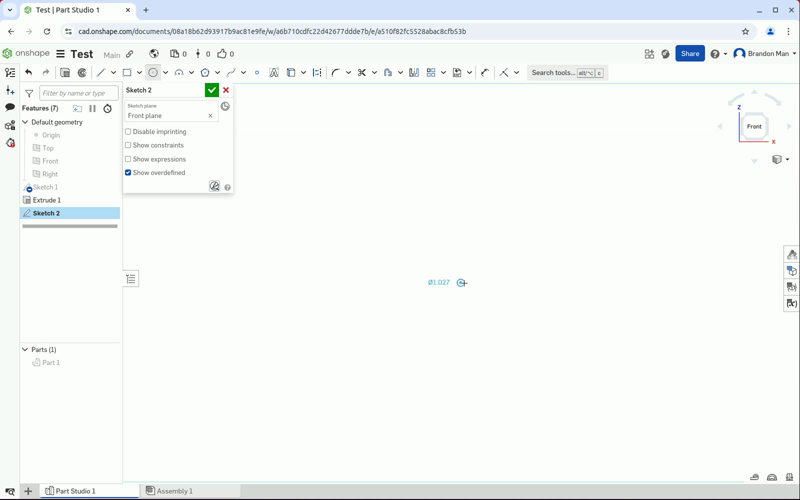
scroll(6)
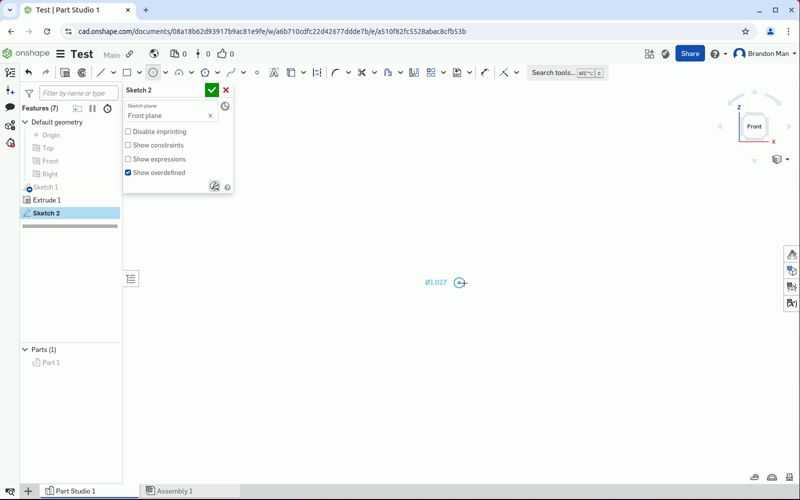
scroll(6)
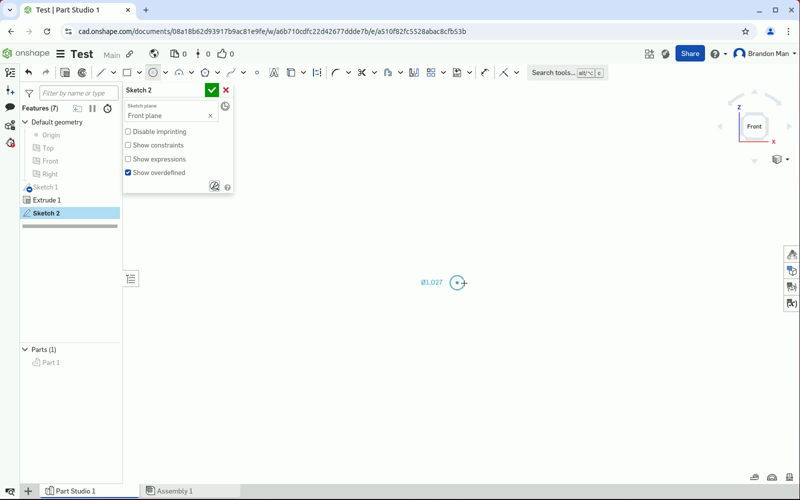
scroll(6)
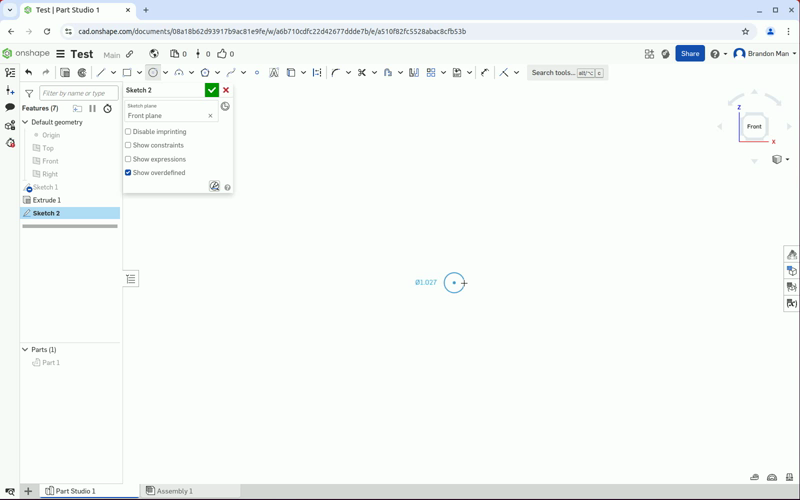
scroll(6)
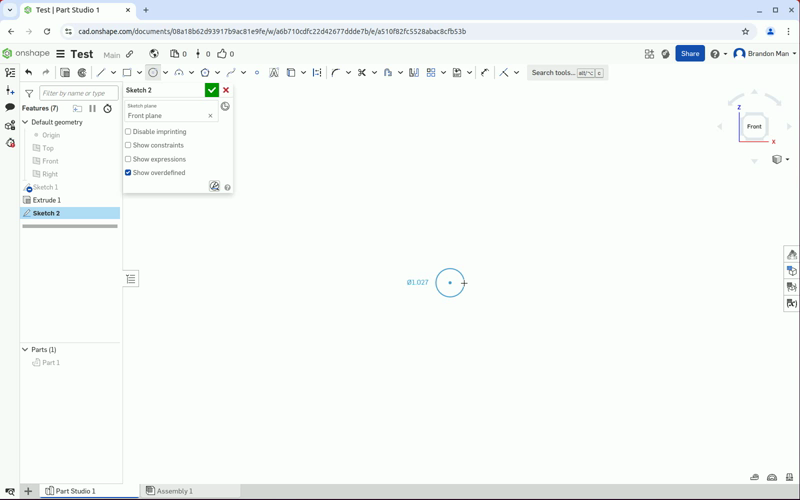
scroll(6)
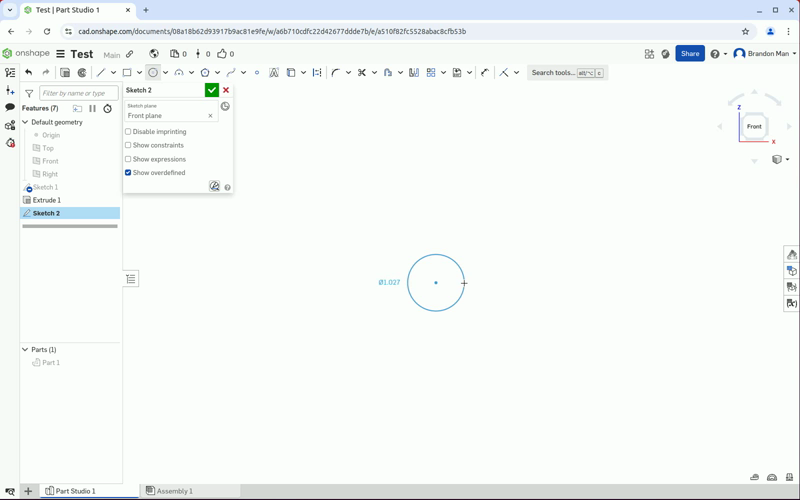
click(464, 282)
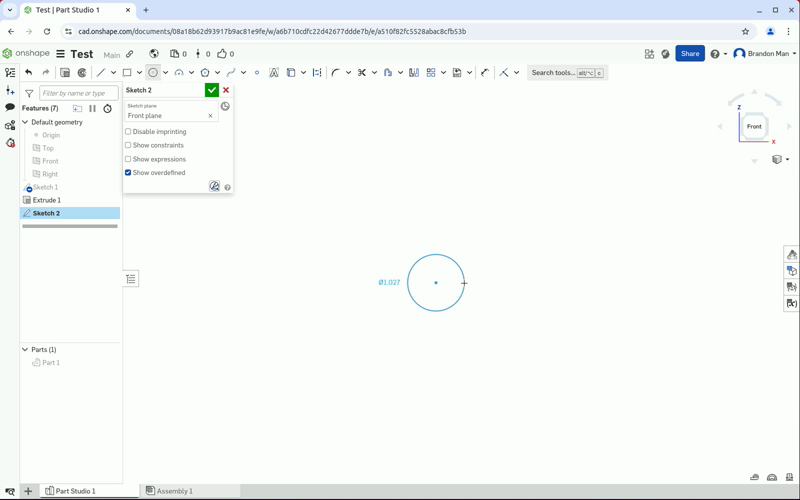
scroll(-6)
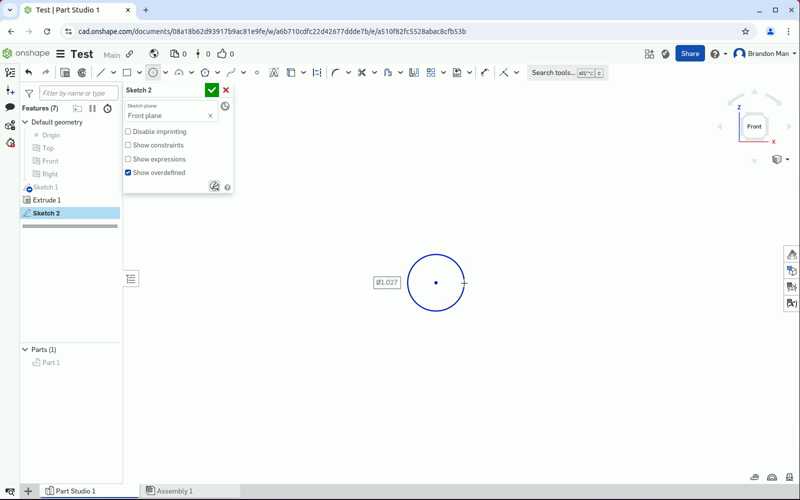
scroll(-6)
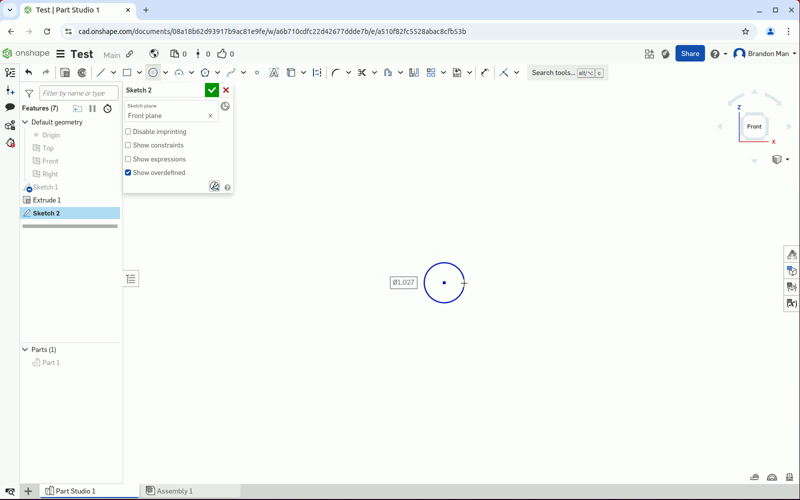
scroll(-6)
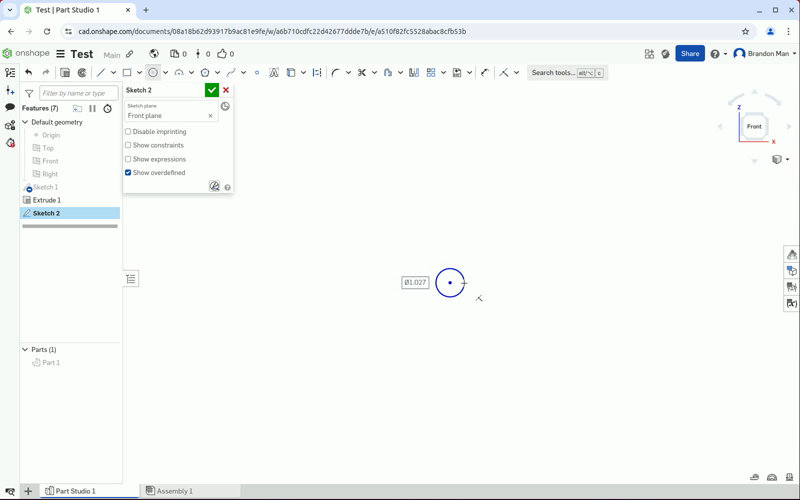
scroll(-6)
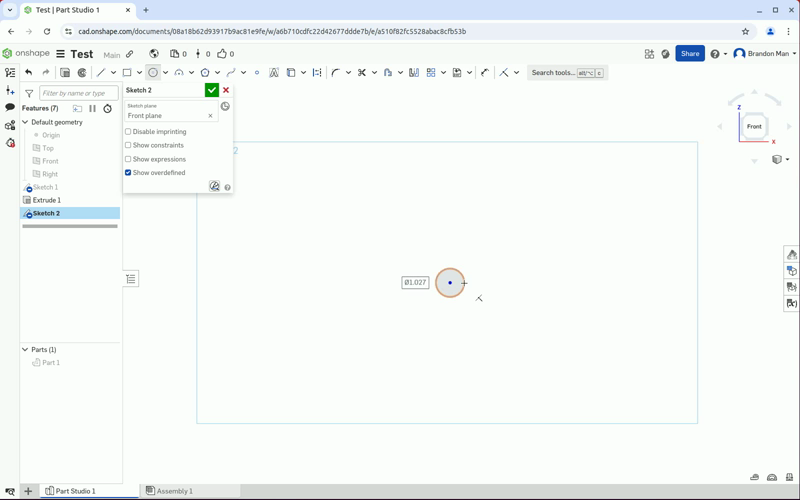
scroll(-6)
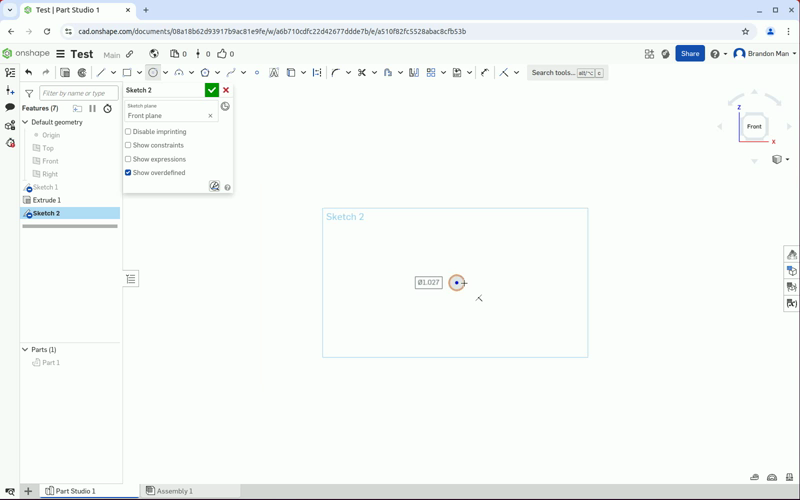
scroll(-6)
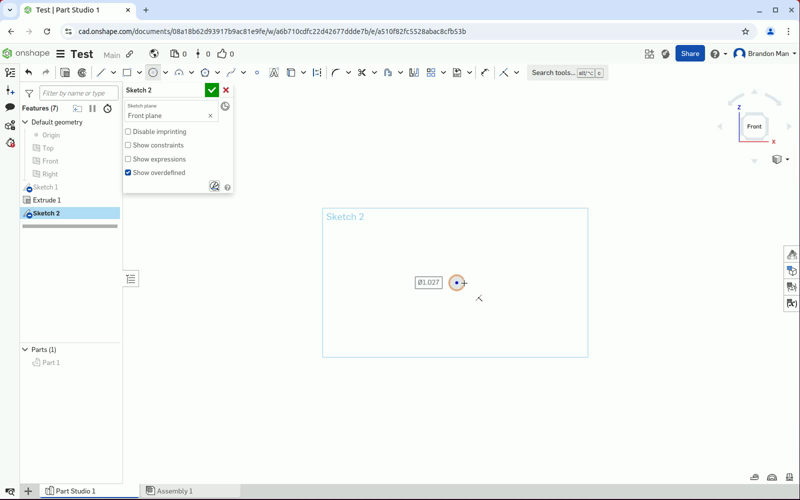
scroll(-6)
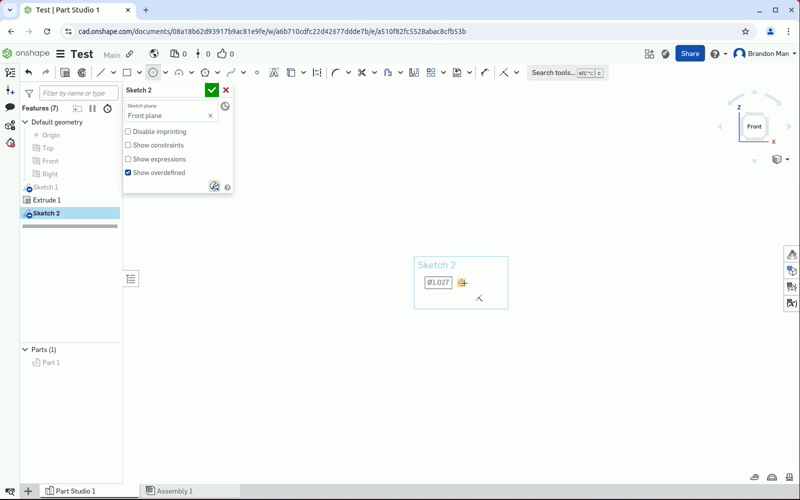
key(esc)
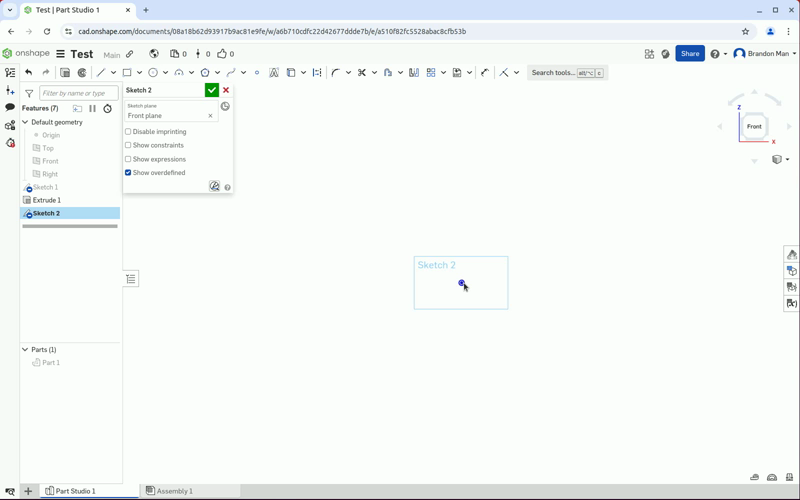
mouse_move(464, 283)
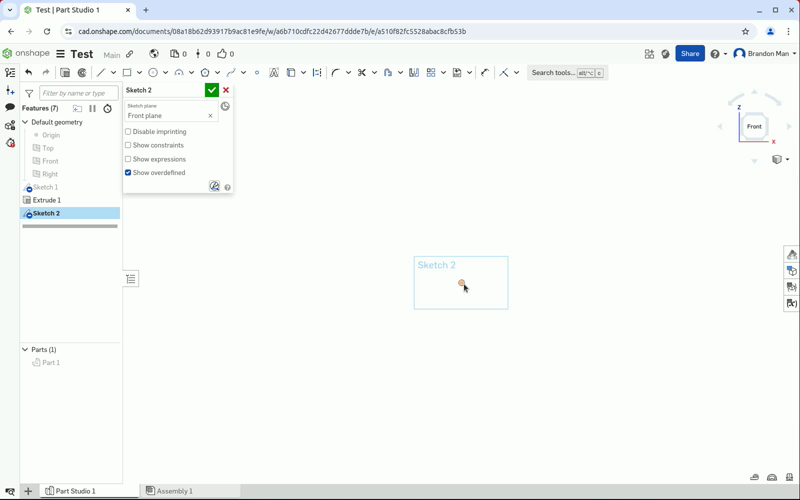
scroll(6)
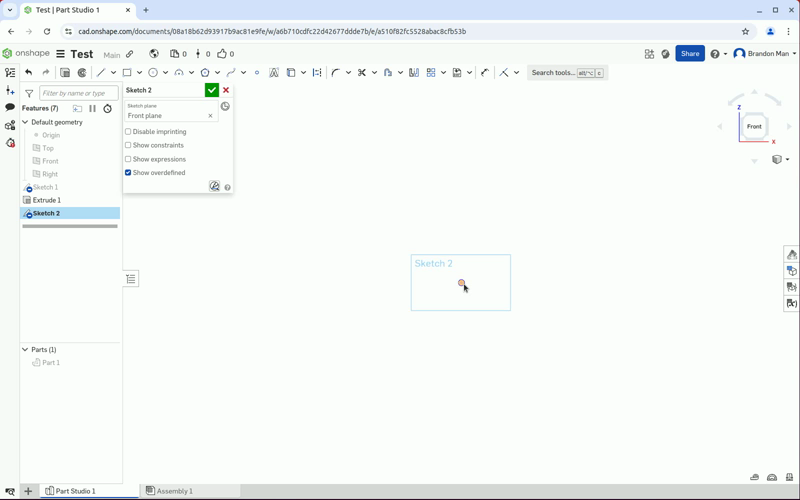
scroll(6)
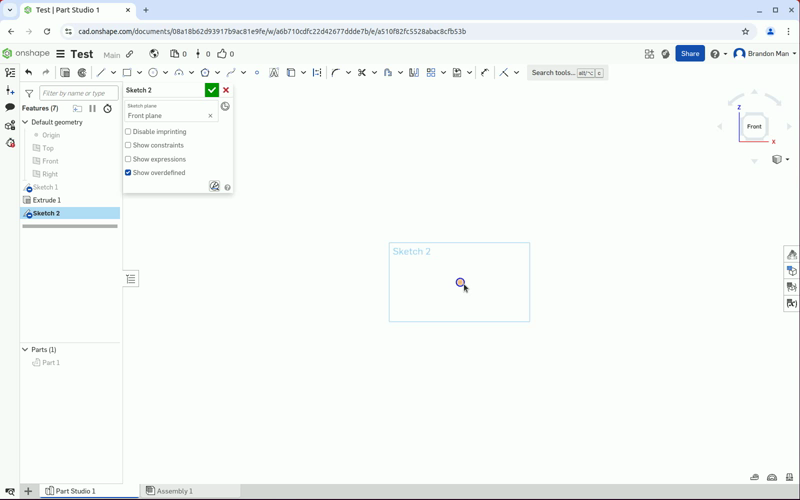
scroll(6)
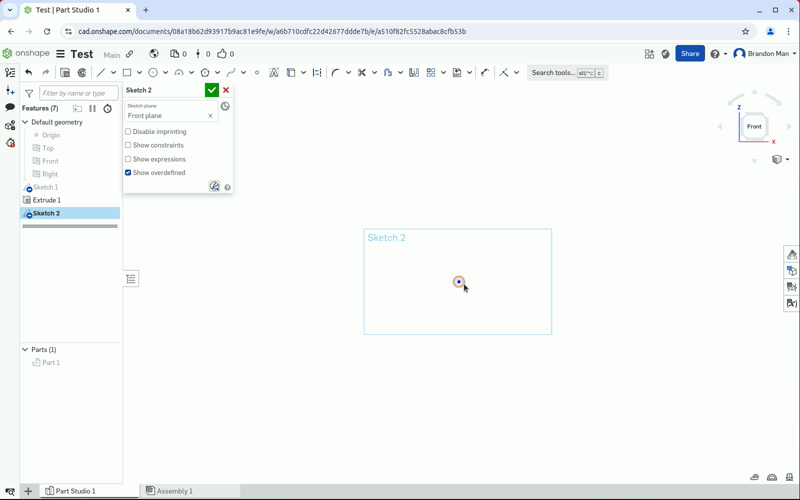
scroll(6)
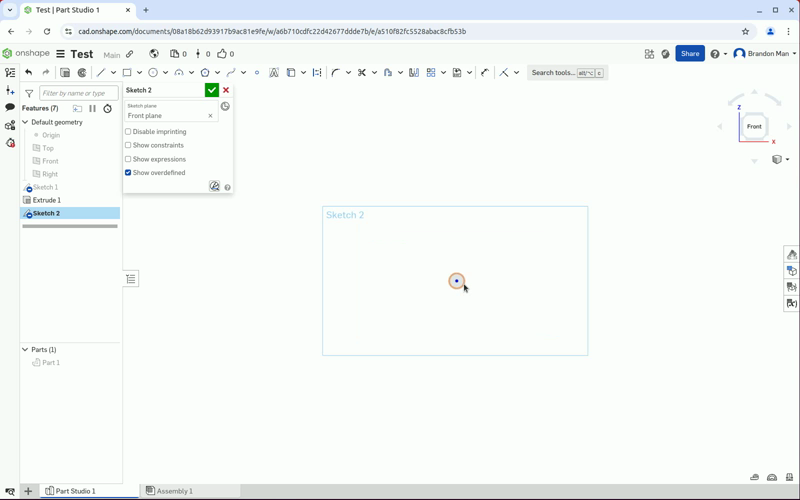
scroll(6)
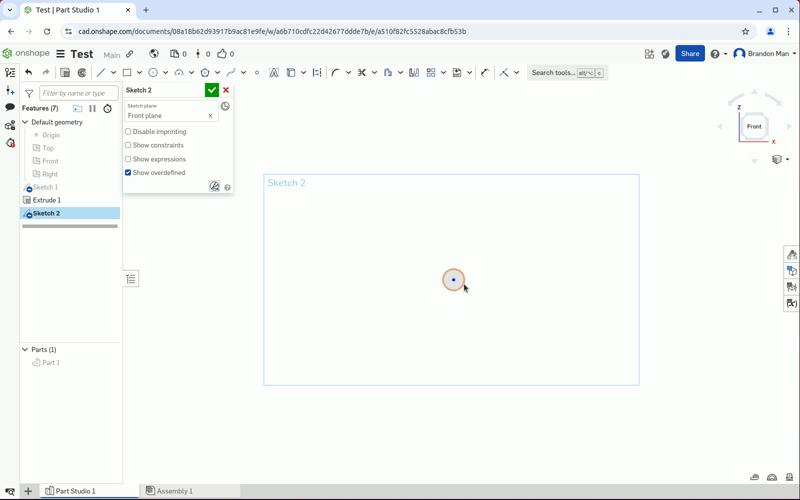
scroll(6)
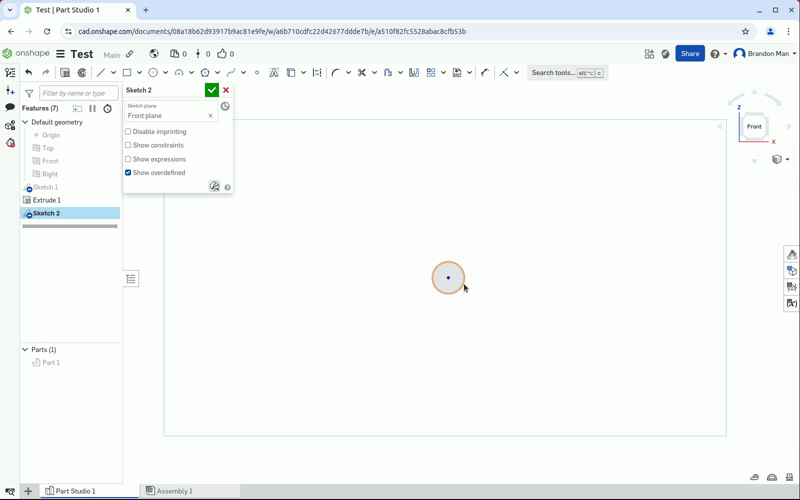
scroll(6)
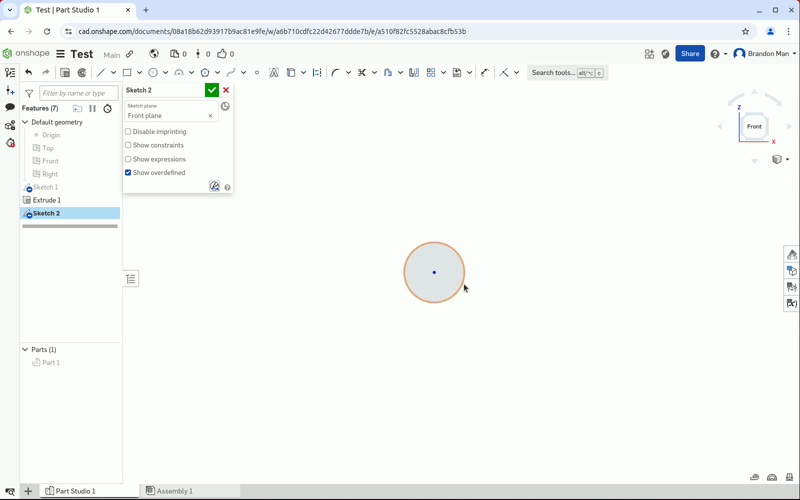
click(464, 283)
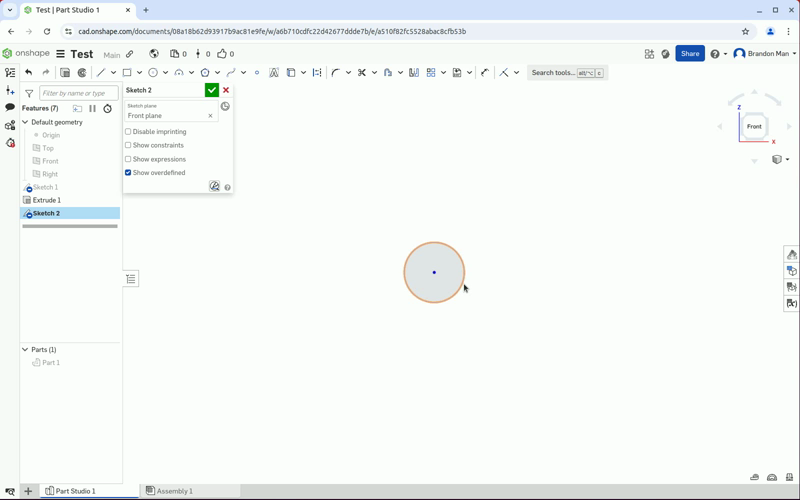
scroll(-6)
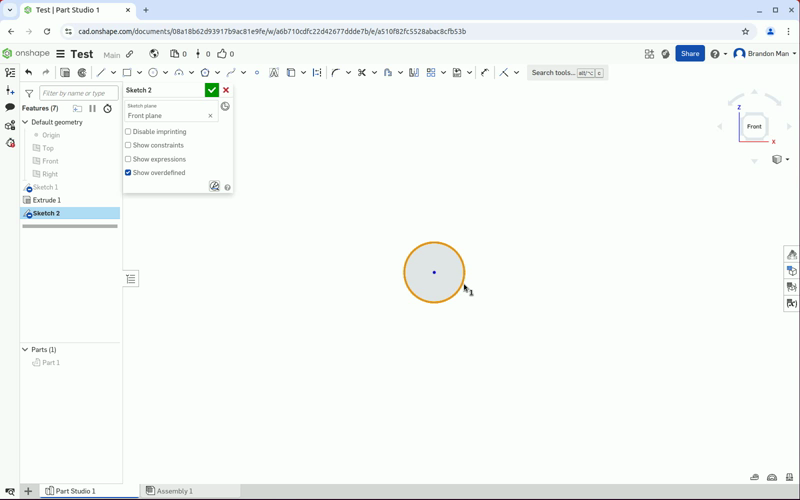
scroll(-6)
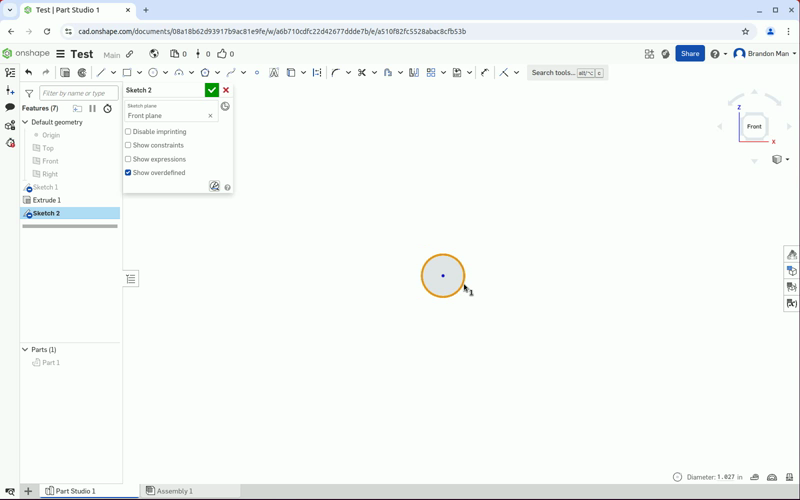
scroll(-6)
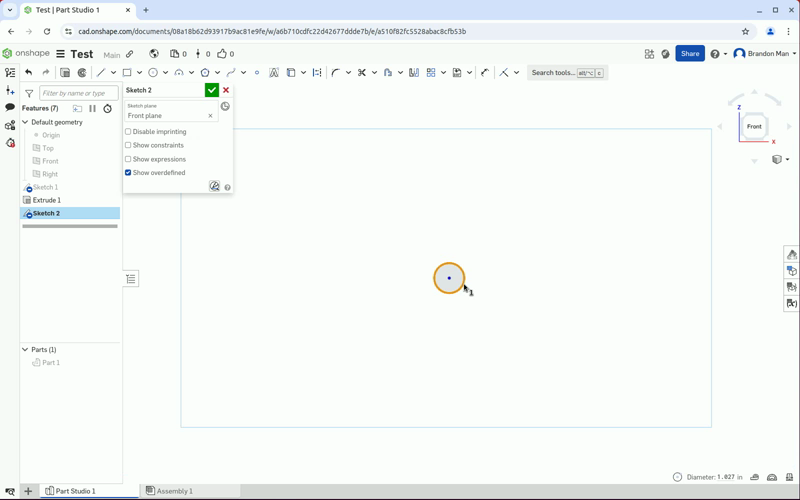
scroll(-6)
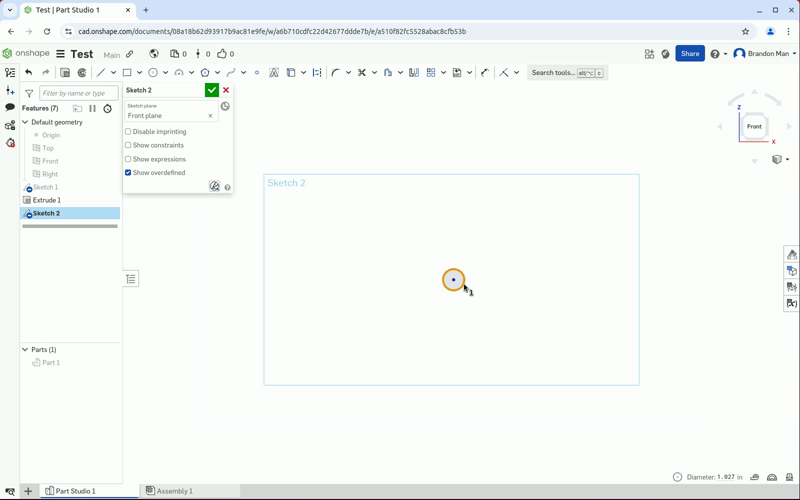
scroll(-6)
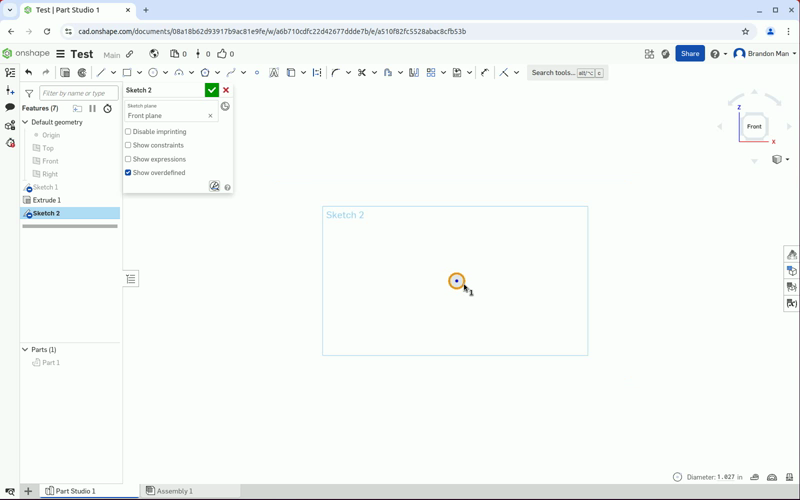
scroll(-6)
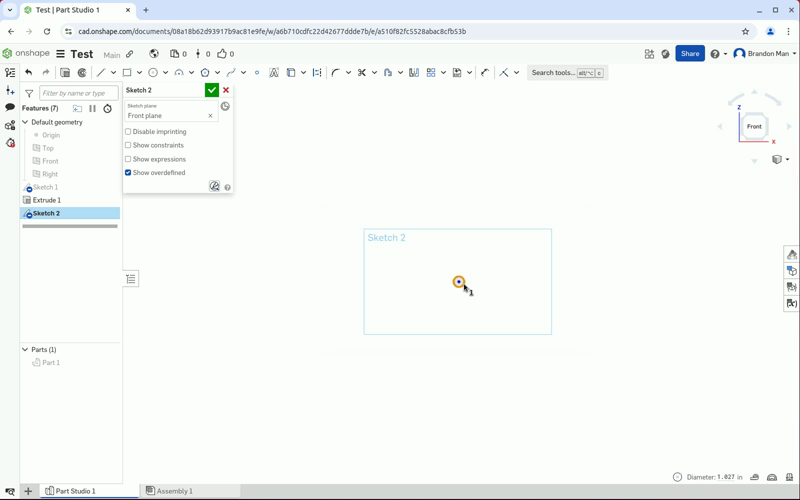
scroll(-6)
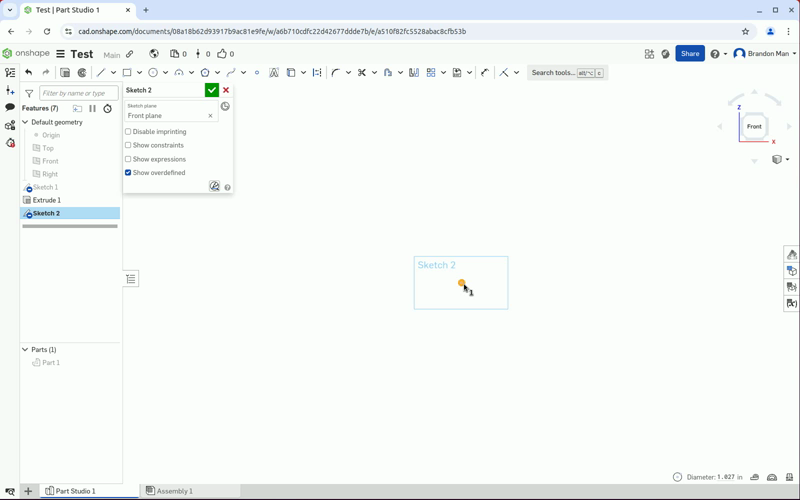
mouse_move(73, 352)
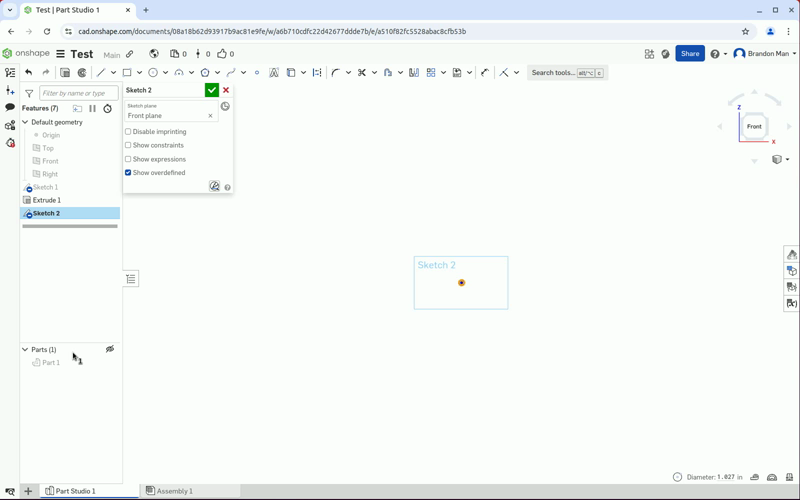
key(shift+y)
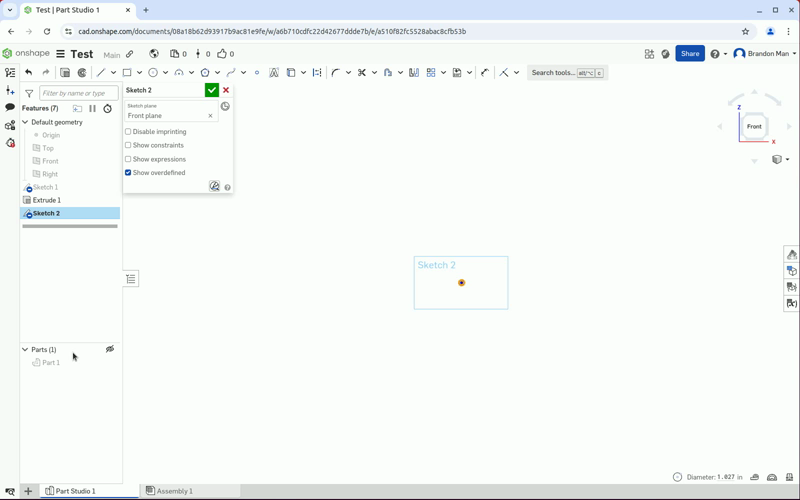
key(shift+e)
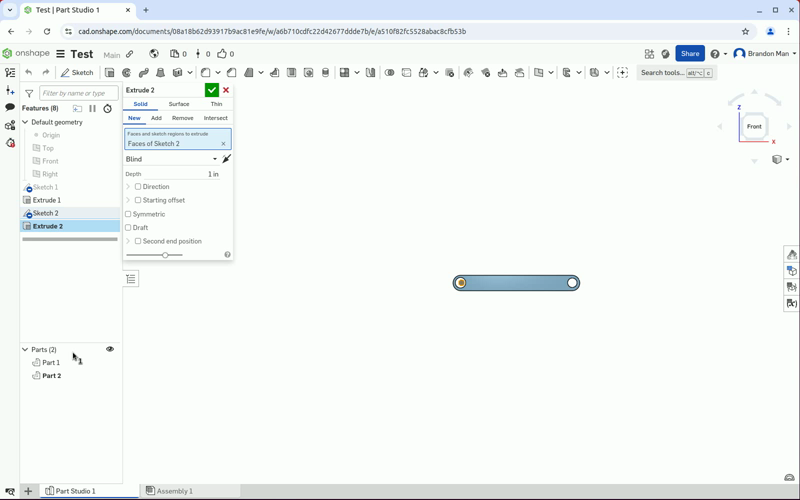
mouse_move(143, 106)
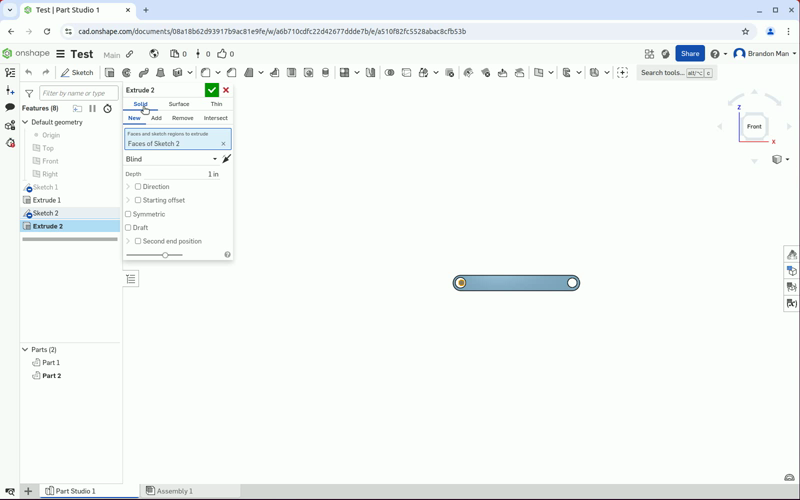
click(143, 106)
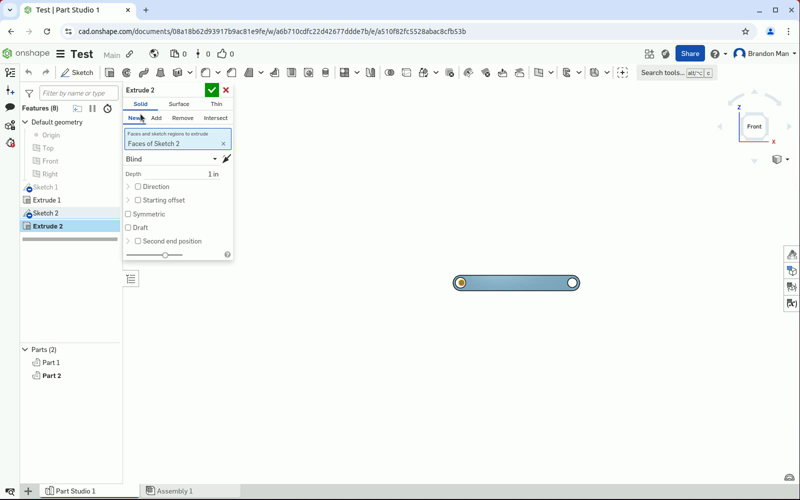
mouse_move(137, 120)
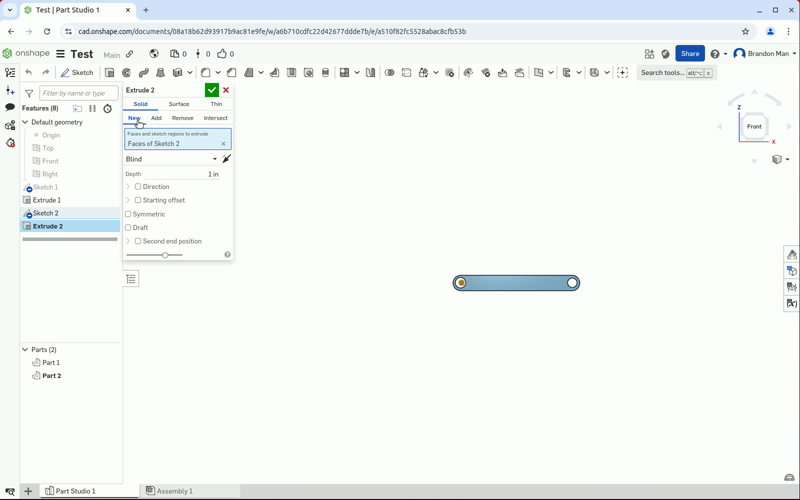
click(137, 120)
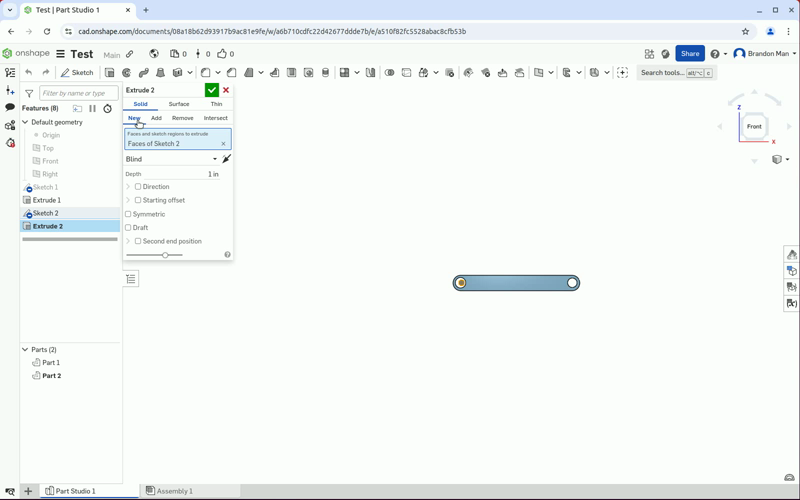
key(tab, 4)
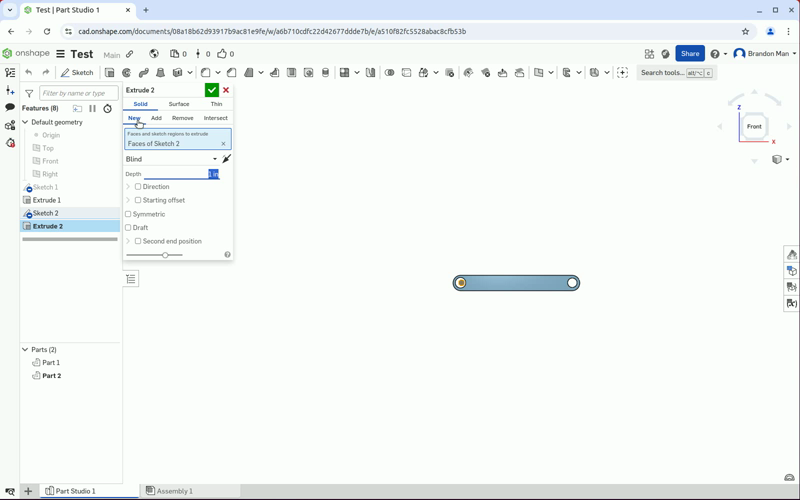
text(1.685)
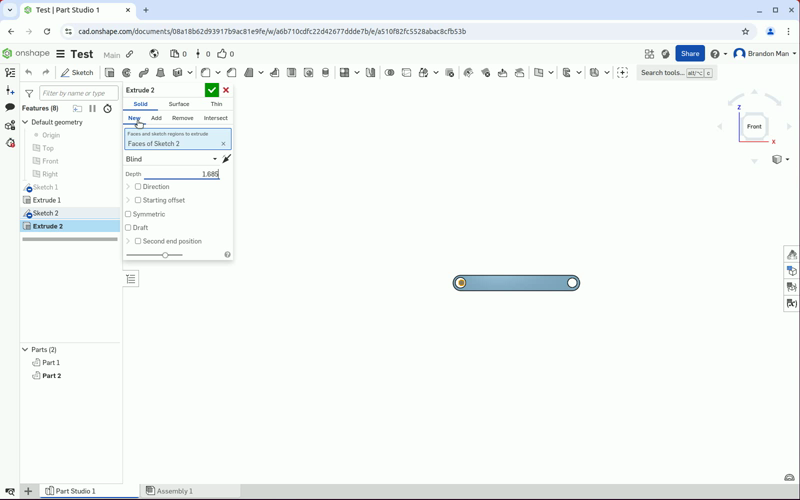
key(enter)
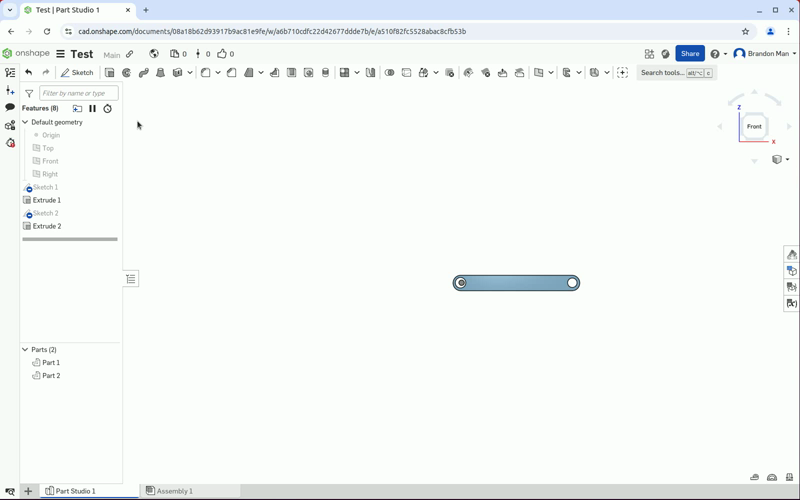
key(shift+h)
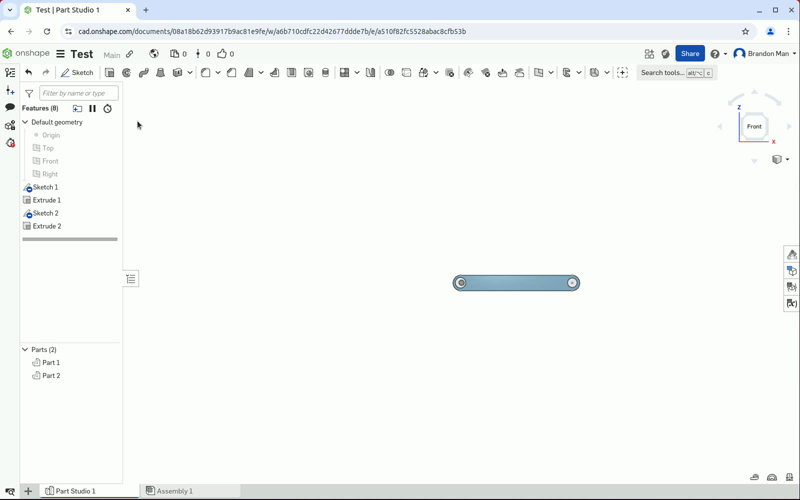
key(shift+h)
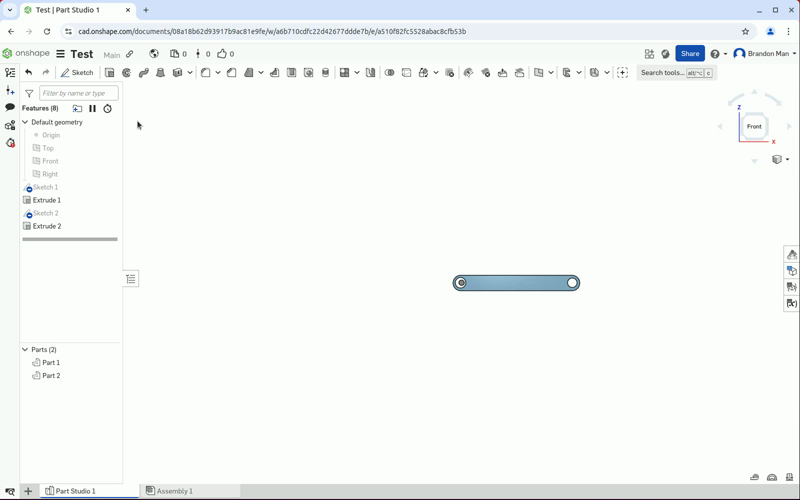
mouse_move(73, 189)
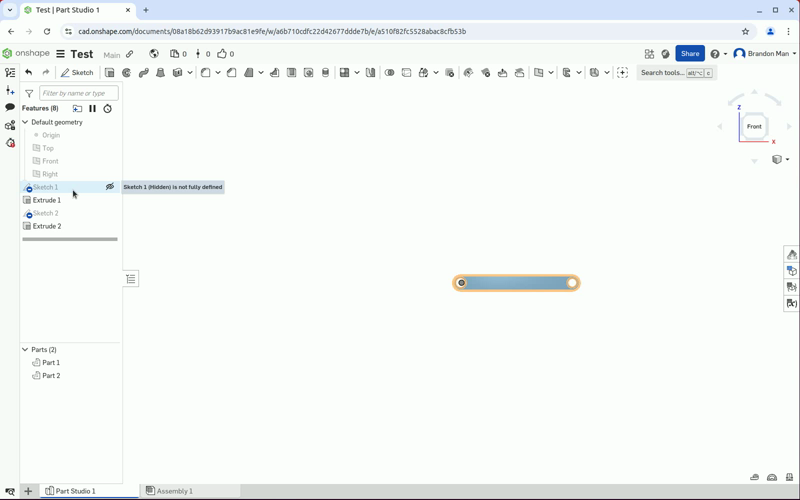
click(73, 189)
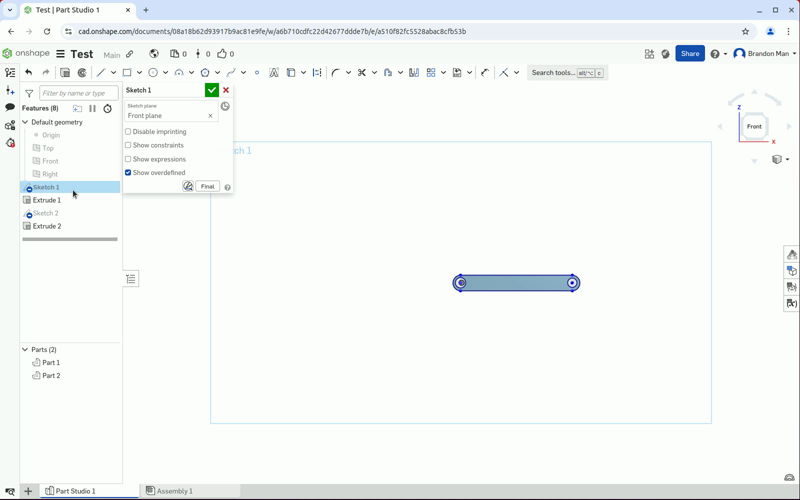
mouse_move(229, 92)
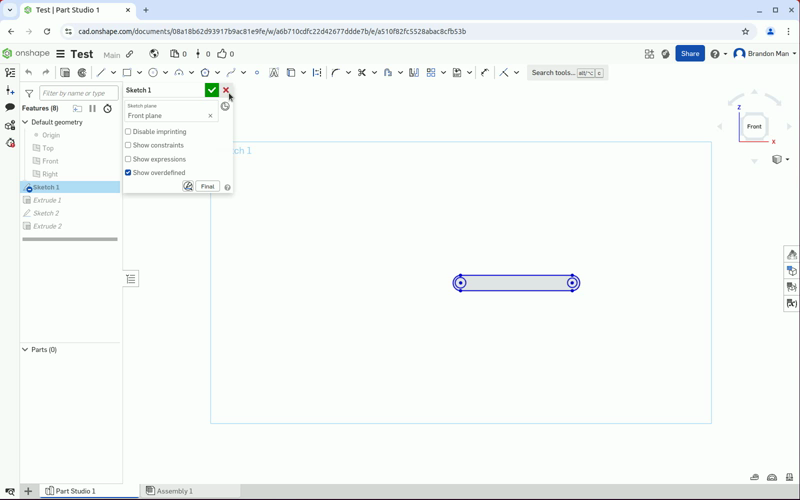
click(229, 92)
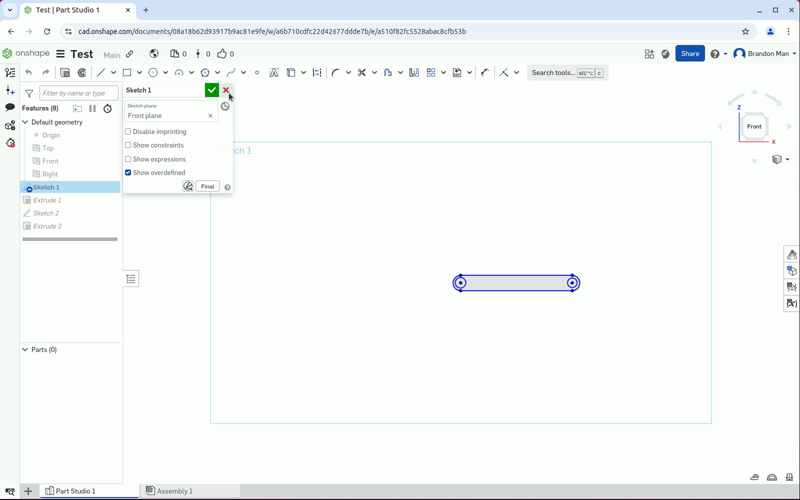
key(shift+s)
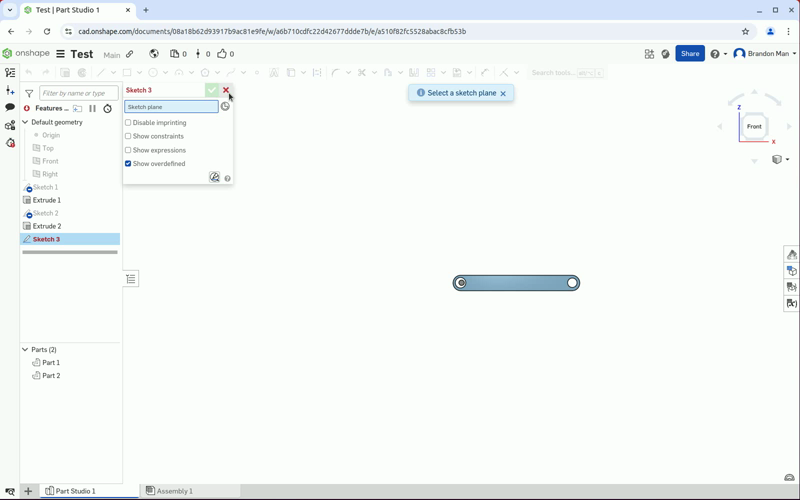
mouse_move(73, 163)
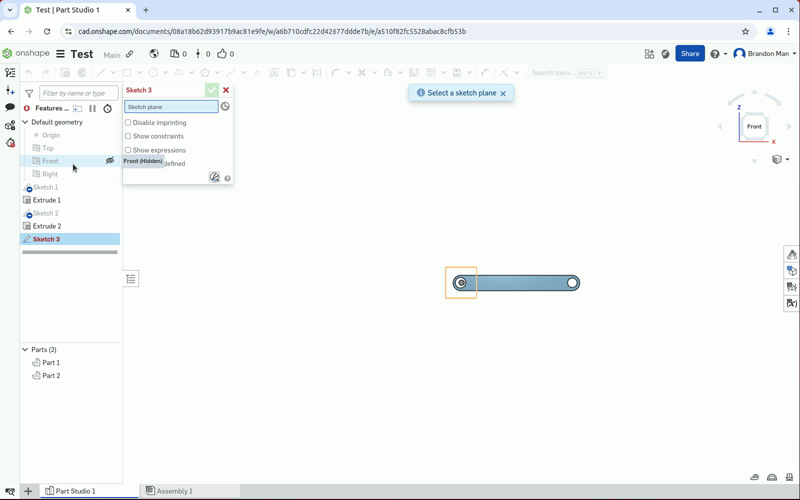
click(73, 163)
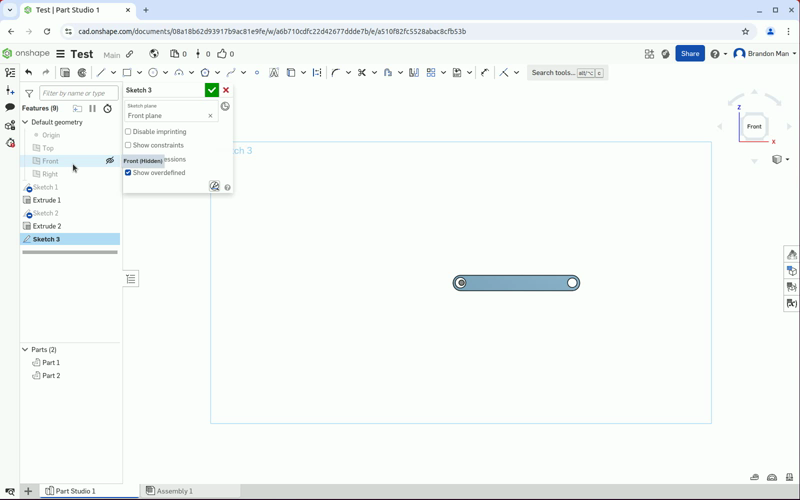
mouse_move(73, 352)
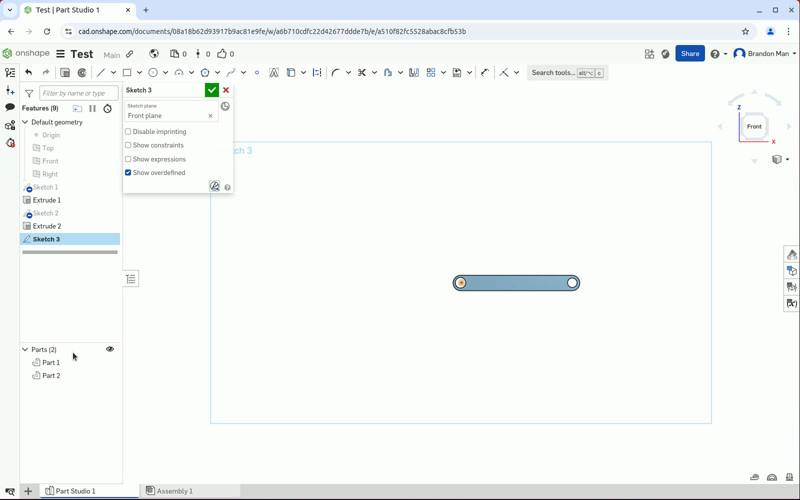
key(y)
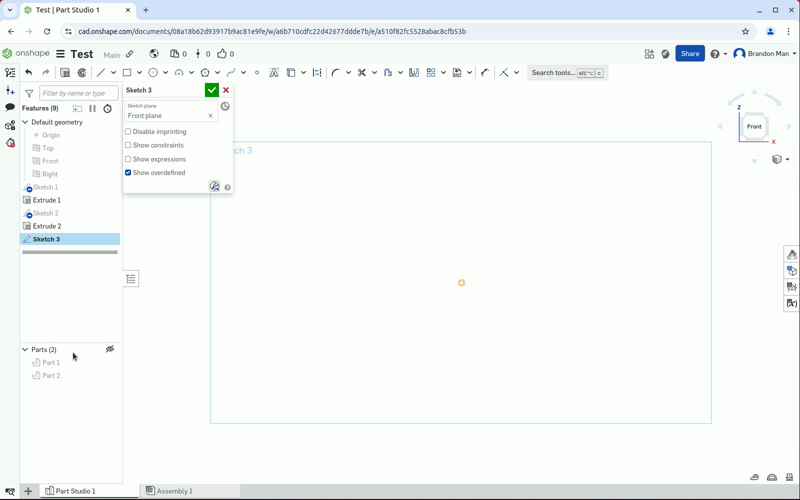
key(c)
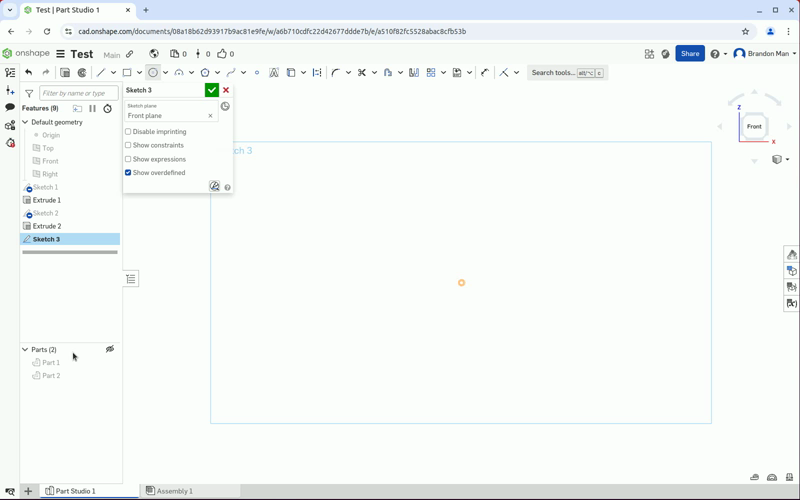
key_down(shift)
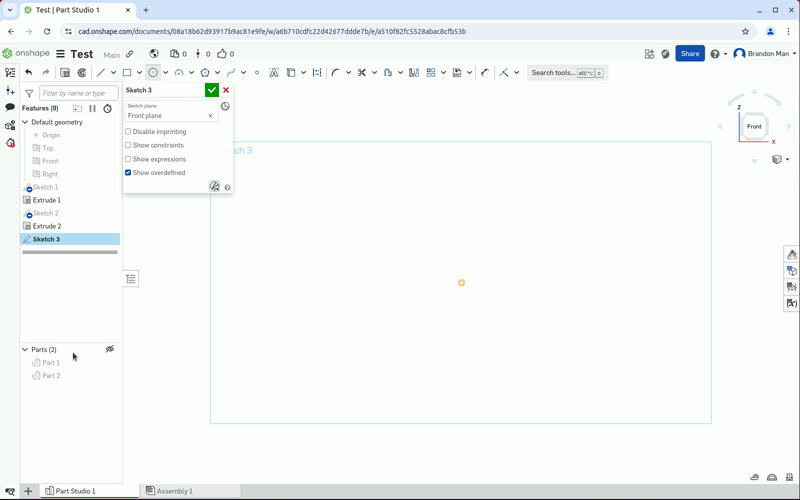
mouse_move(567, 282)
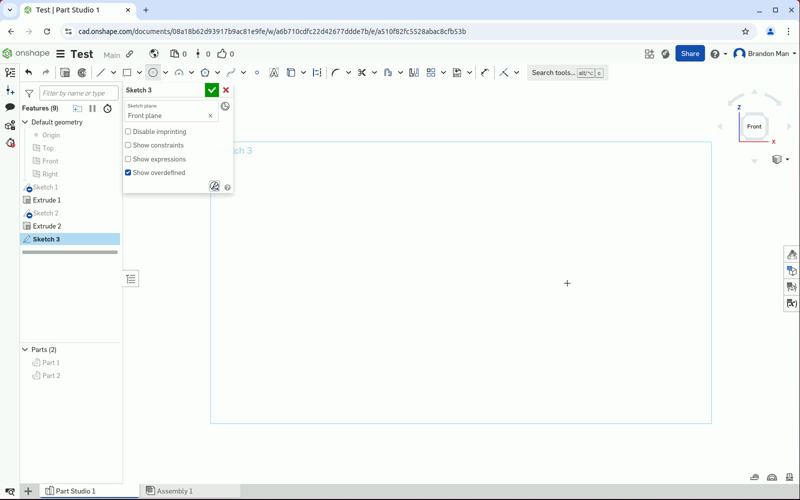
click(567, 282)
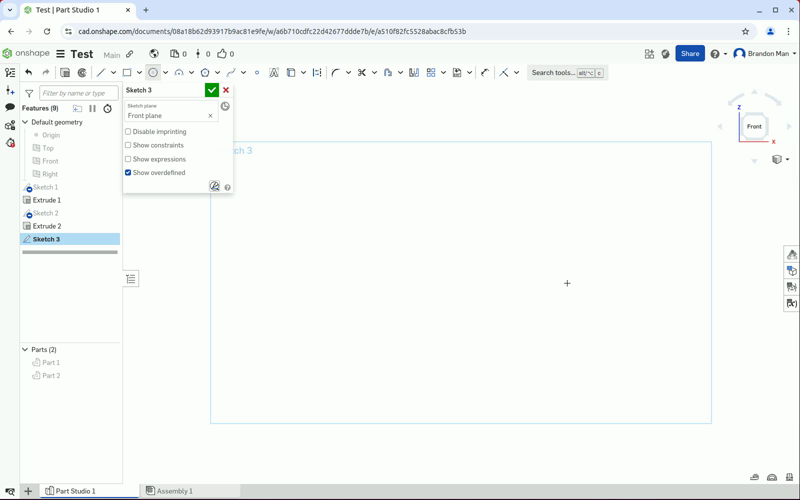
key_up(shift)
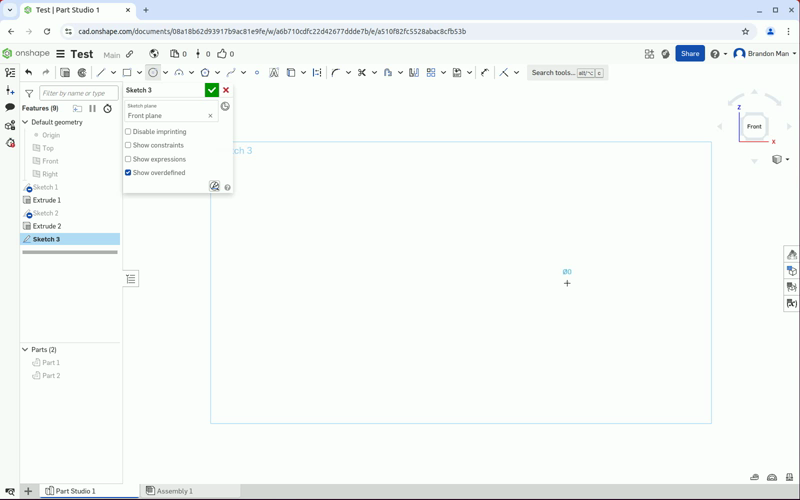
mouse_move(569, 282)
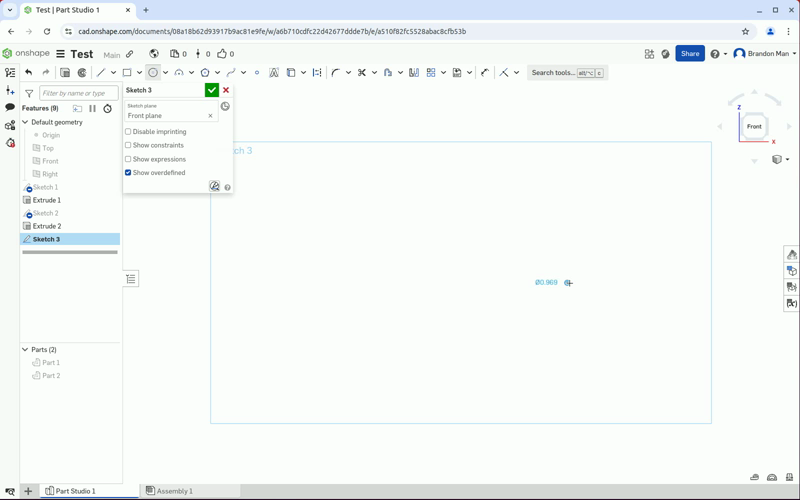
scroll(6)
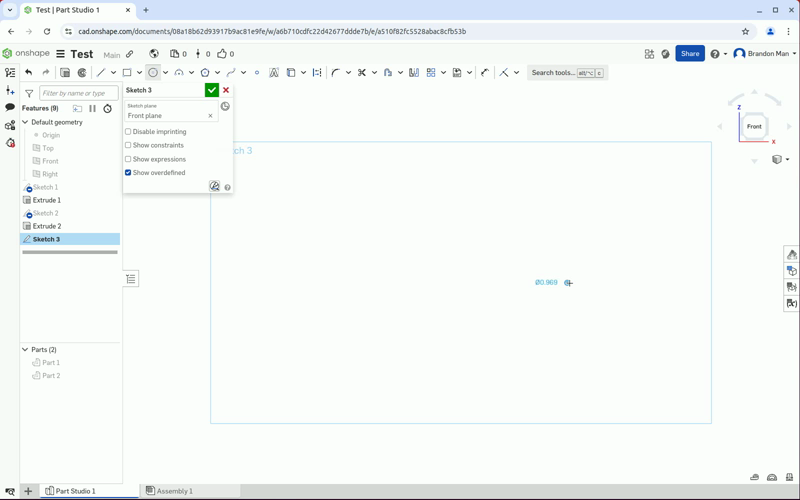
scroll(6)
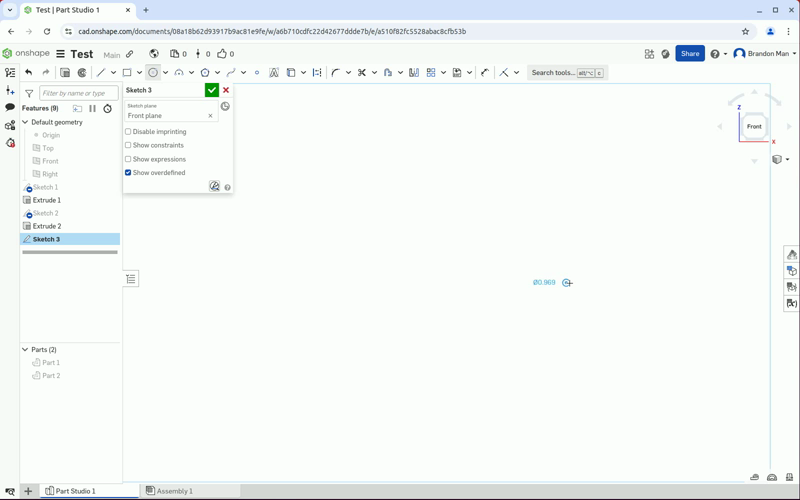
scroll(6)
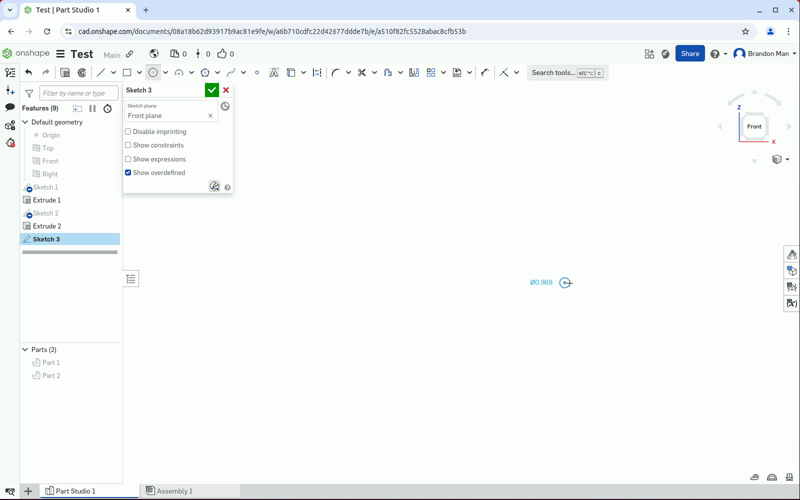
scroll(6)
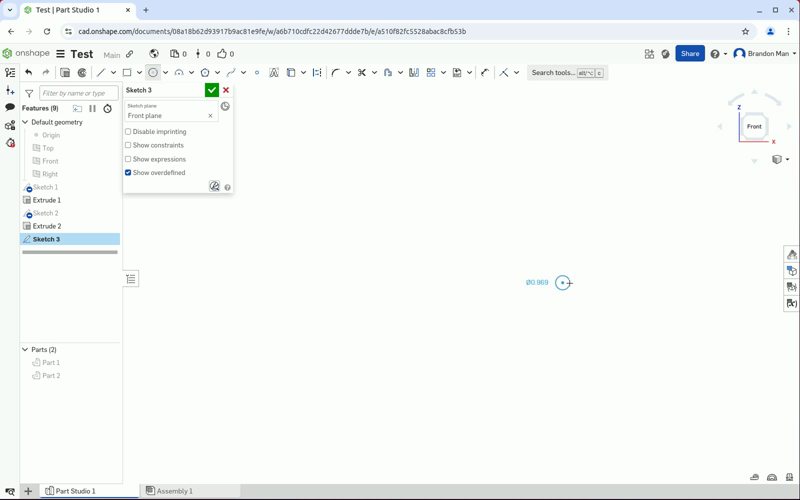
scroll(6)
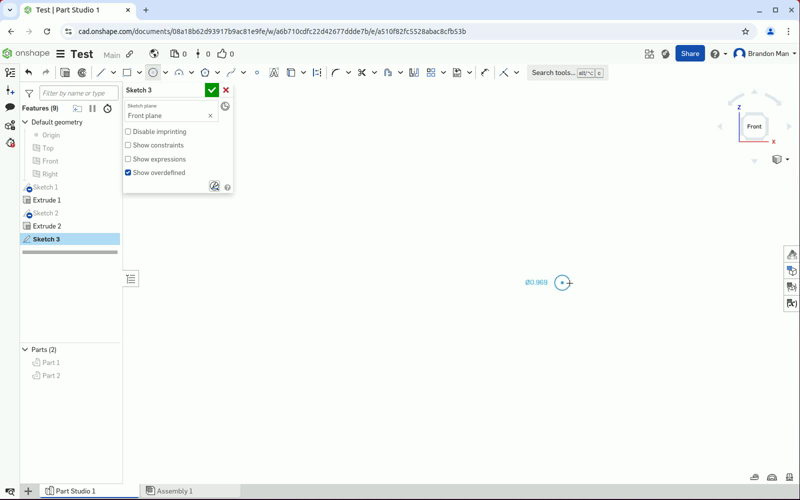
scroll(6)
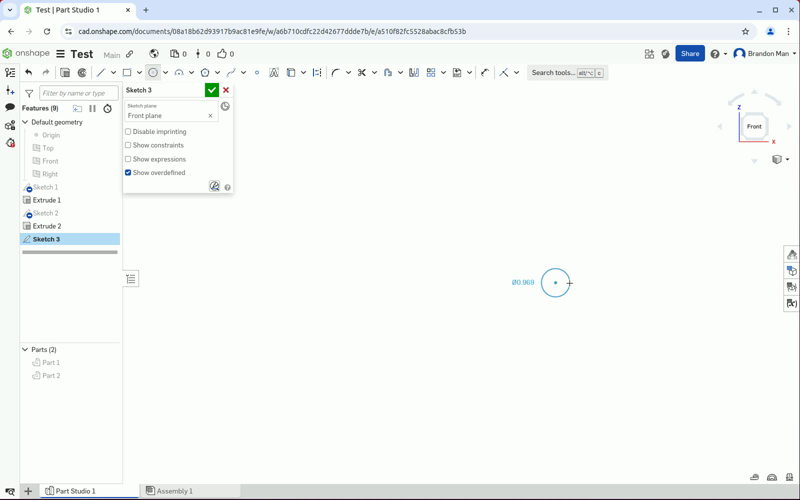
scroll(6)
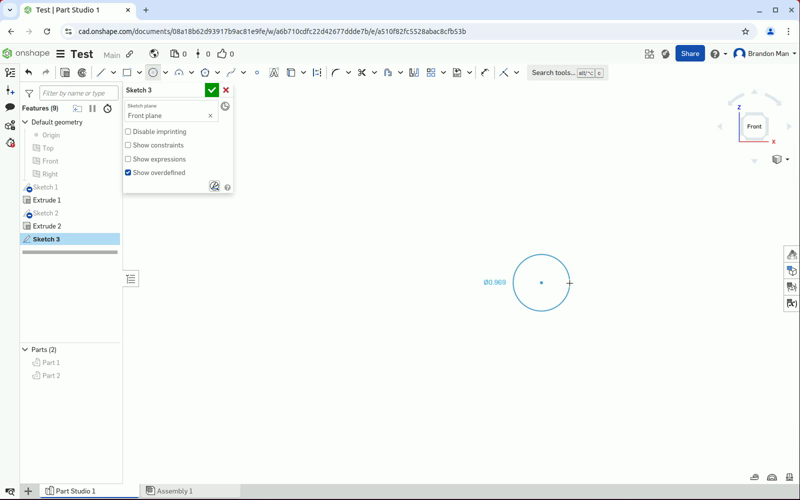
click(569, 282)
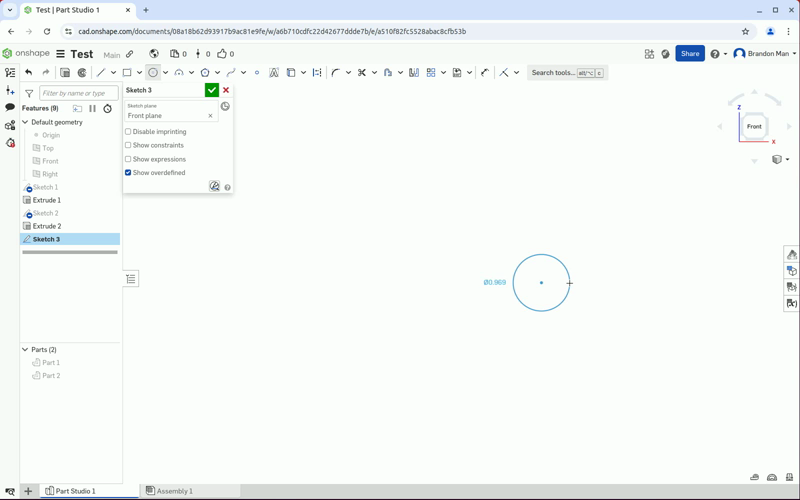
scroll(-6)
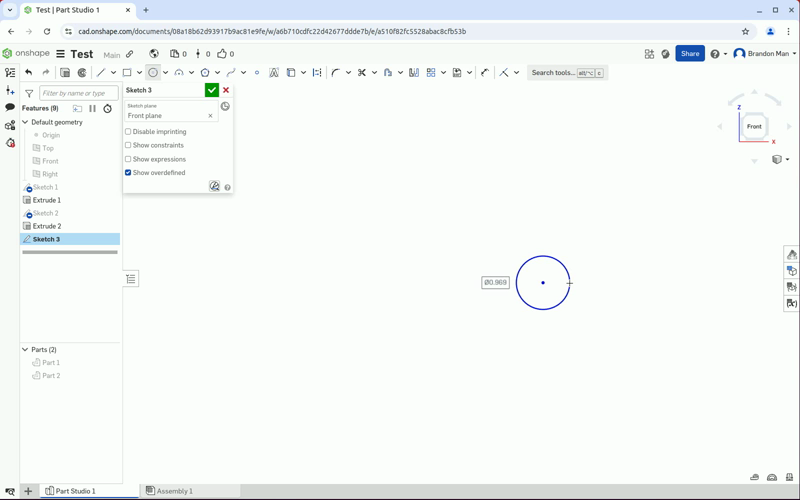
scroll(-6)
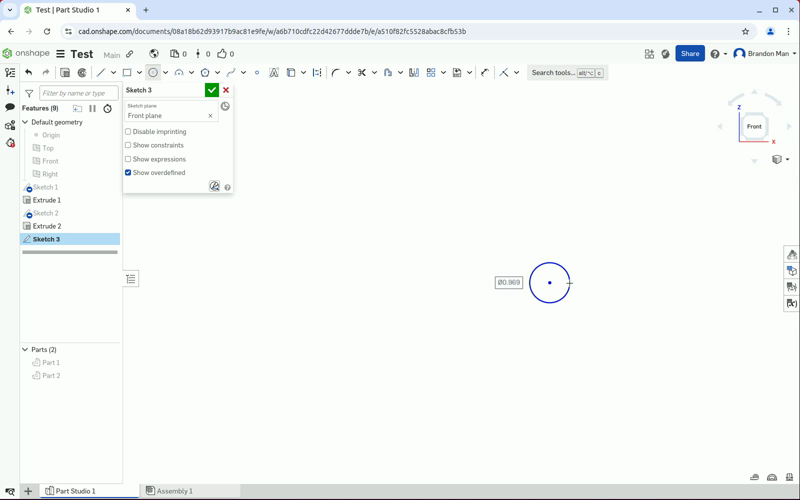
scroll(-6)
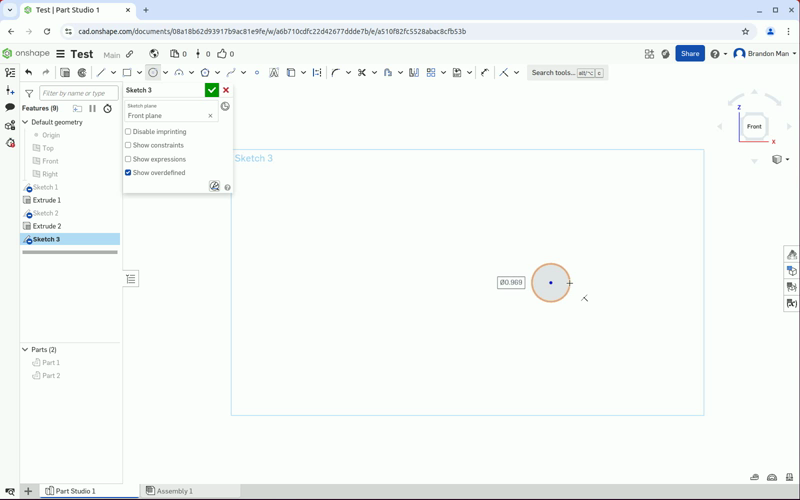
scroll(-6)
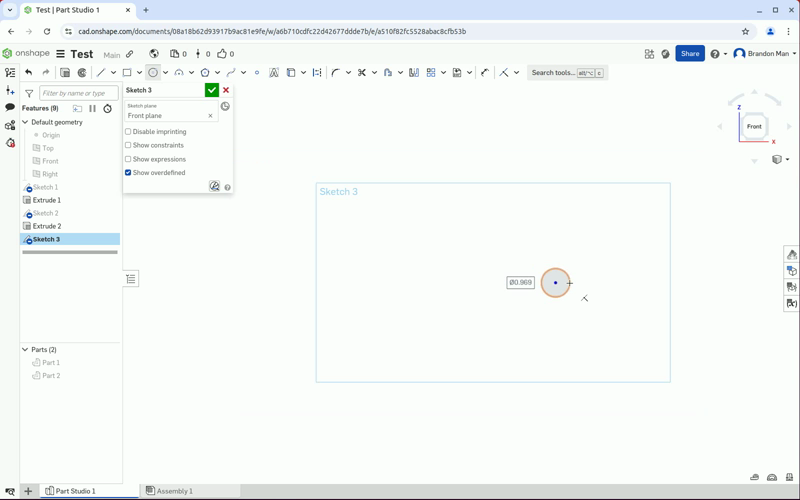
scroll(-6)
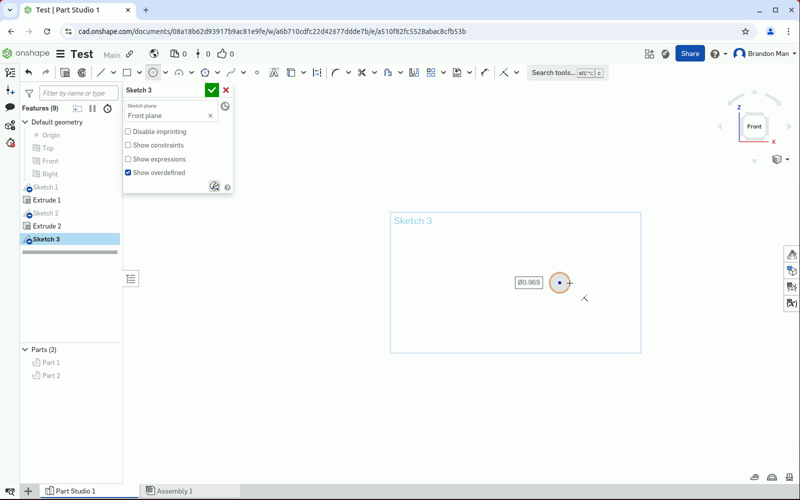
scroll(-6)
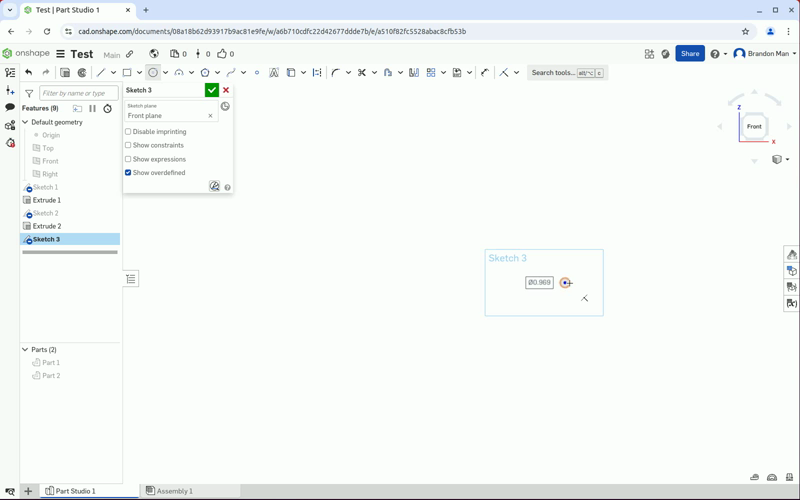
scroll(-6)
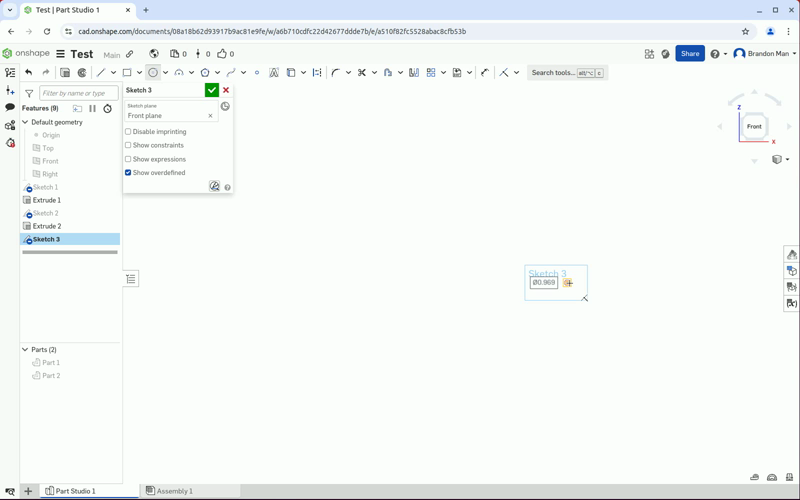
key(esc)
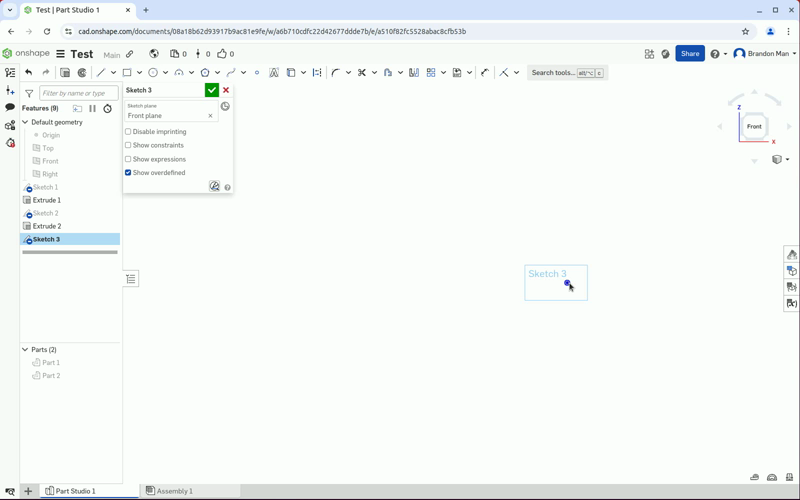
mouse_move(567, 282)
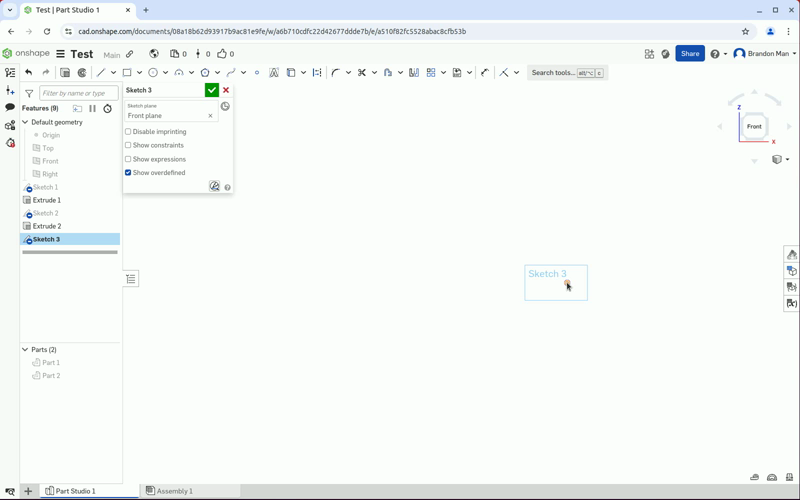
scroll(6)
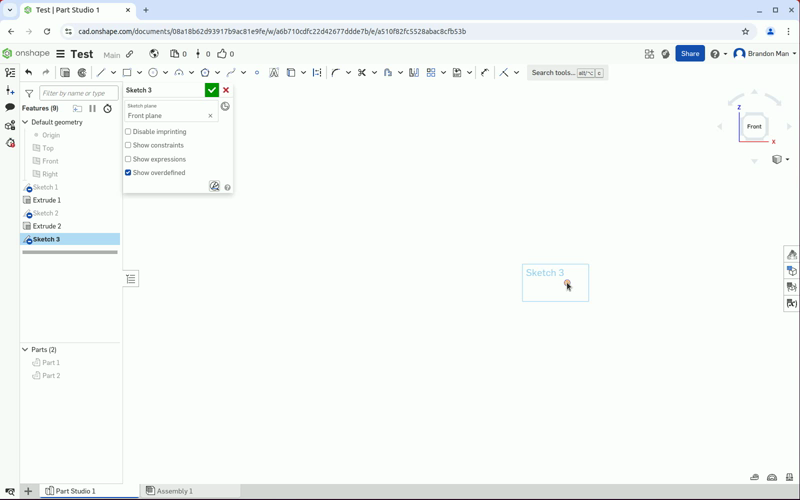
scroll(6)
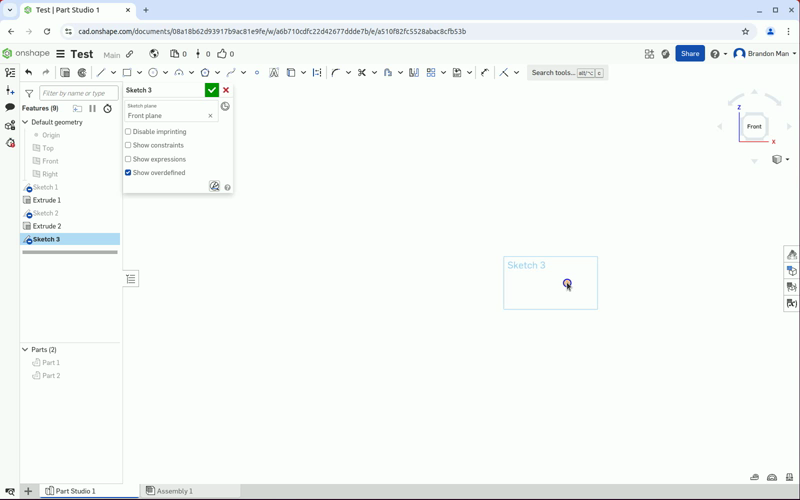
scroll(6)
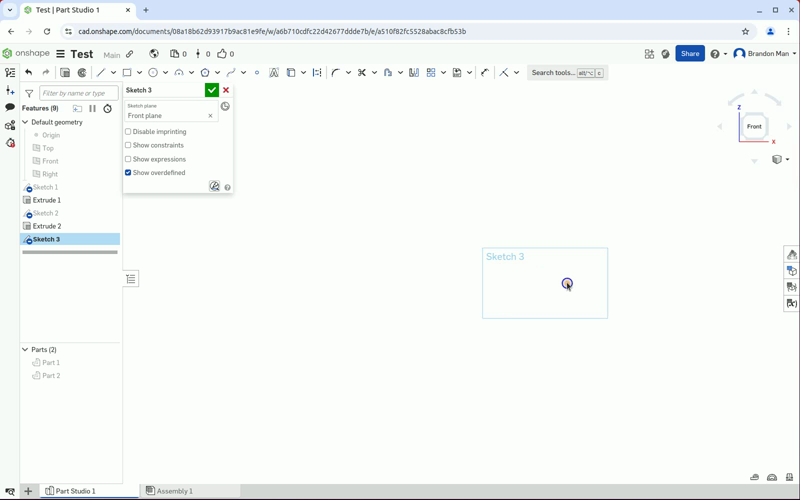
scroll(6)
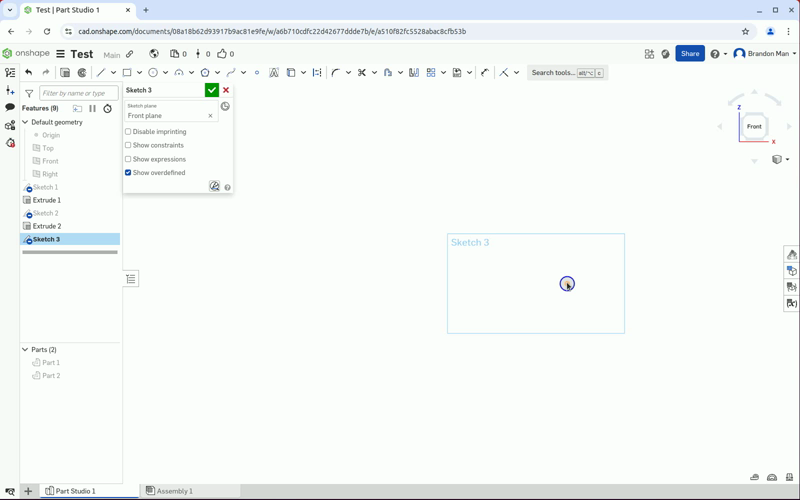
scroll(6)
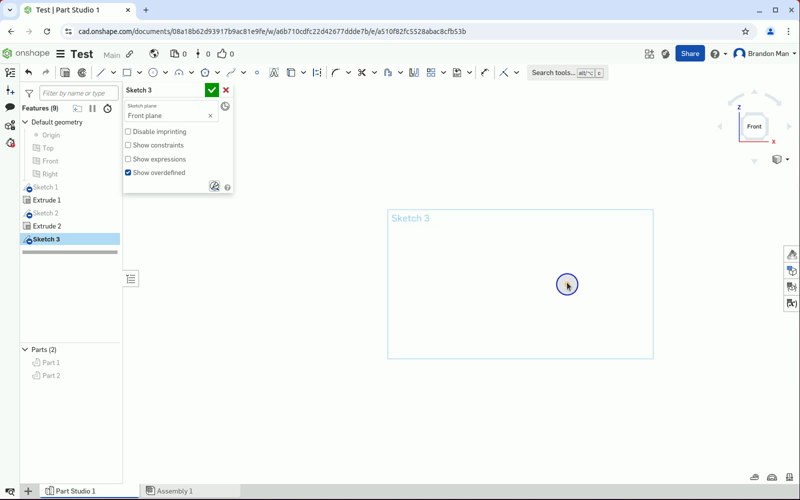
scroll(6)
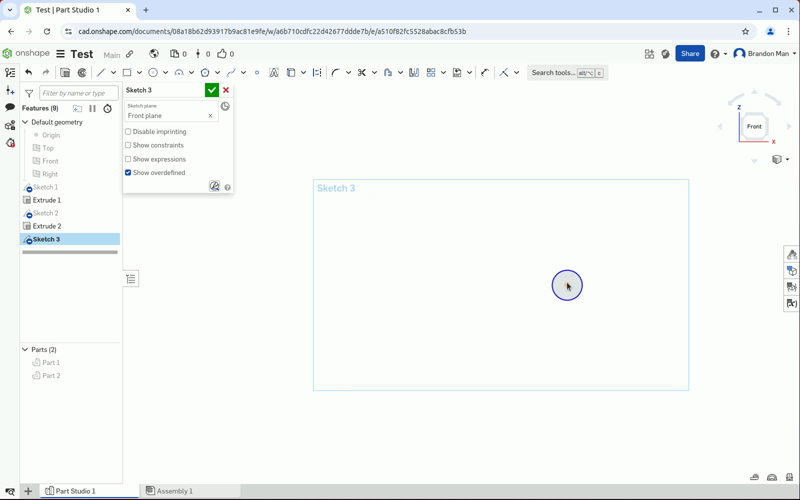
scroll(6)
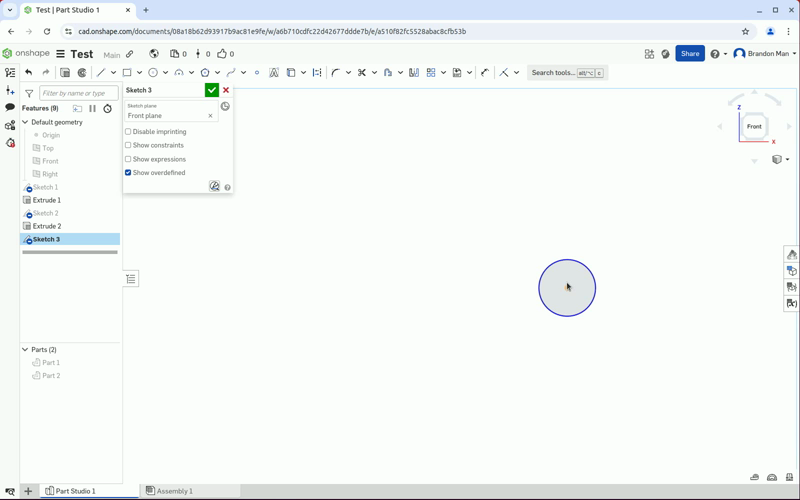
click(567, 282)
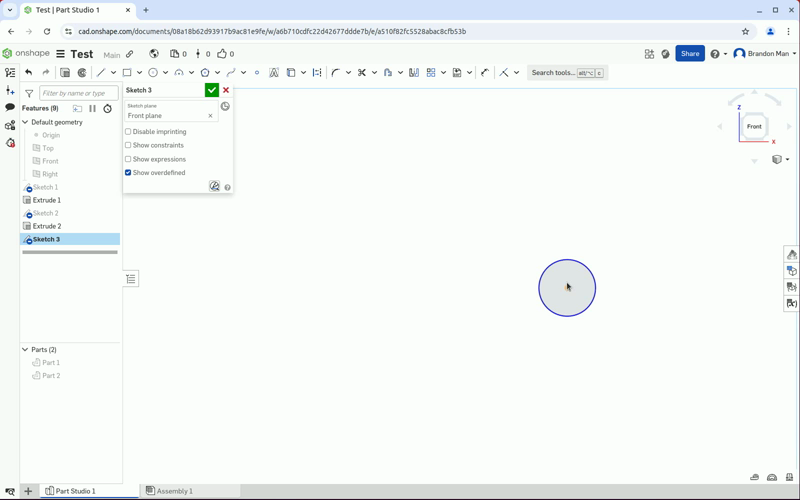
scroll(-6)
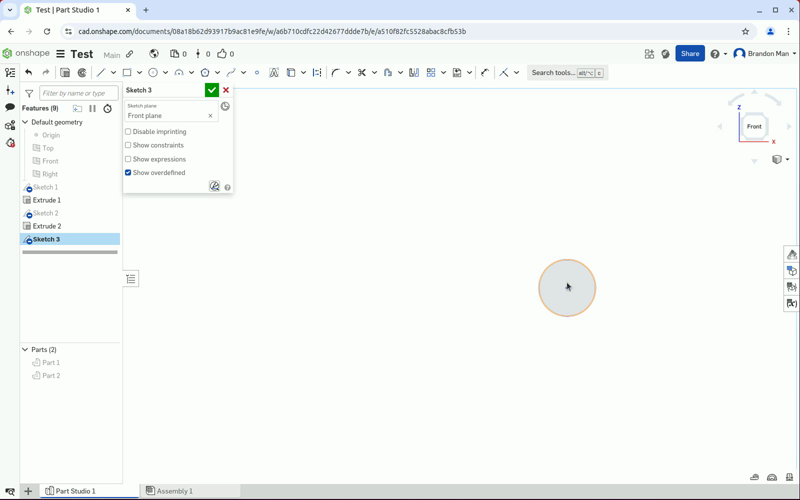
scroll(-6)
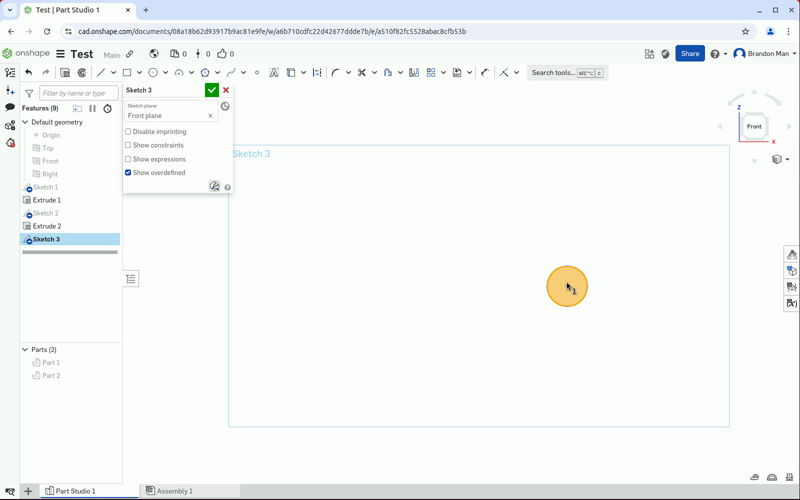
scroll(-6)
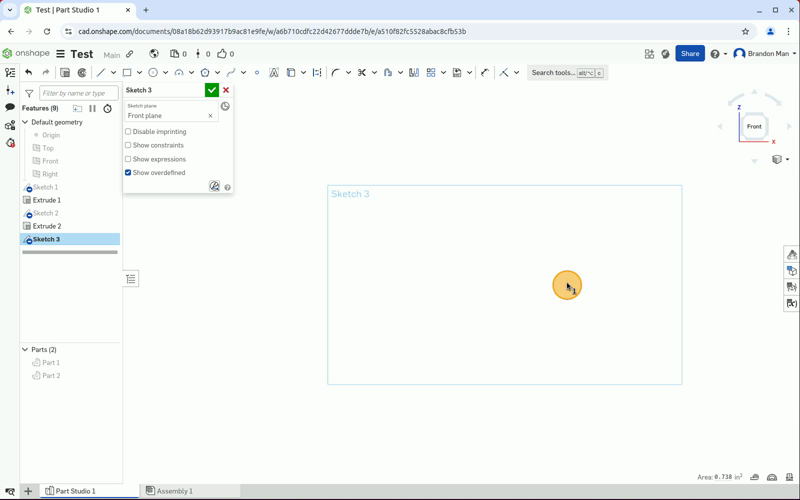
scroll(-6)
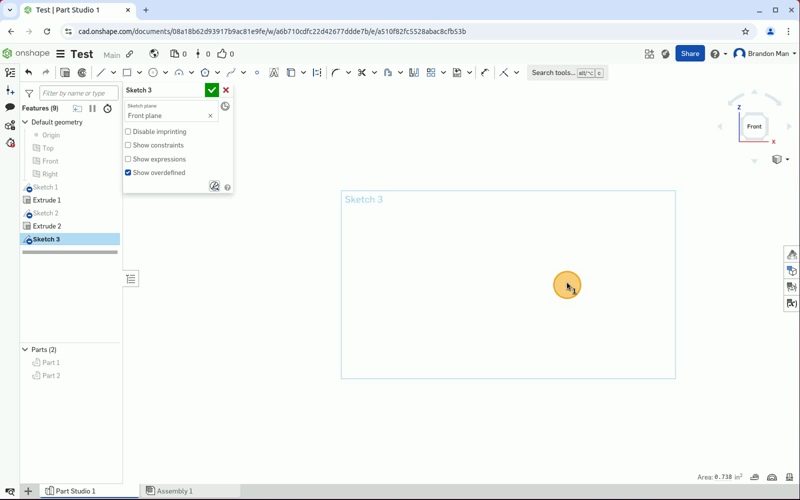
scroll(-6)
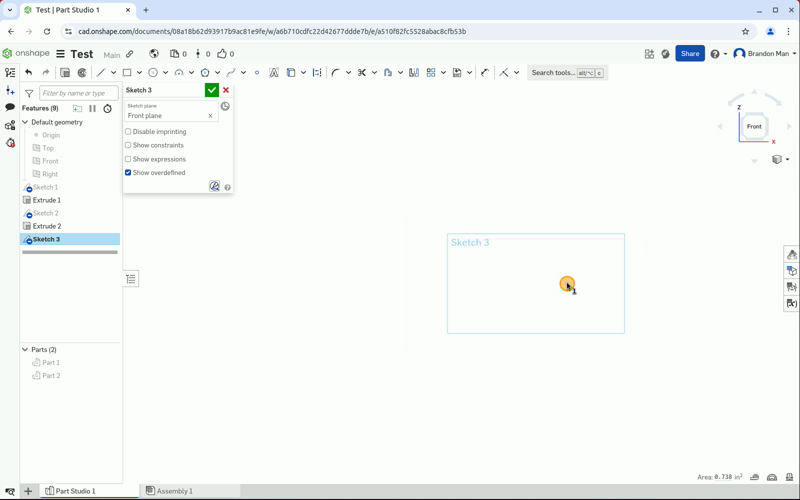
scroll(-6)
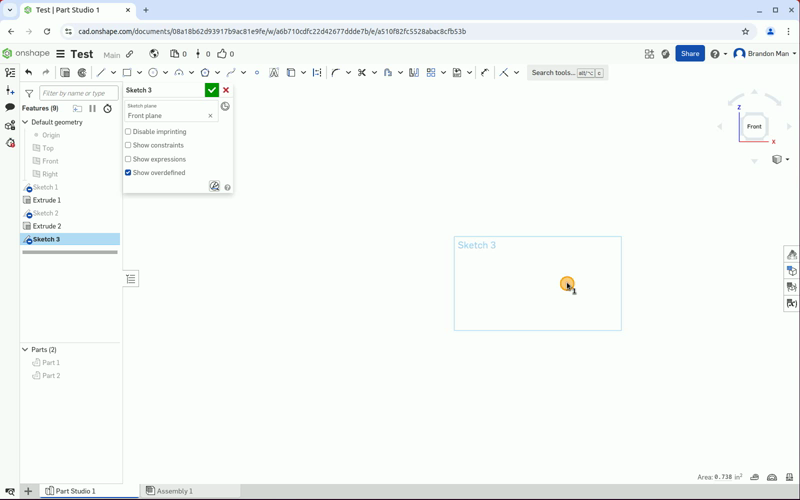
scroll(-6)
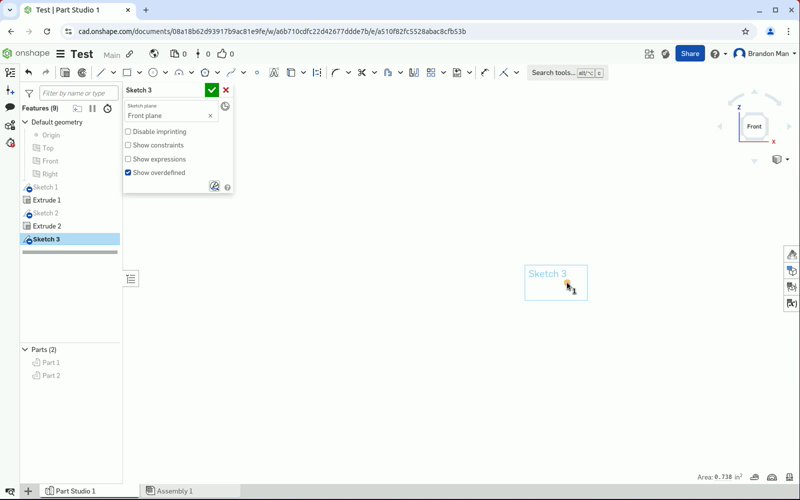
mouse_move(73, 352)
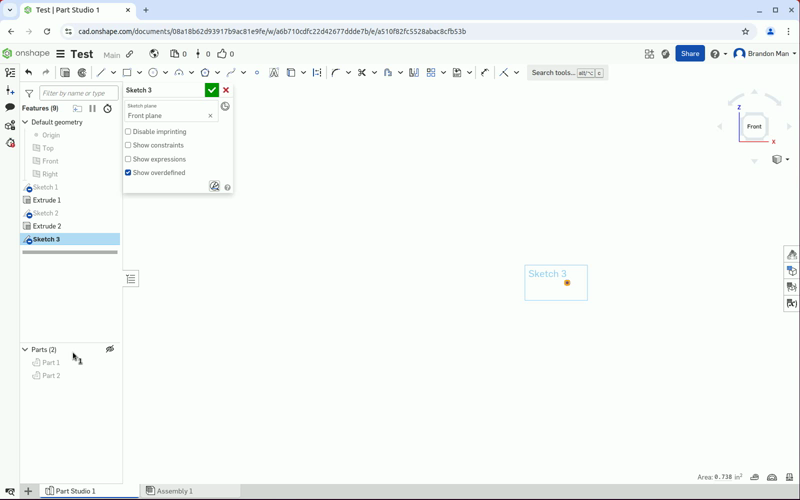
key(shift+y)
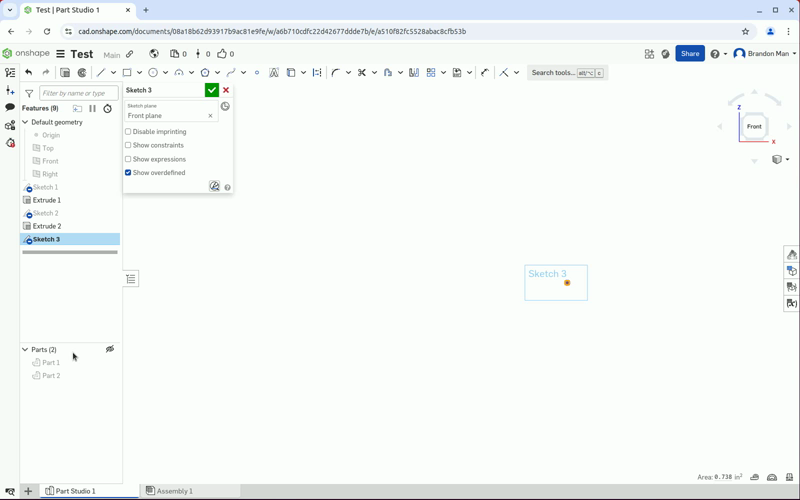
key(shift+e)
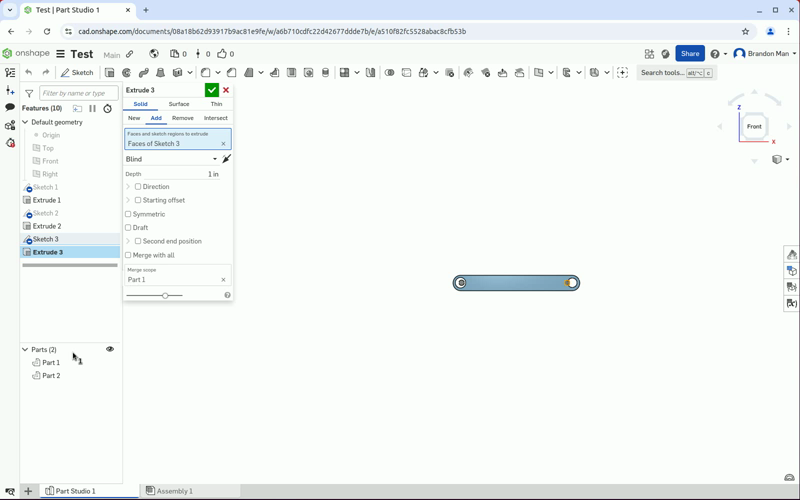
mouse_move(143, 106)
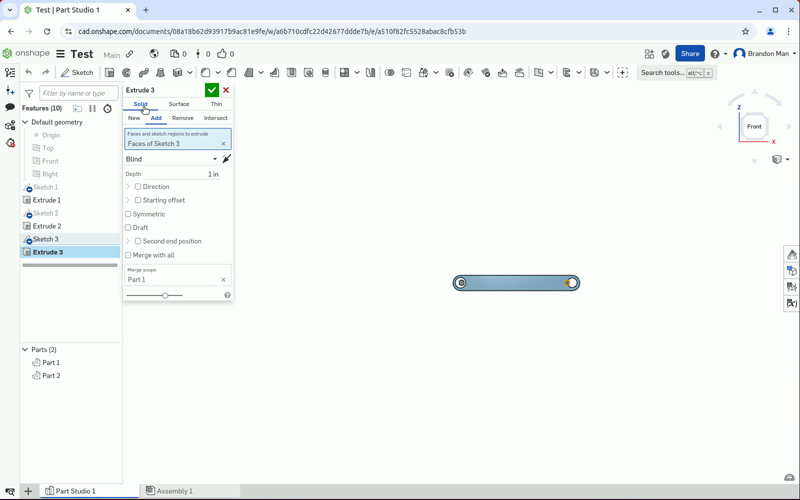
click(143, 106)
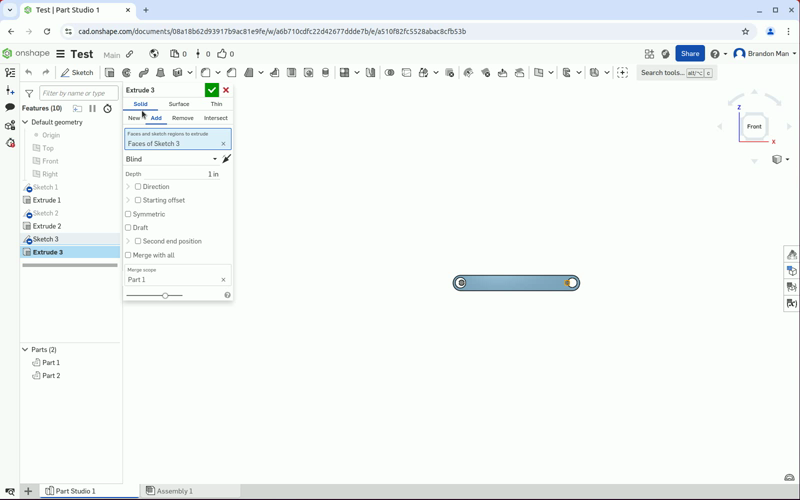
mouse_move(137, 120)
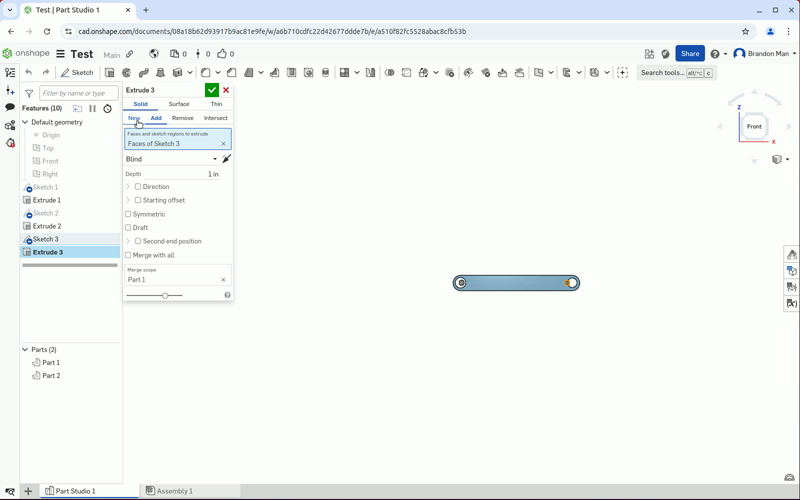
click(137, 120)
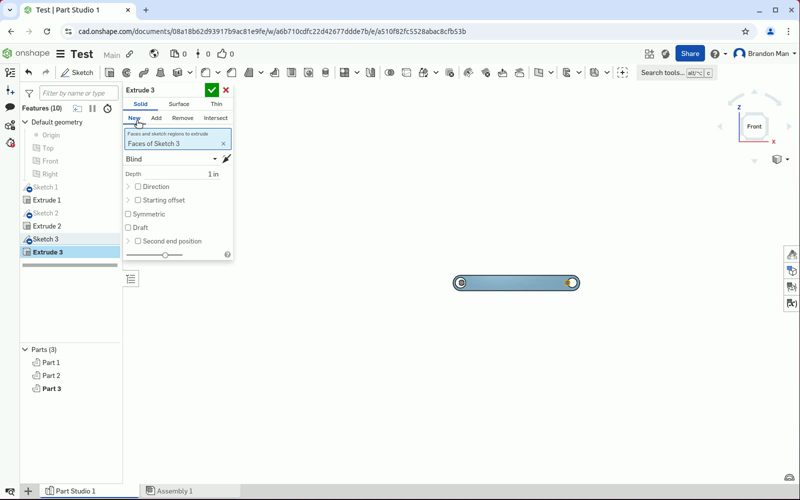
key(tab, 4)
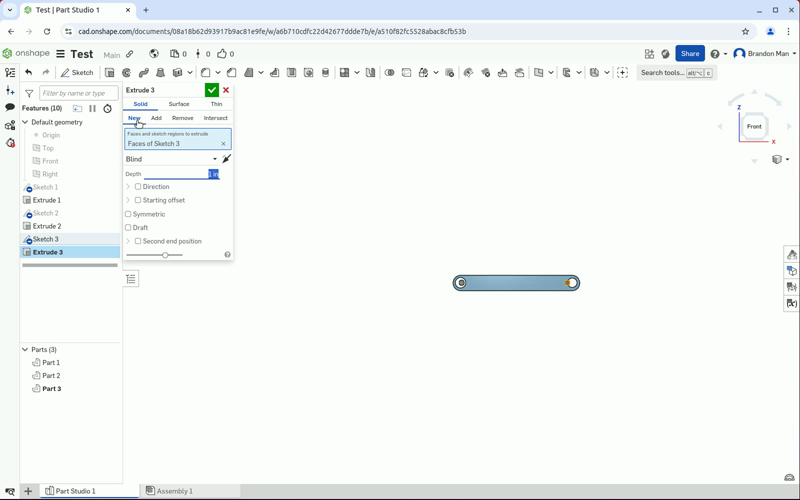
text(1.685)
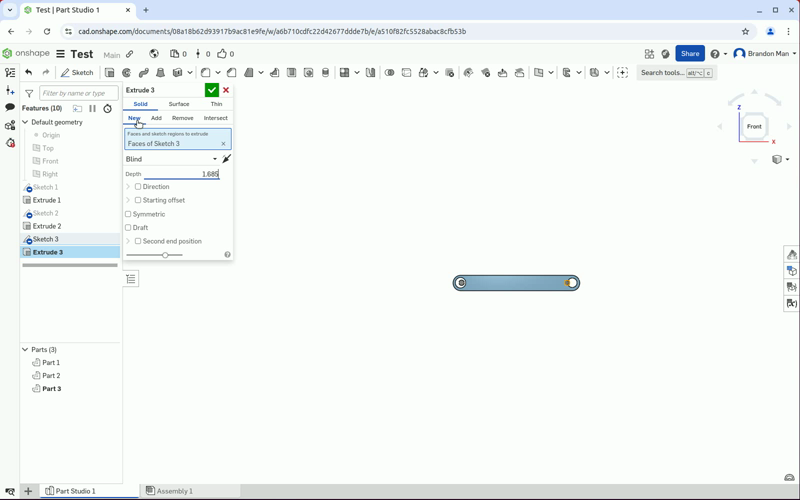
key(enter)
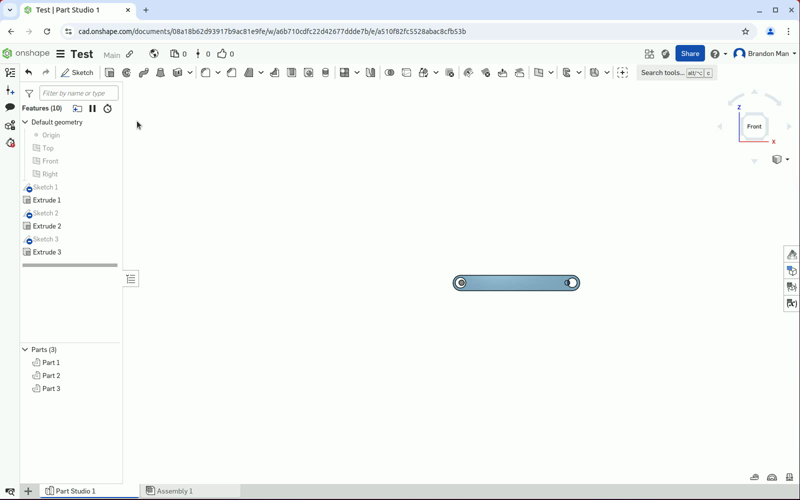
key(shift+h)
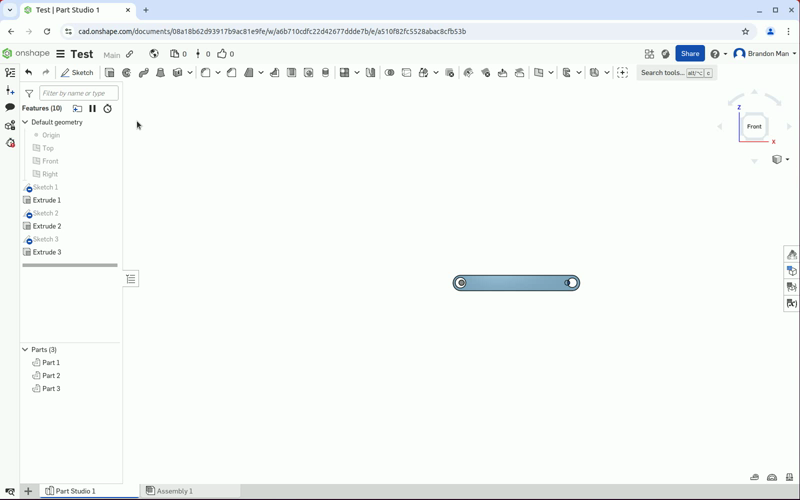
key(shift+h)
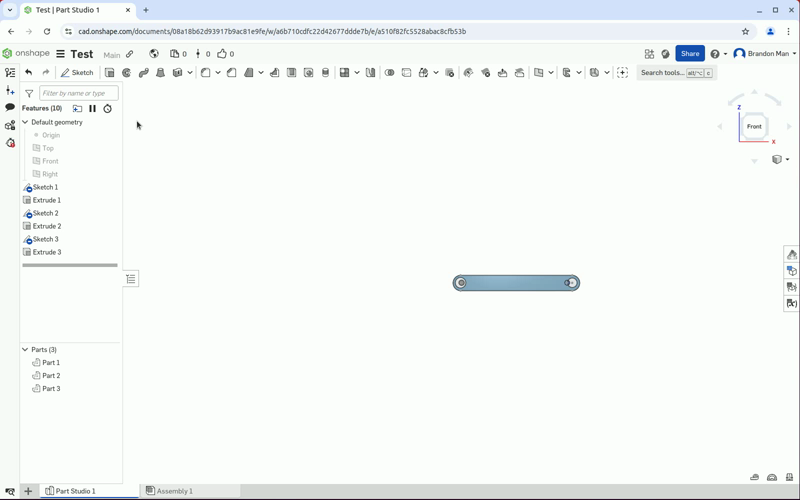
key(shift+7)
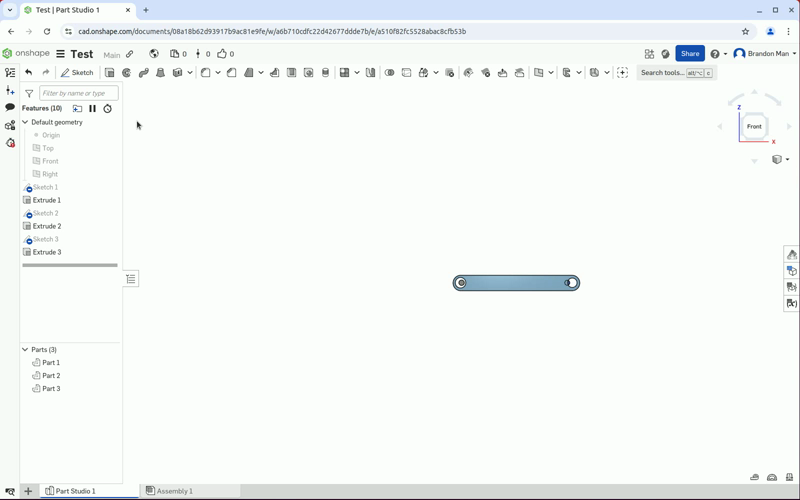
key(left, 2)
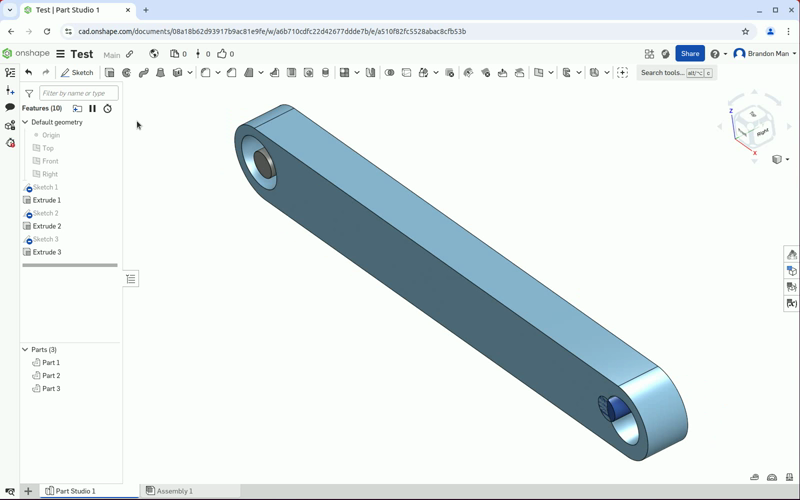
key(down, 2)
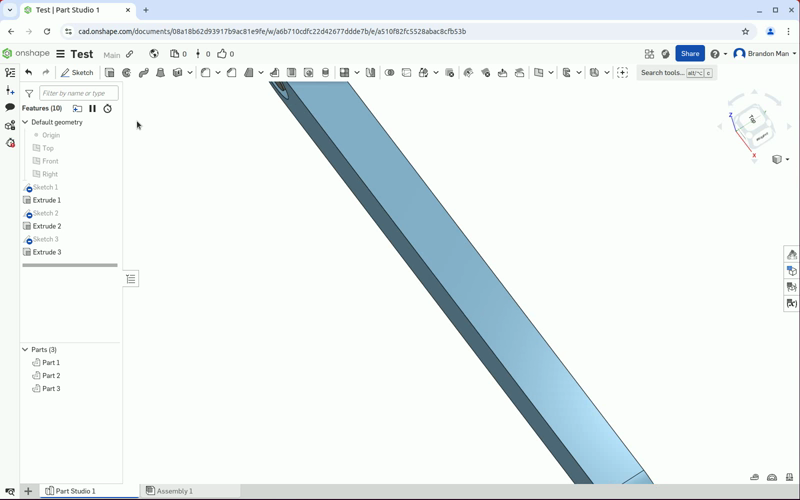
key(up, 2)
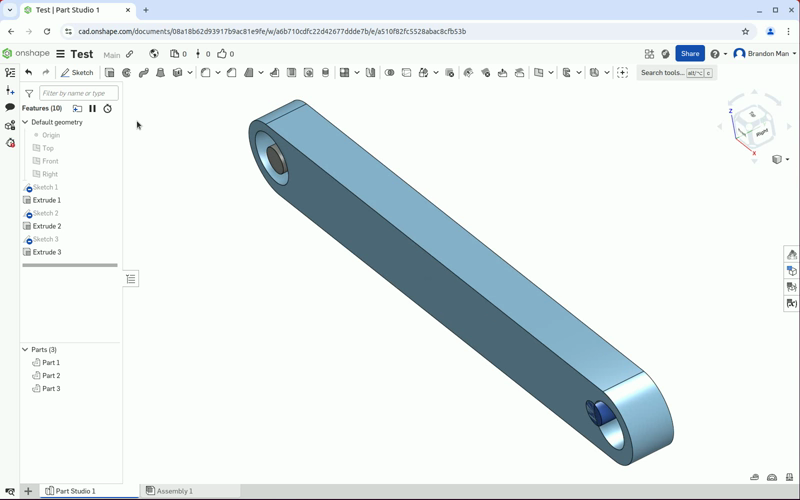
key(right, 2)
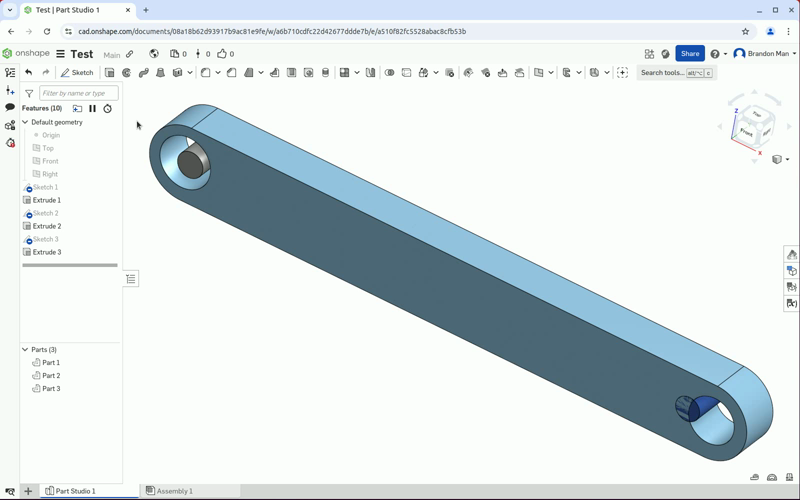
mouse_move(73, 189)
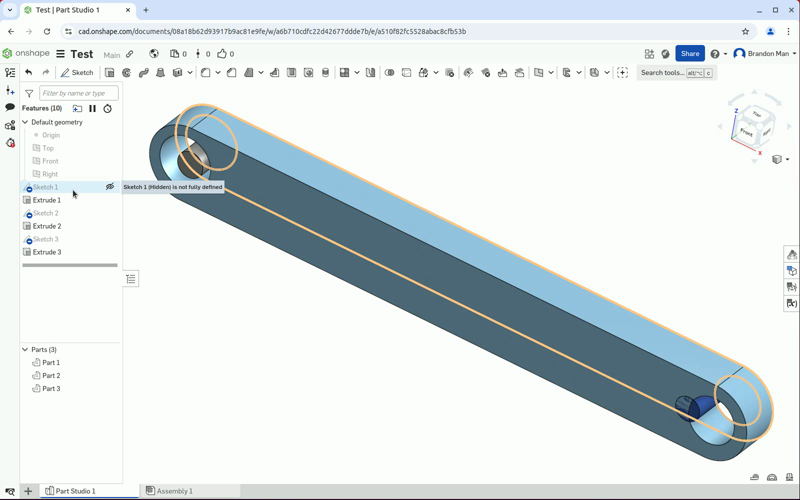
click(73, 189)